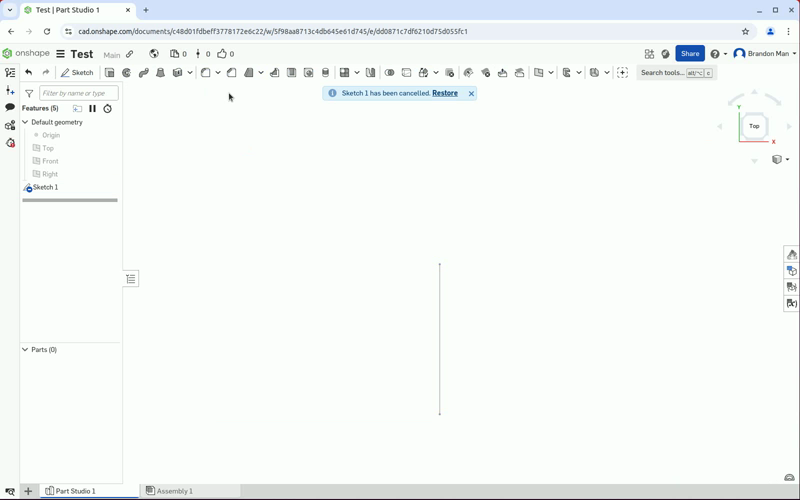
key(shift+h)
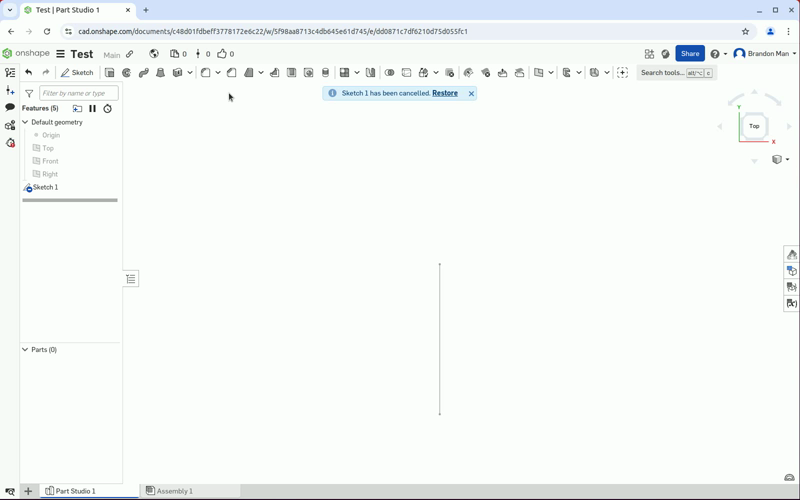
key(shift+s)
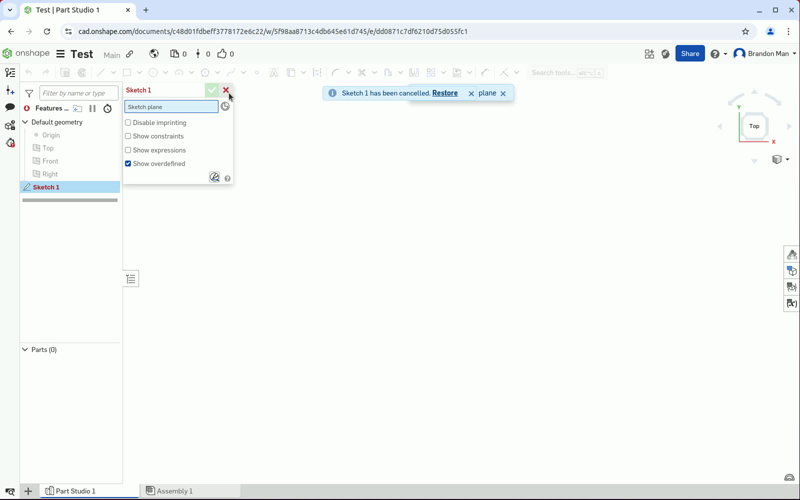
mouse_move(73, 150)
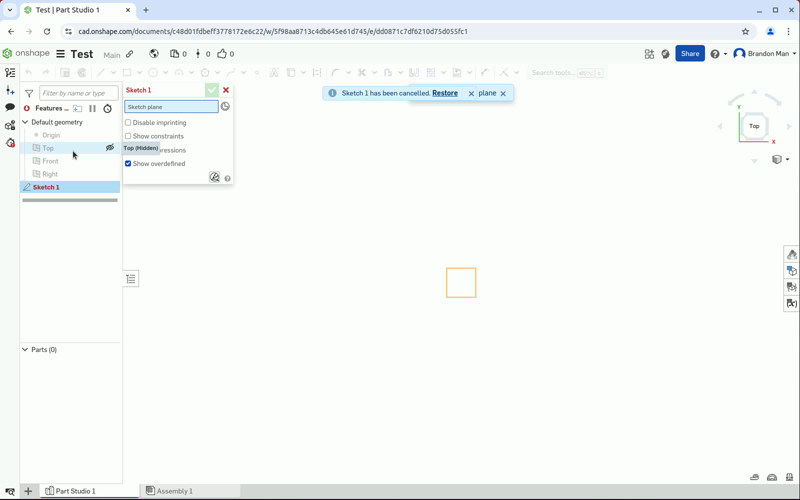
click(73, 150)
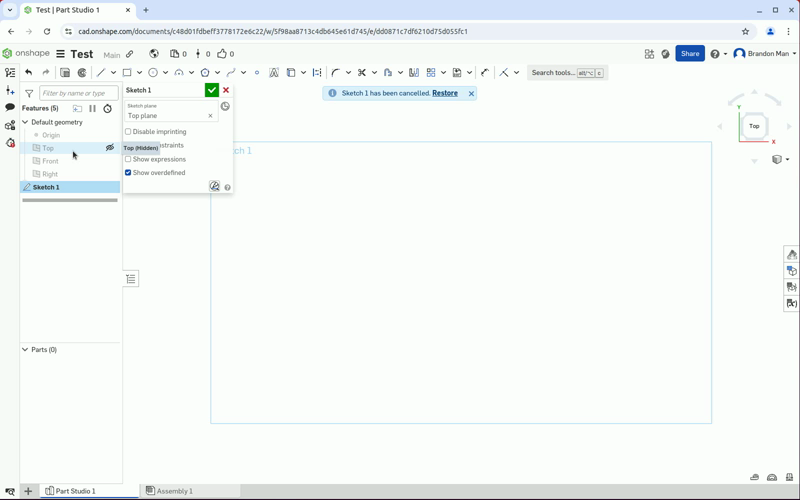
mouse_move(73, 352)
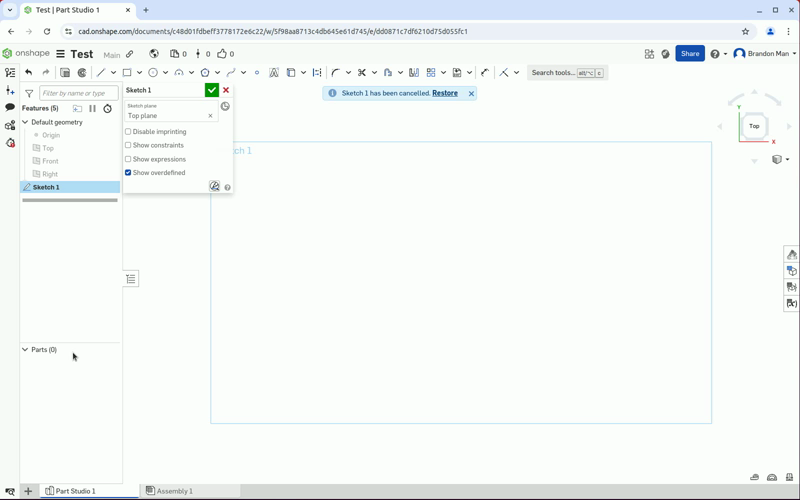
key(y)
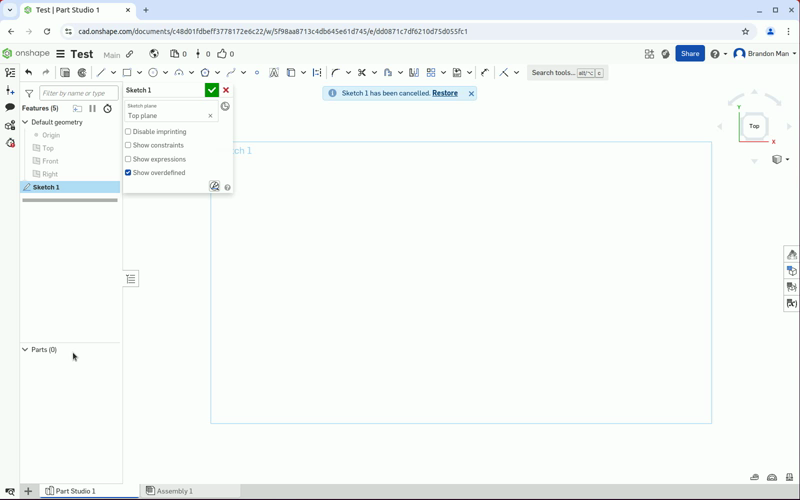
key(c)
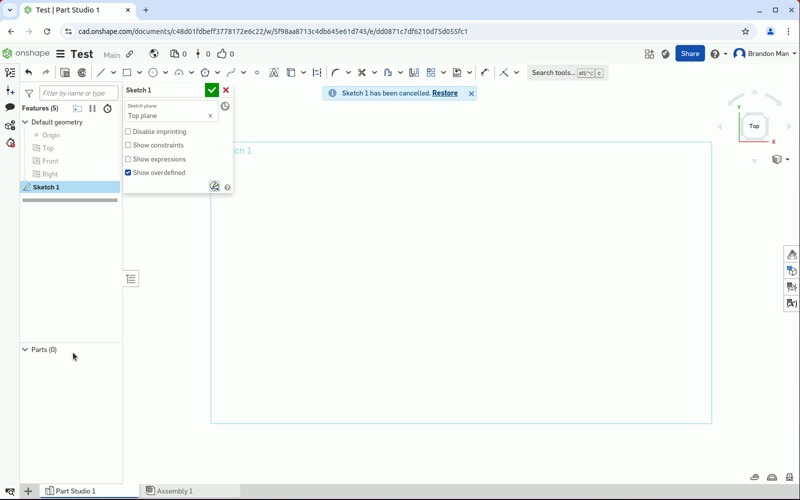
key_down(shift)
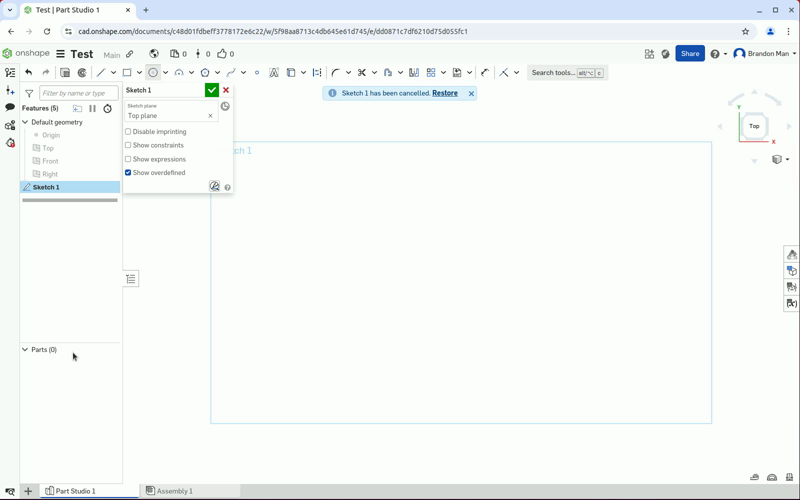
mouse_move(374, 250)
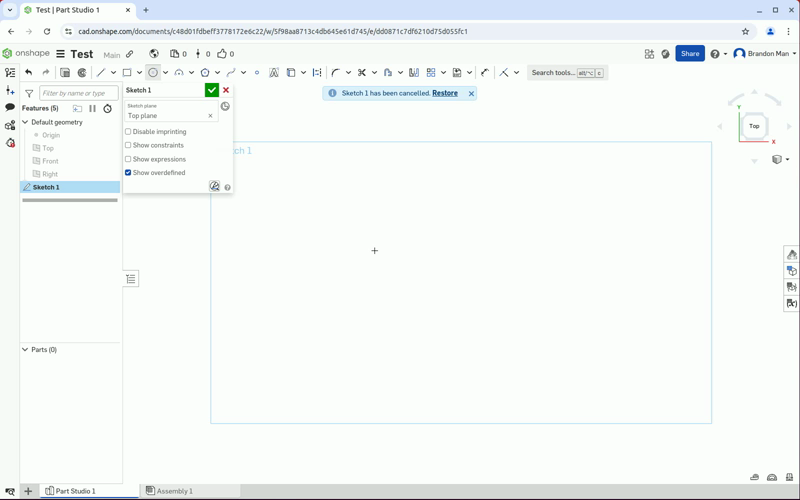
click(374, 250)
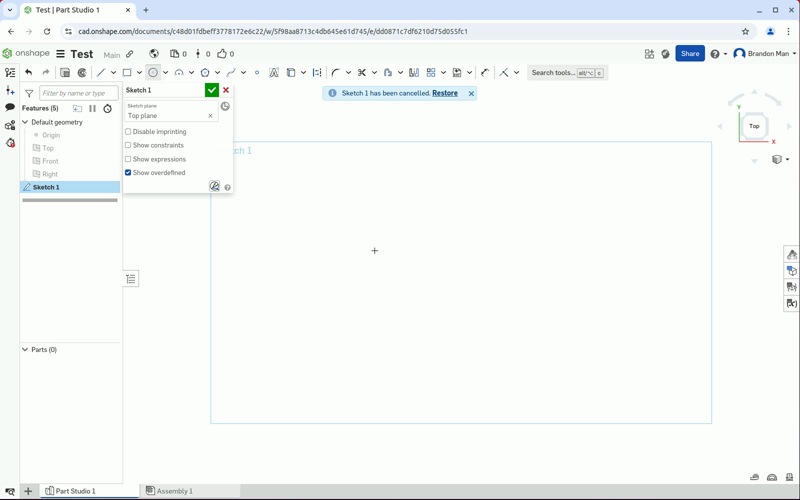
key_up(shift)
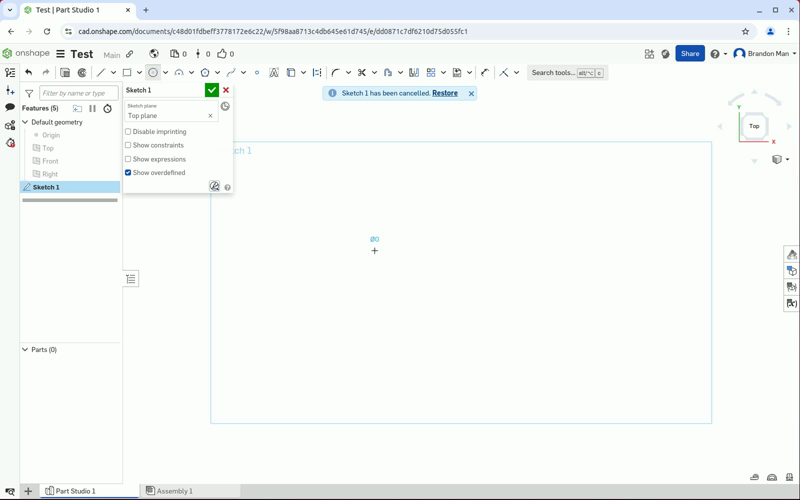
mouse_move(395, 250)
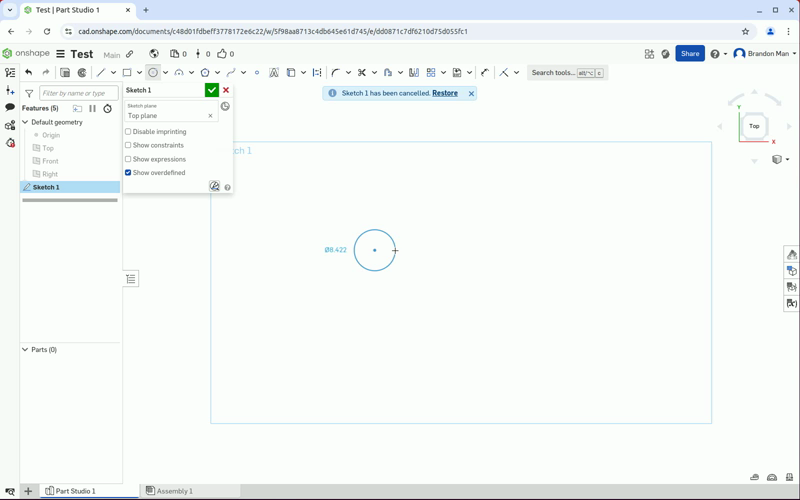
click(395, 250)
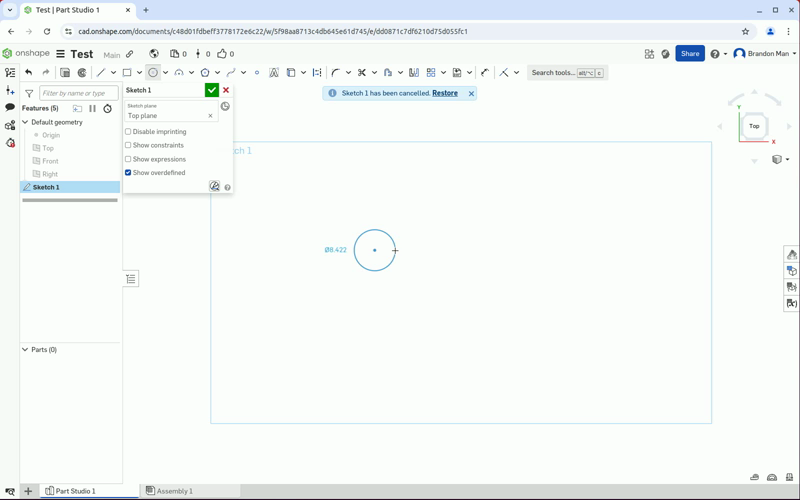
key(esc)
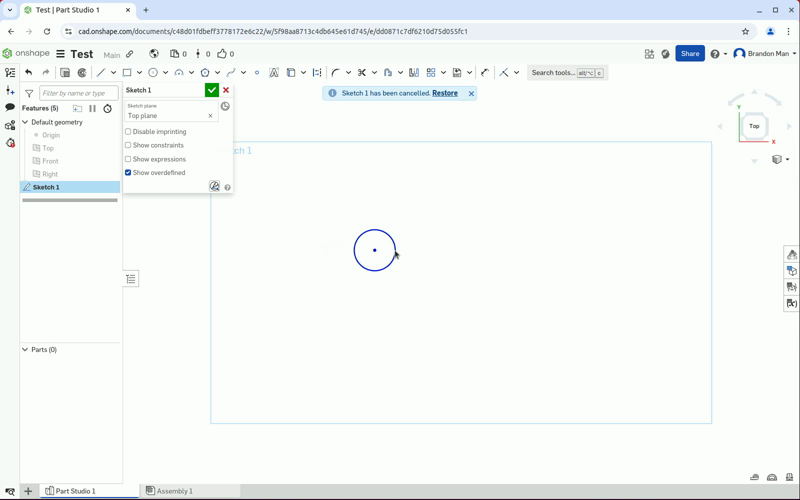
mouse_move(381, 253)
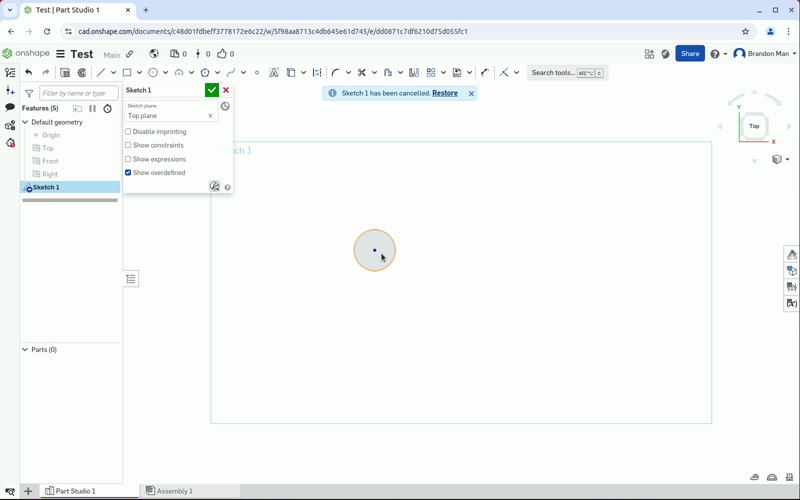
scroll(6)
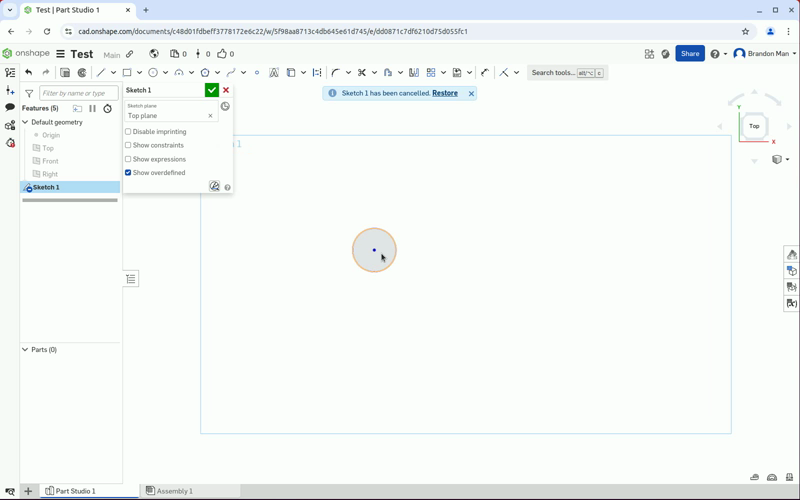
scroll(6)
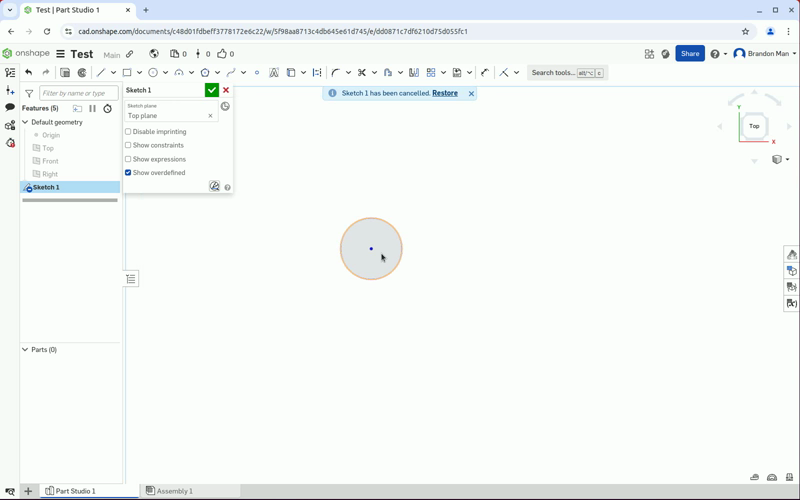
scroll(6)
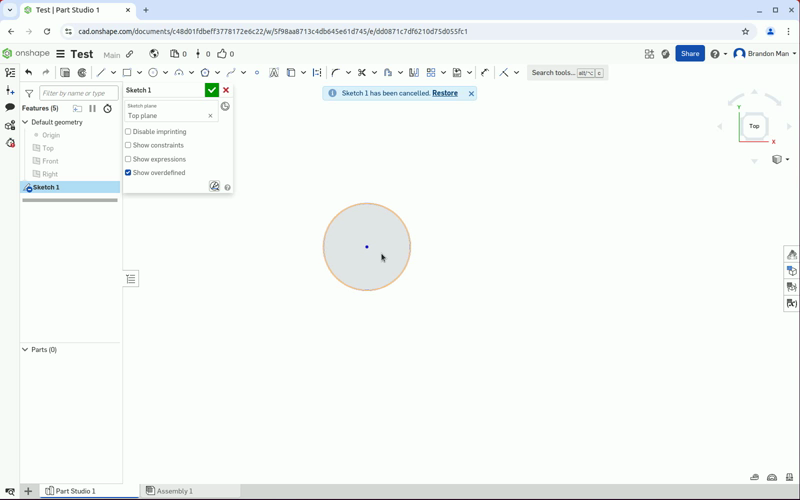
scroll(6)
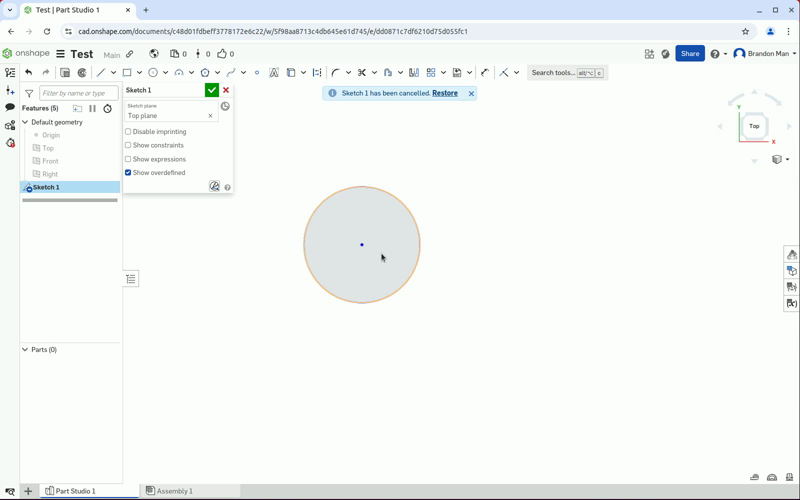
scroll(6)
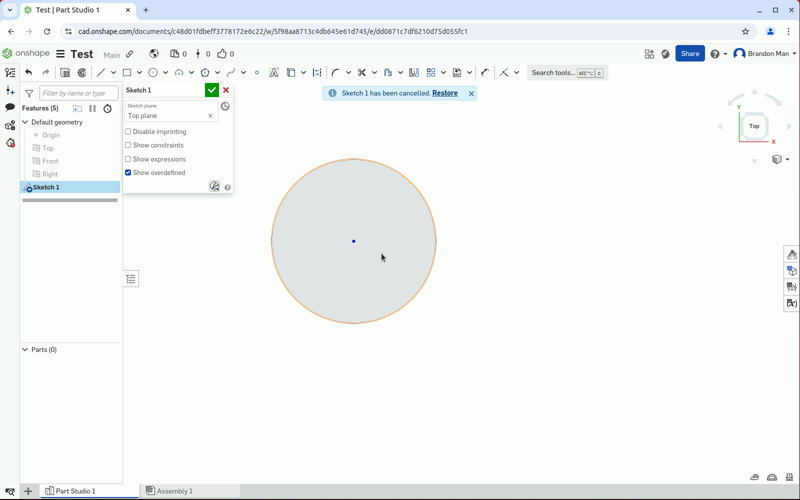
scroll(6)
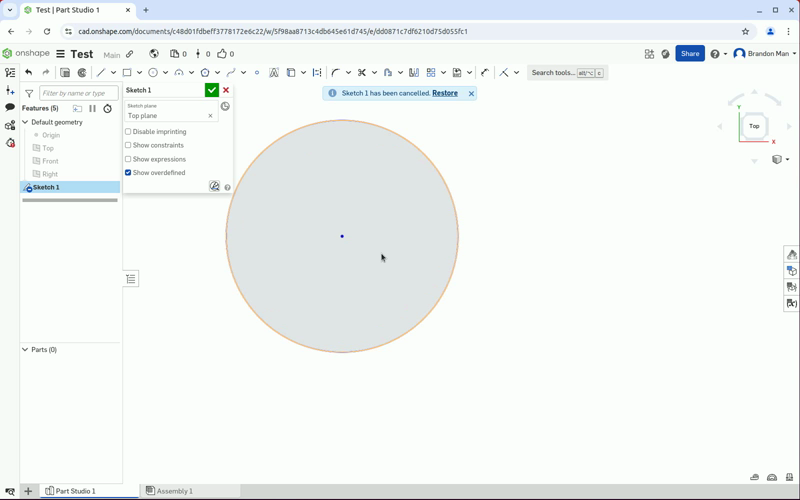
scroll(6)
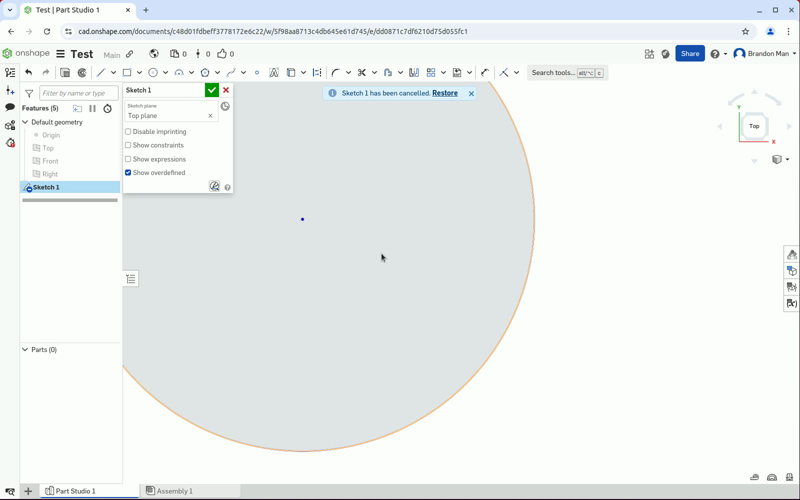
click(381, 253)
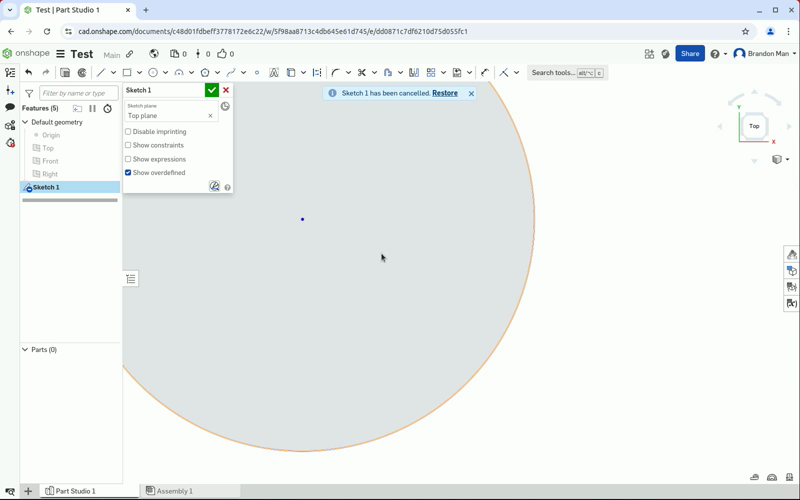
scroll(-6)
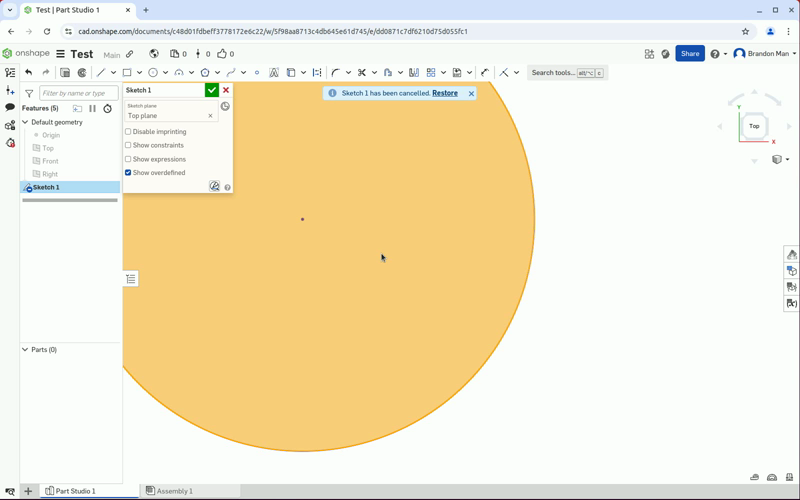
scroll(-6)
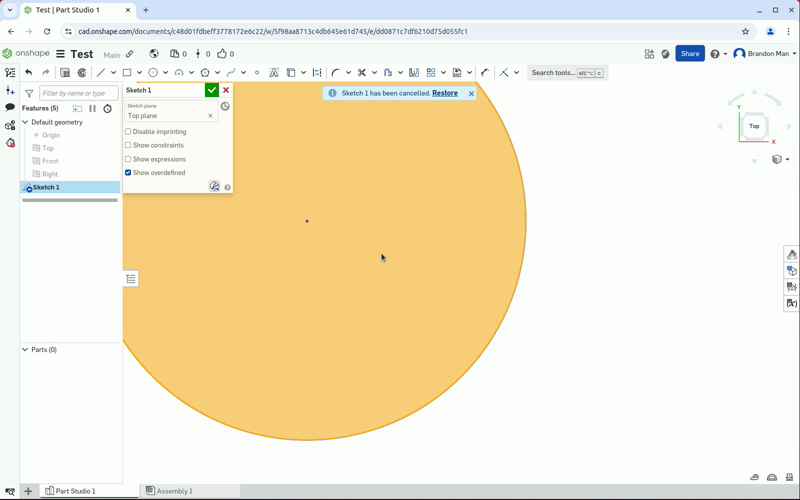
scroll(-6)
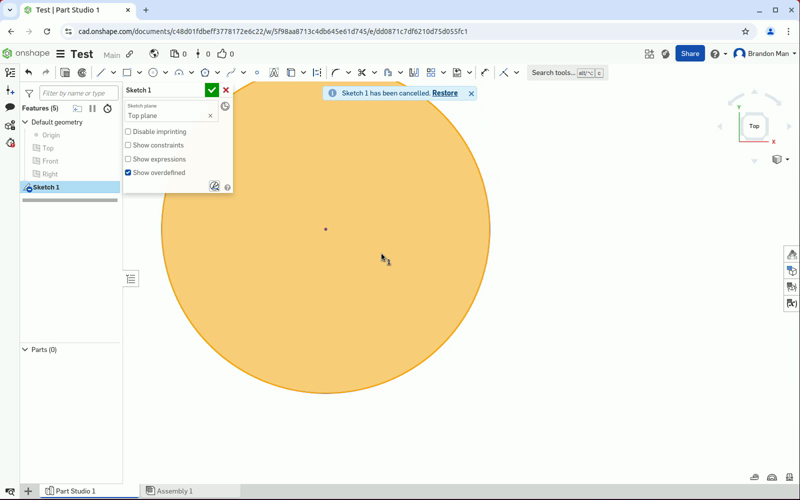
scroll(-6)
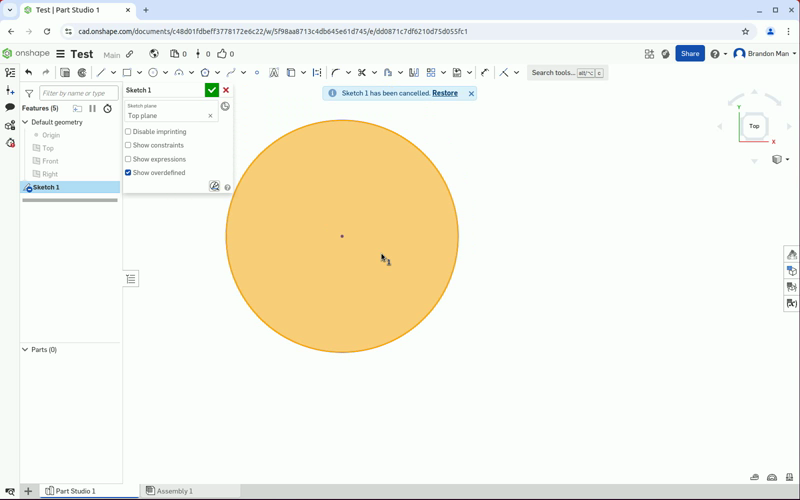
scroll(-6)
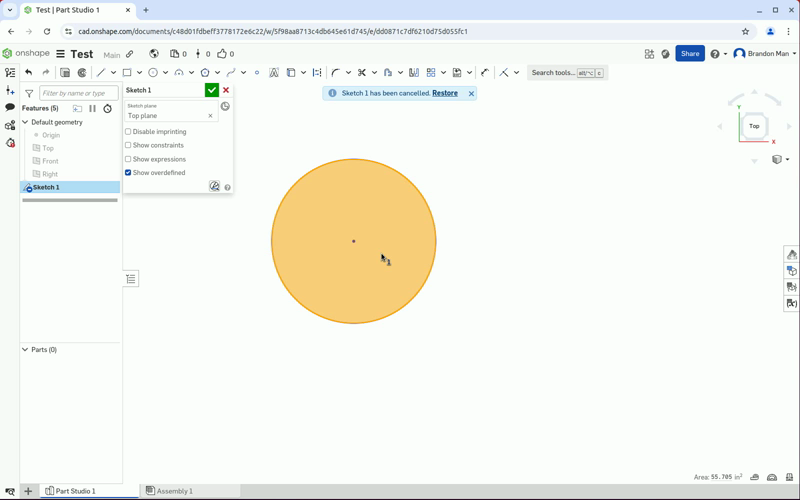
scroll(-6)
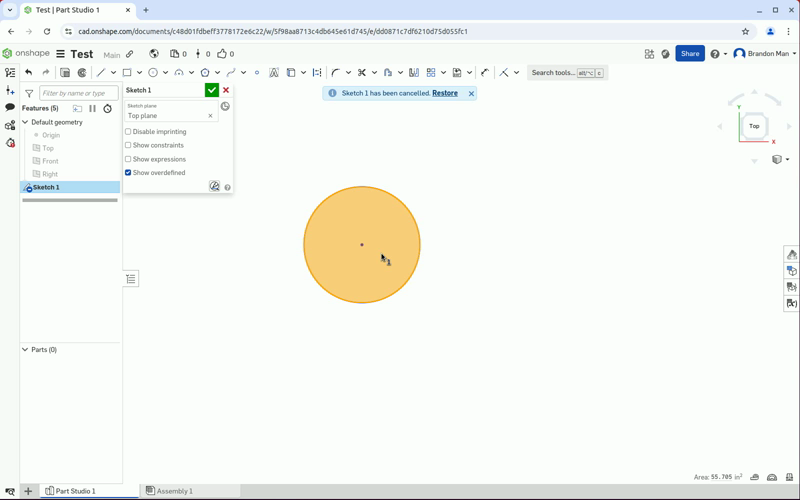
scroll(-6)
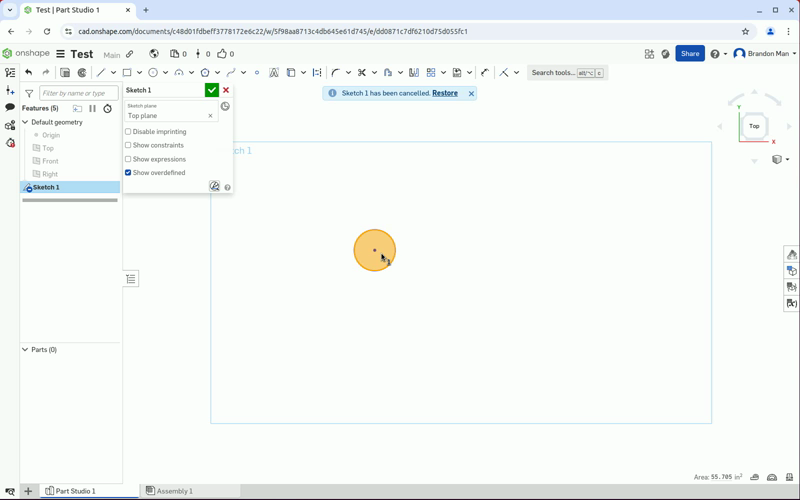
mouse_move(73, 352)
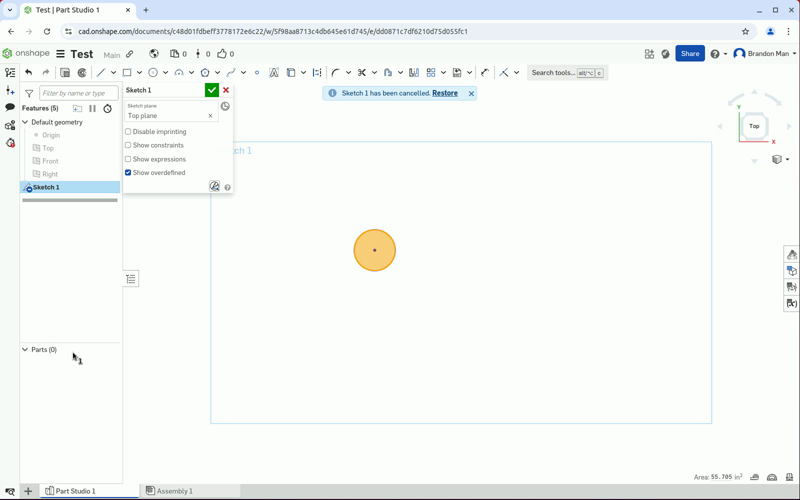
key(shift+y)
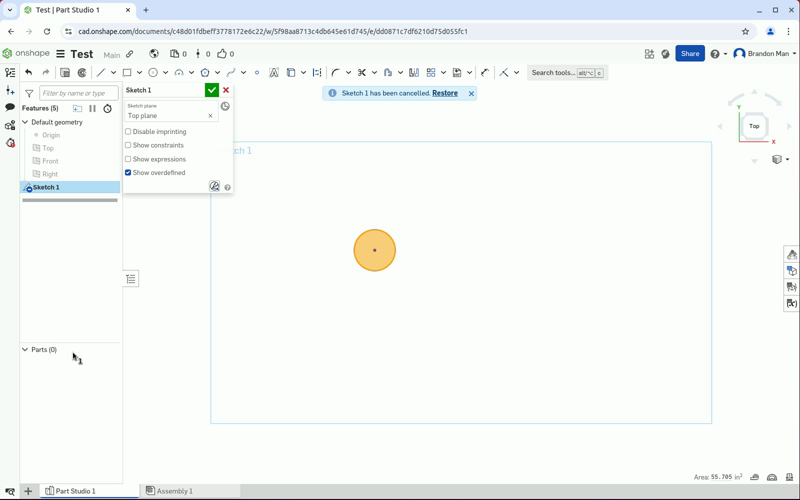
key(shift+e)
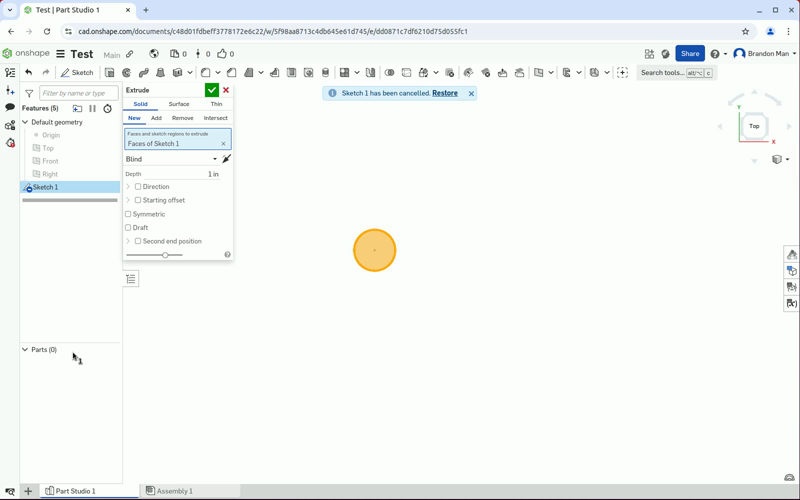
mouse_move(143, 106)
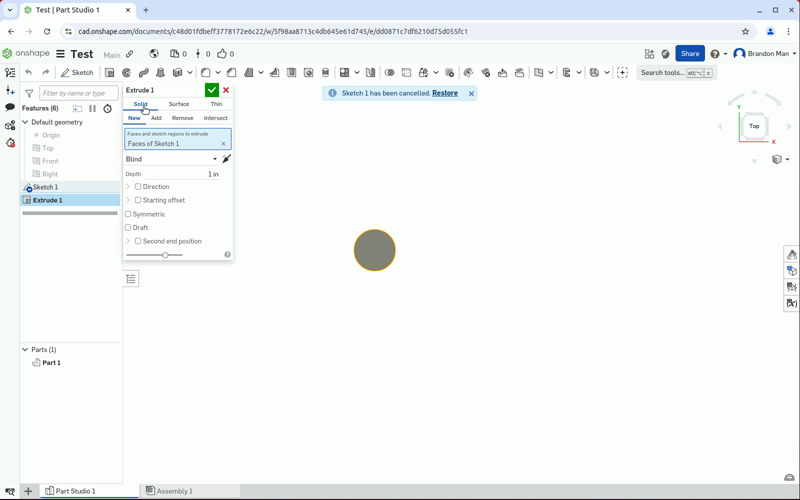
click(143, 106)
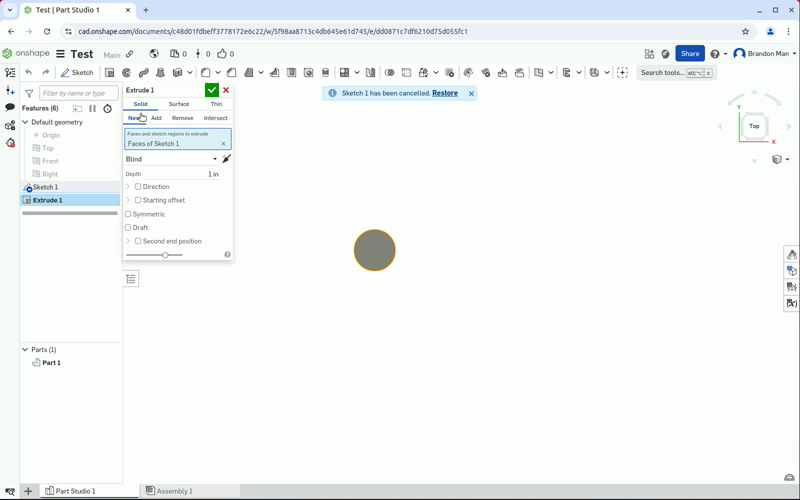
mouse_move(137, 120)
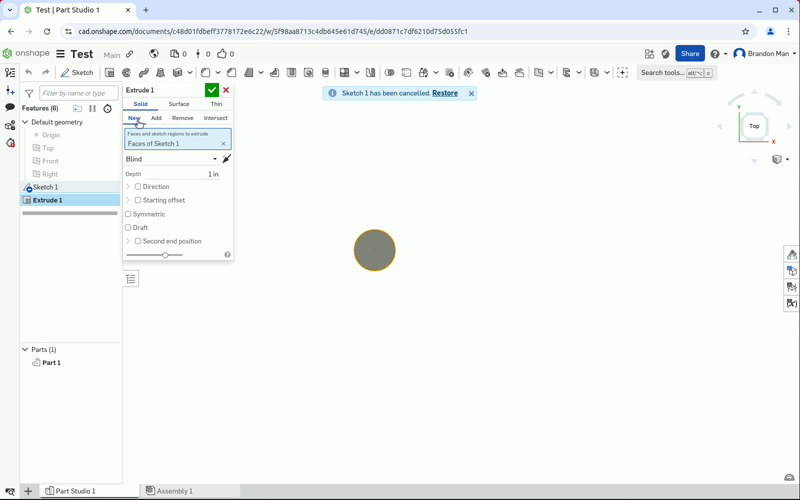
click(137, 120)
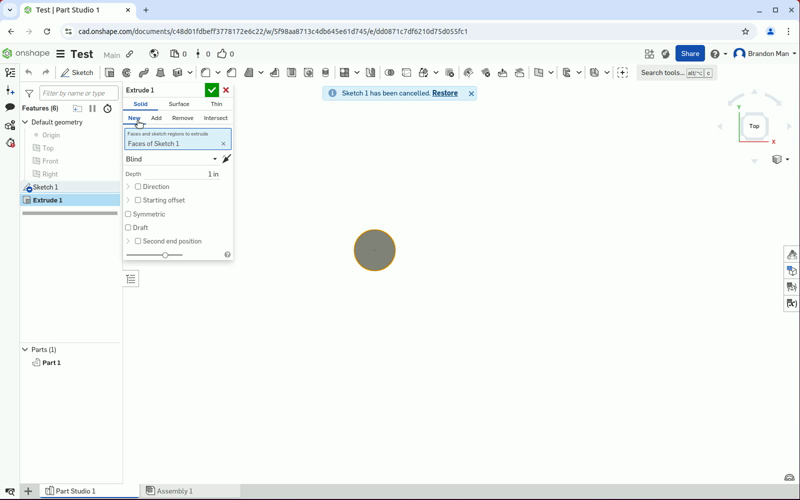
key(tab, 4)
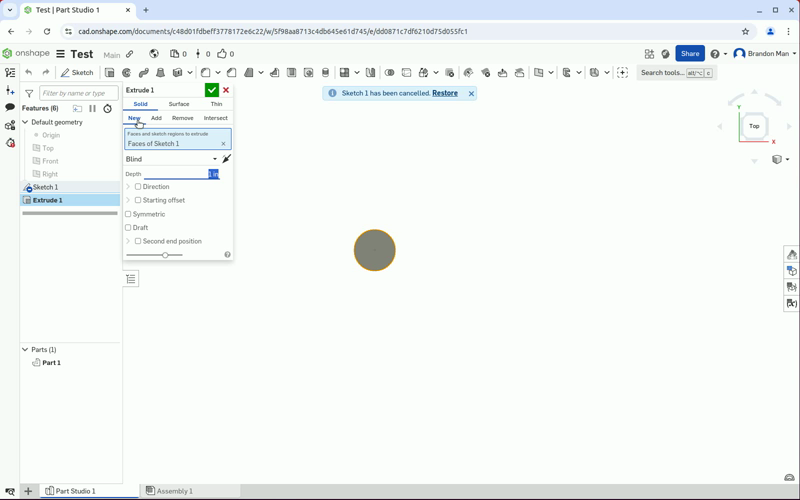
text(6.74)
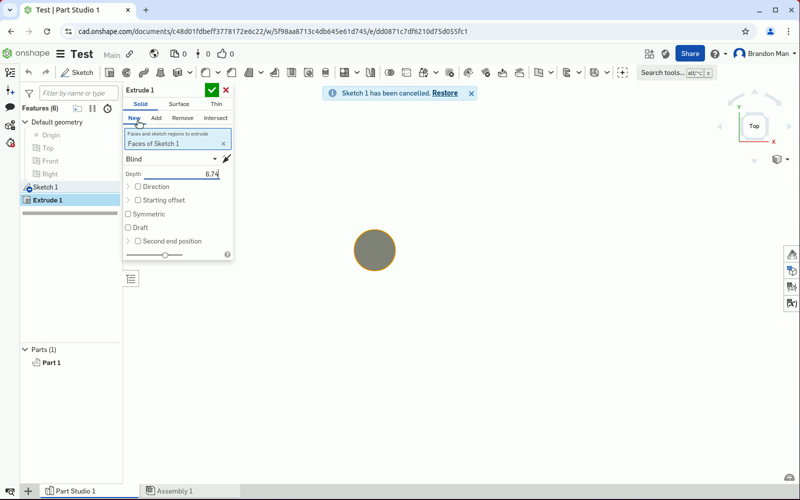
key(enter)
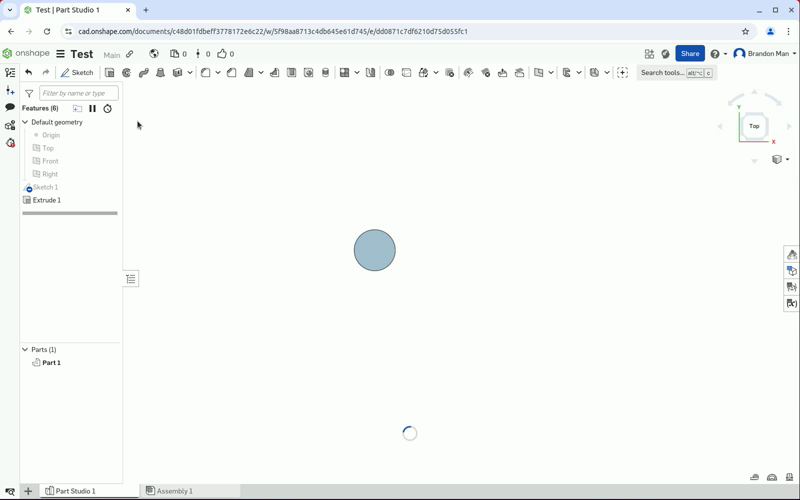
key(shift+h)
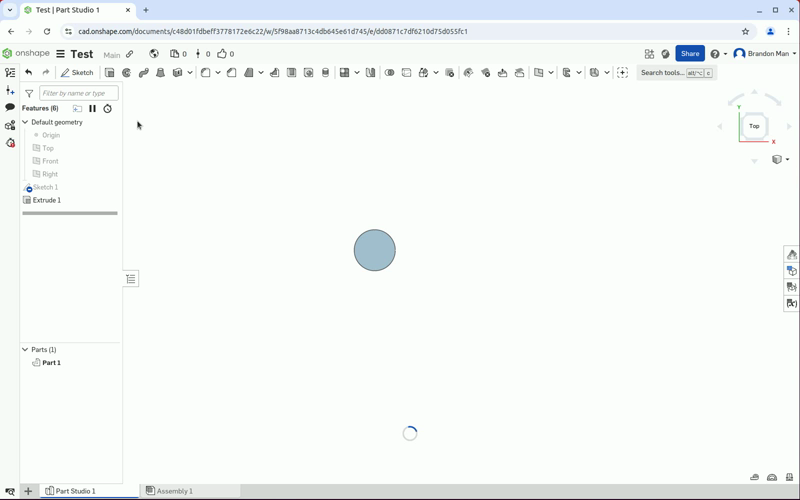
key(shift+h)
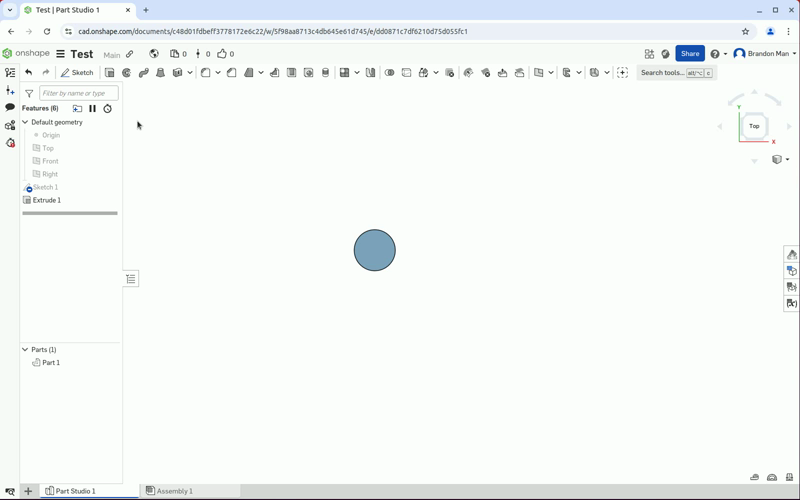
mouse_move(73, 189)
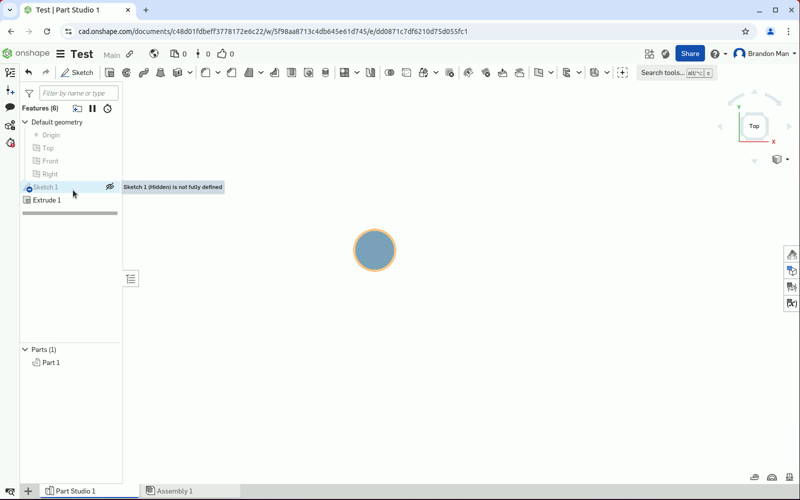
click(73, 189)
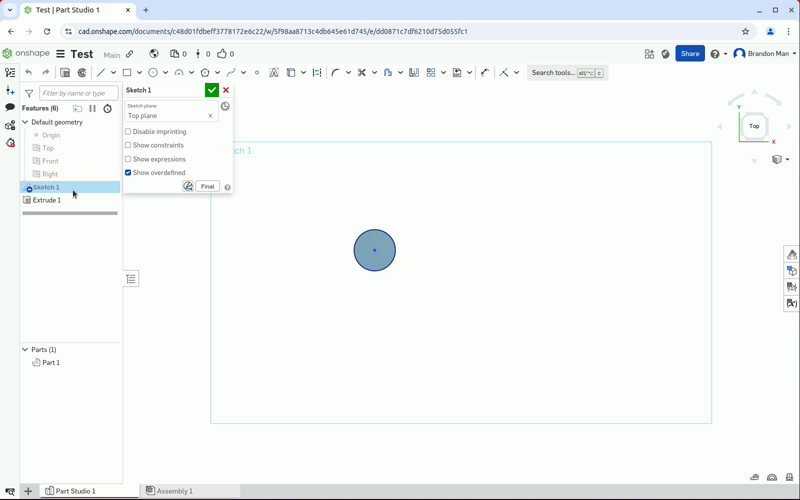
mouse_move(229, 92)
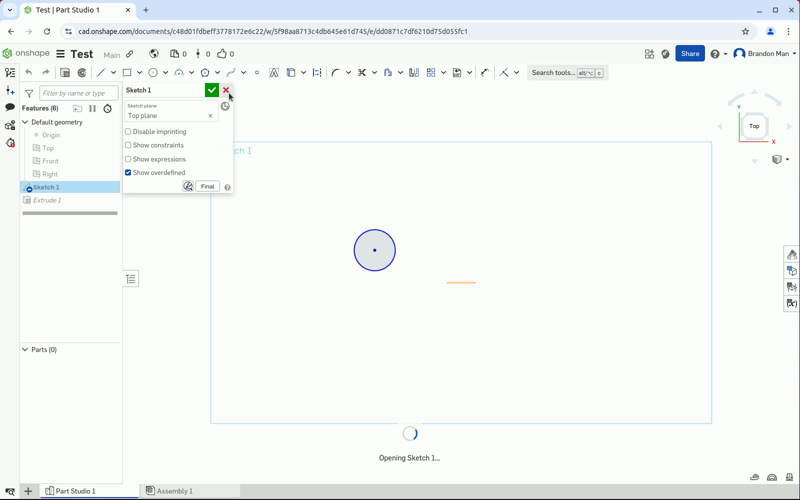
click(229, 92)
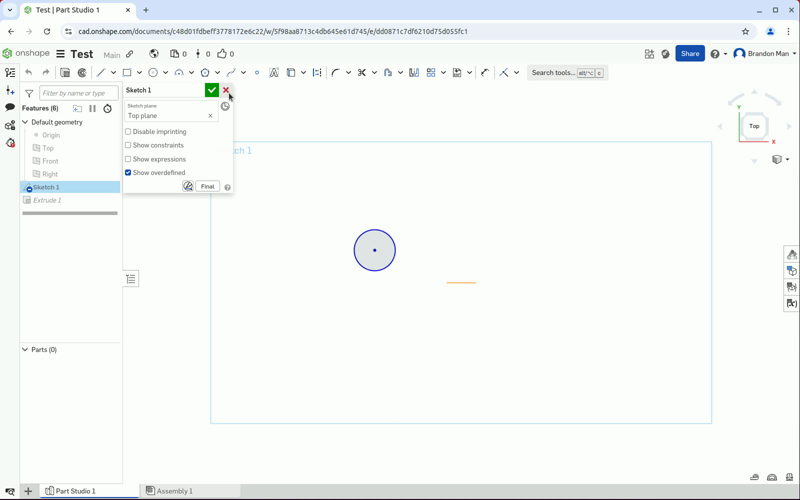
key(shift+s)
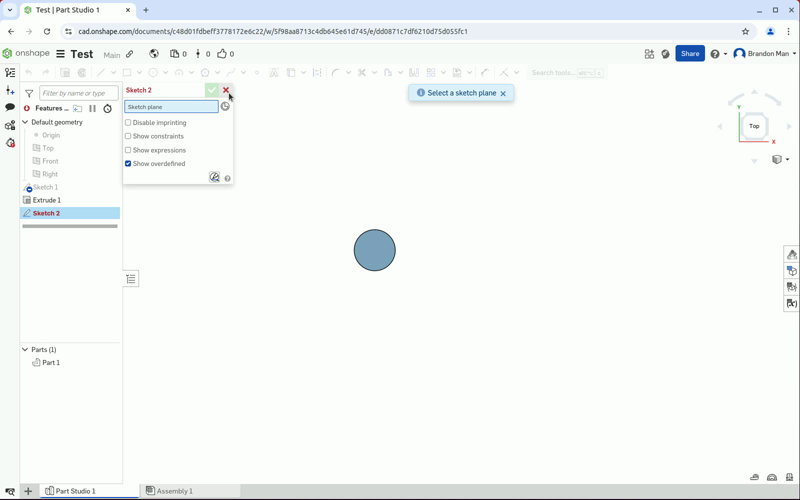
mouse_move(73, 150)
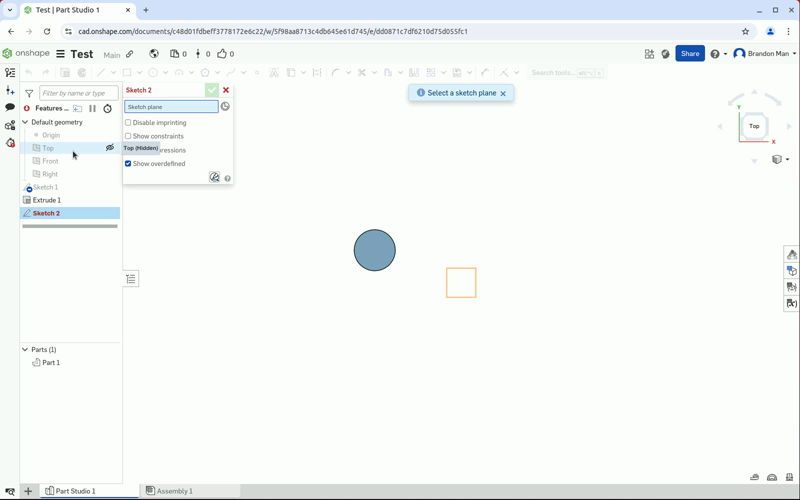
click(73, 150)
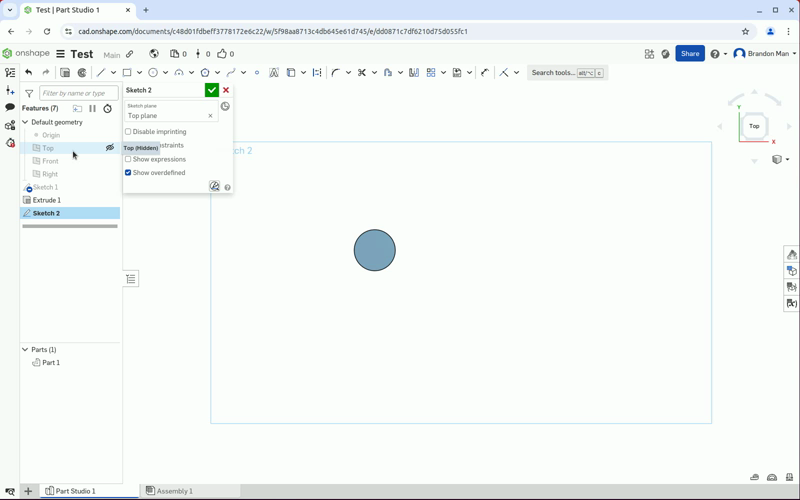
mouse_move(73, 352)
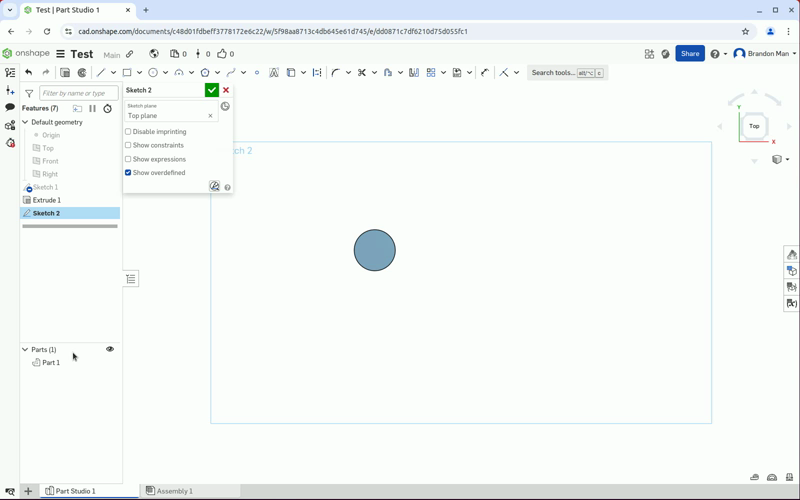
key(y)
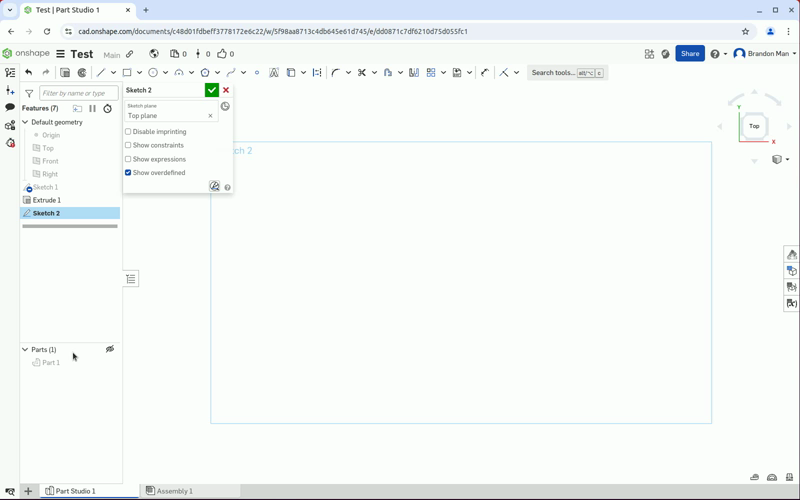
key(c)
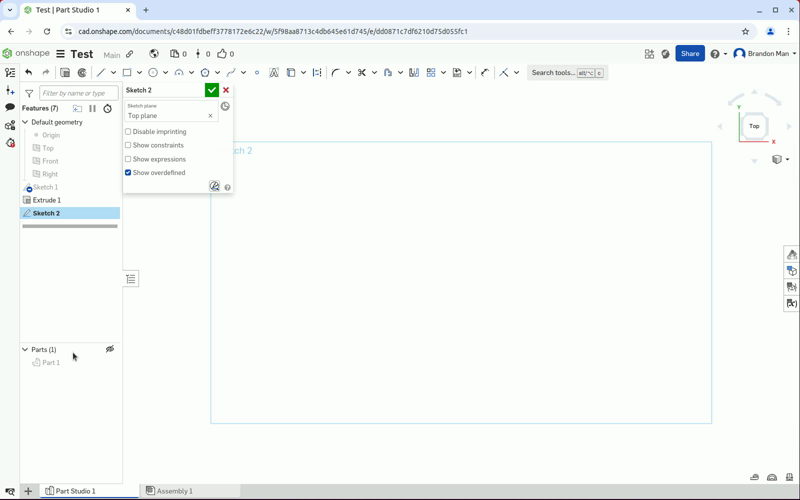
key_down(shift)
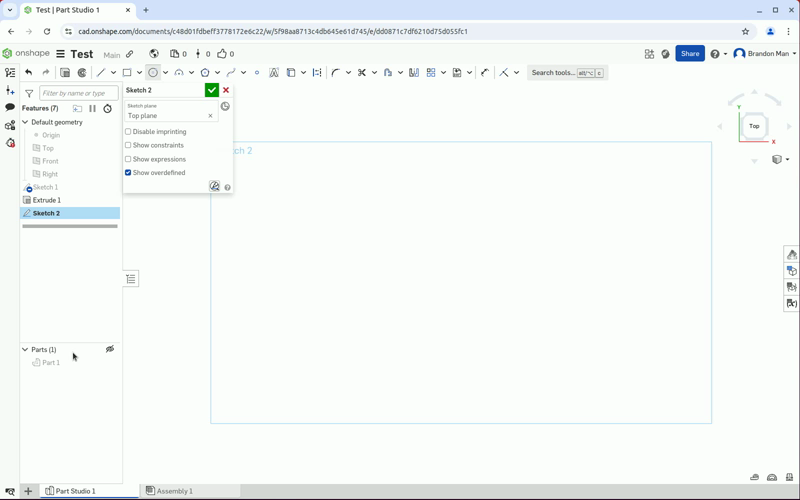
mouse_move(444, 190)
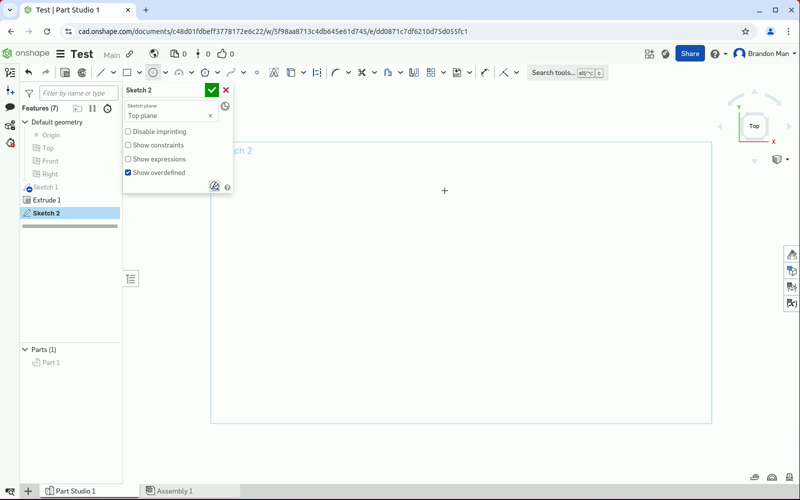
click(444, 190)
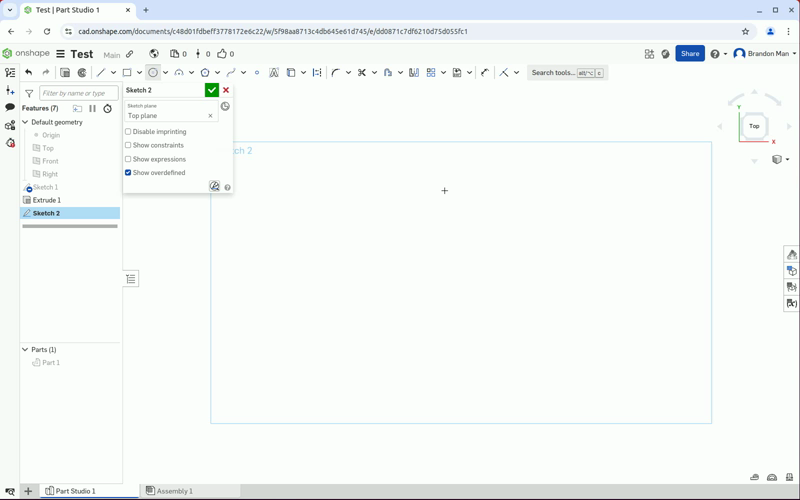
key_up(shift)
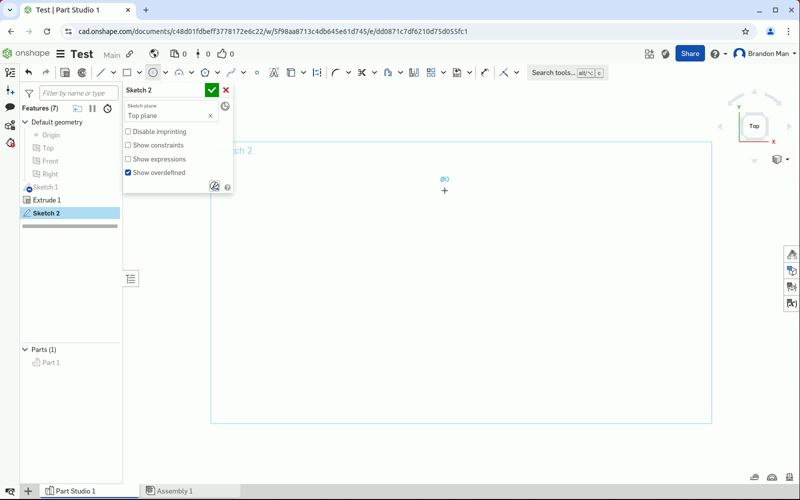
mouse_move(465, 190)
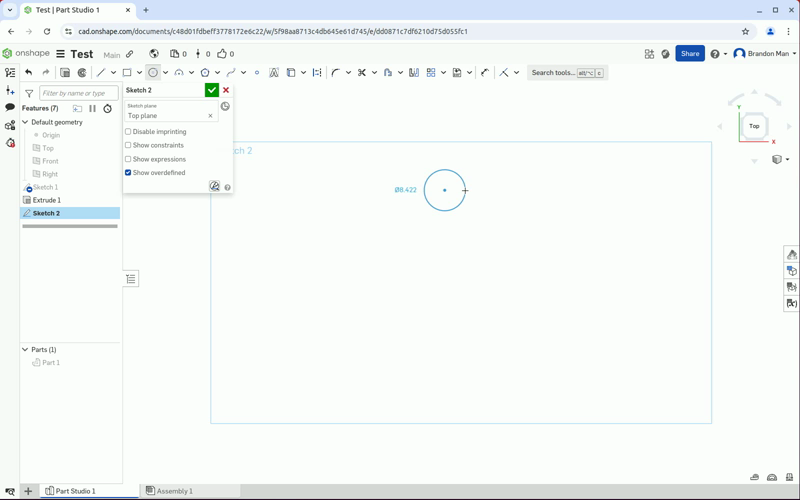
click(465, 190)
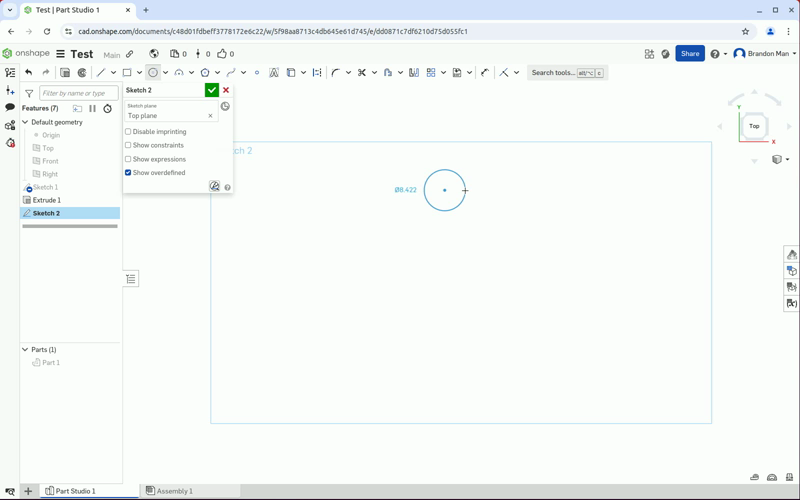
key(esc)
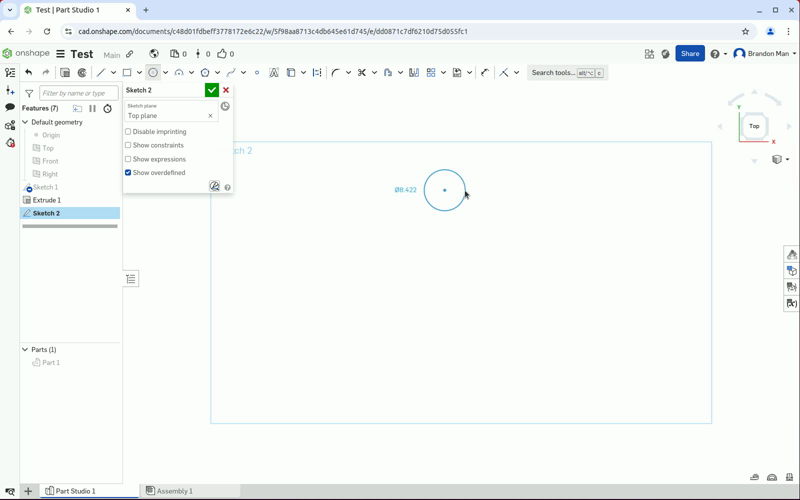
mouse_move(462, 183)
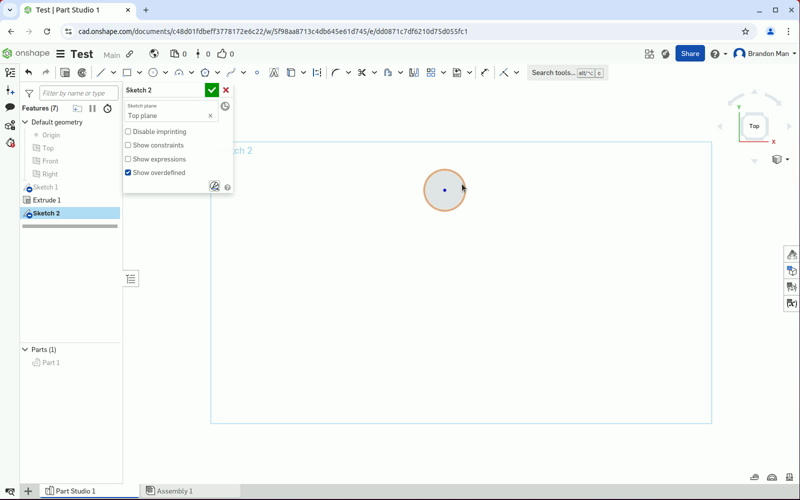
scroll(6)
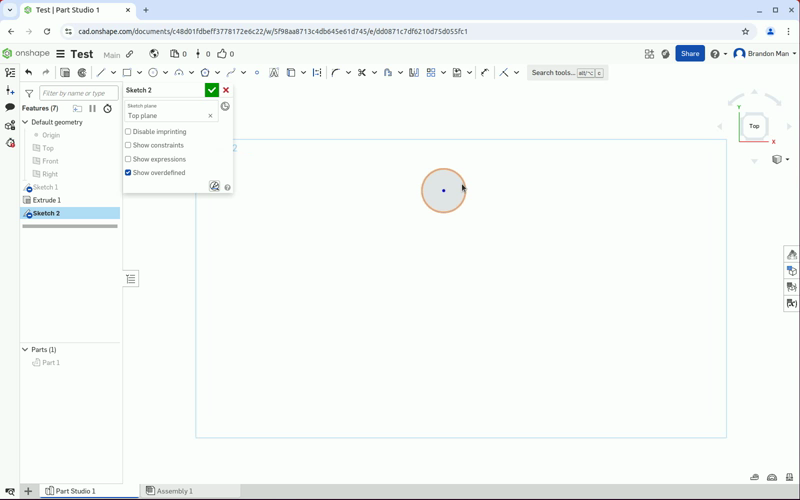
scroll(6)
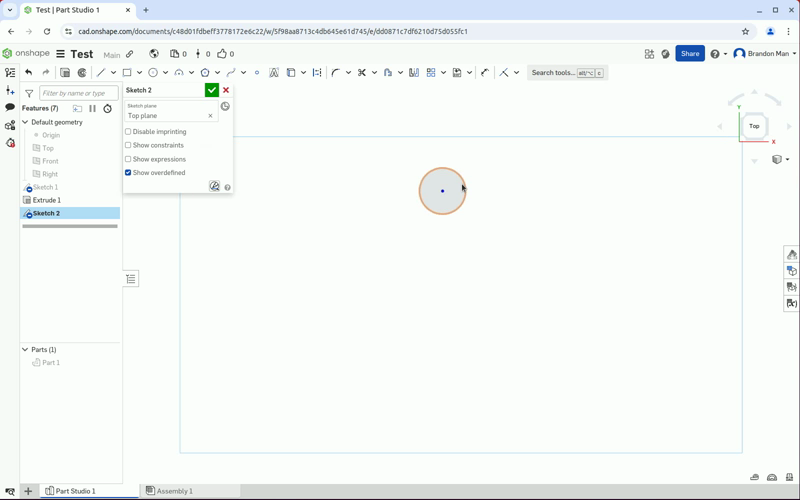
scroll(6)
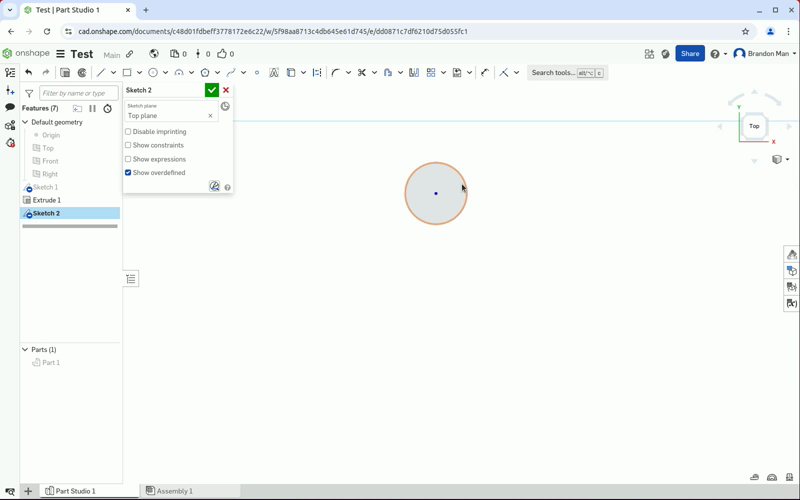
scroll(6)
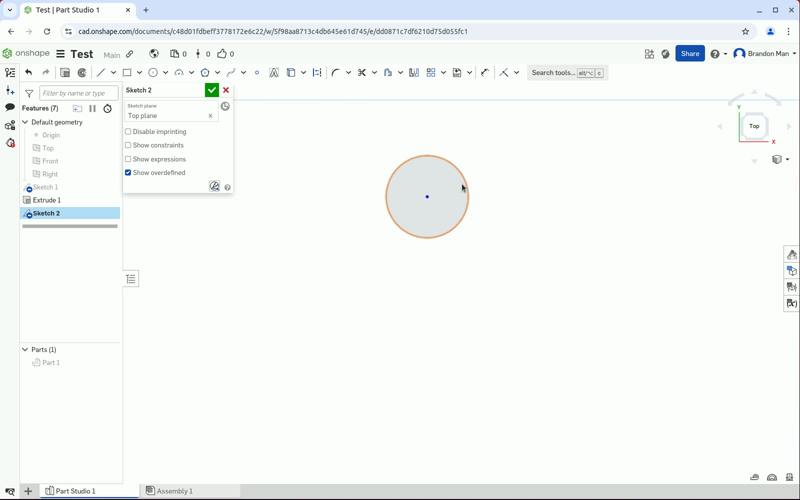
scroll(6)
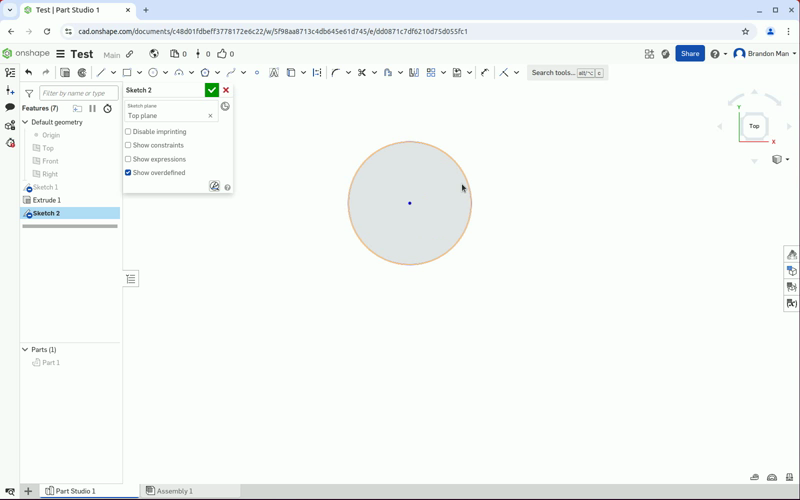
scroll(6)
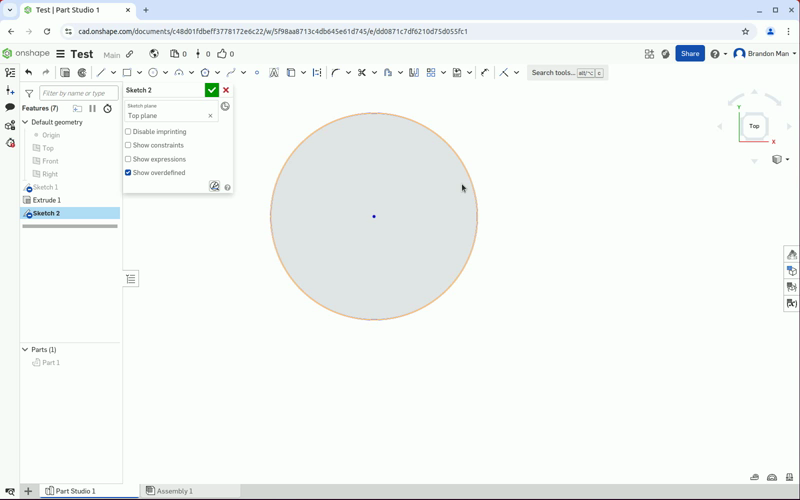
scroll(6)
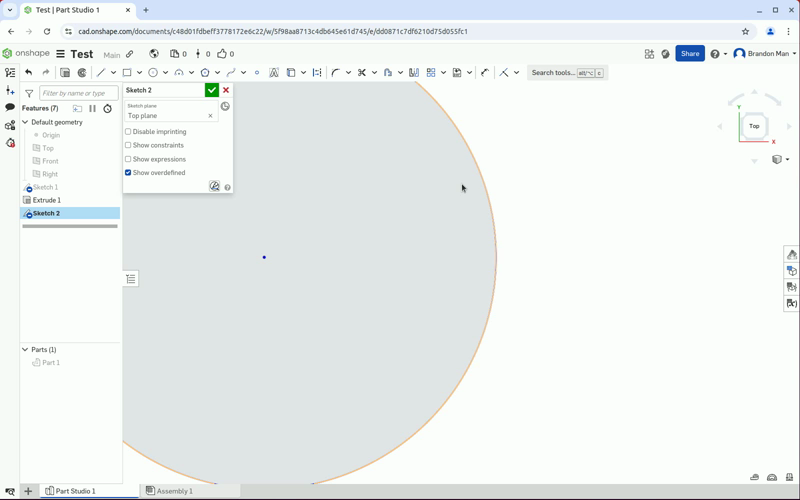
click(462, 183)
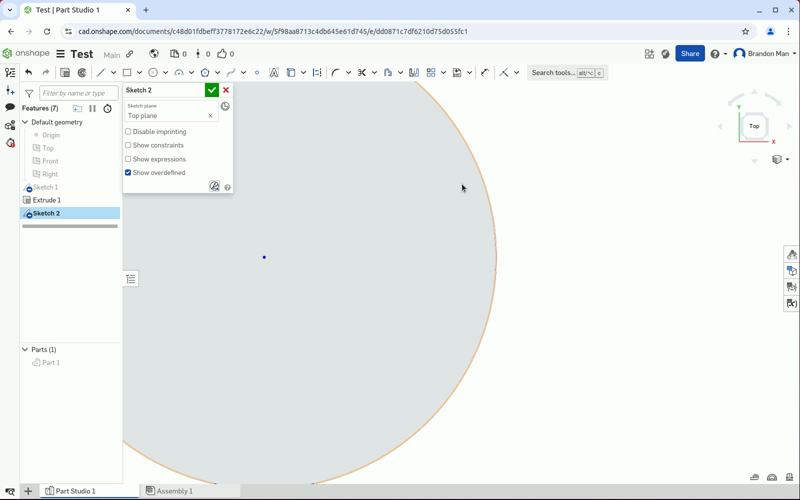
scroll(-6)
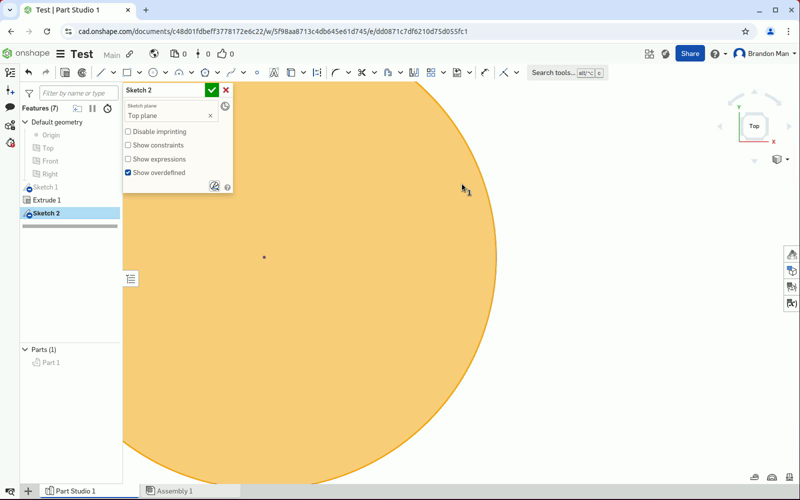
scroll(-6)
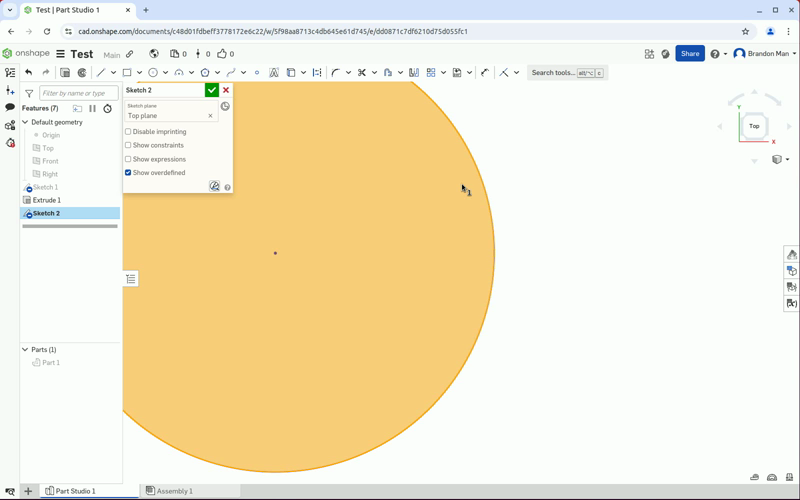
scroll(-6)
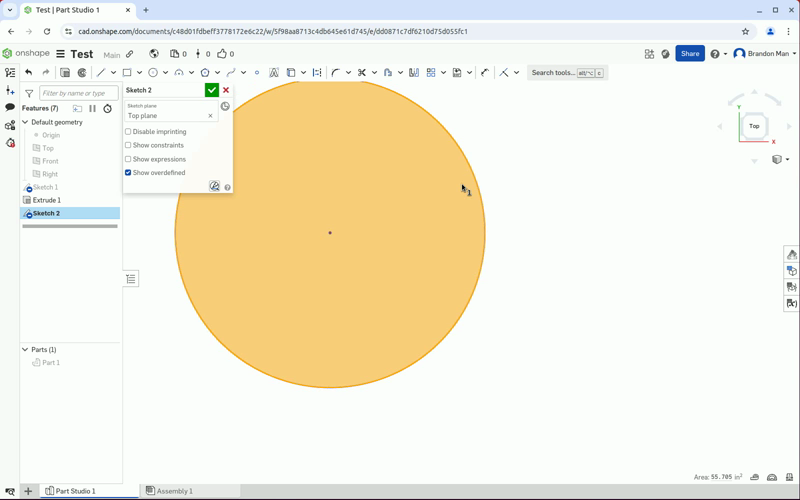
scroll(-6)
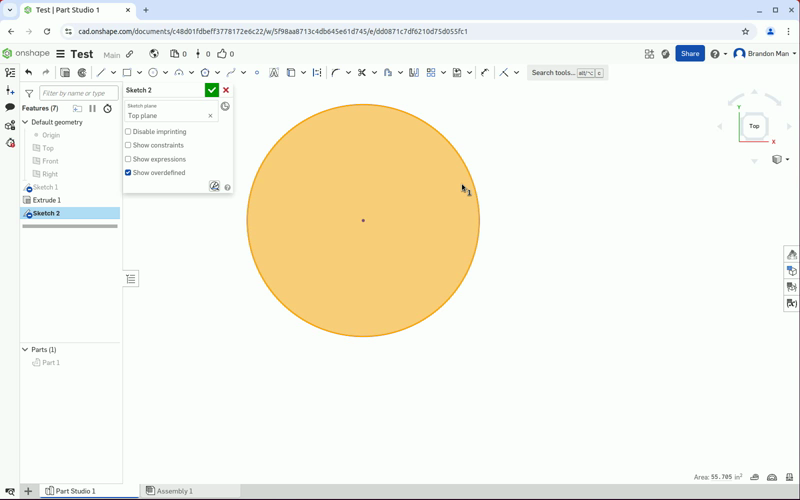
scroll(-6)
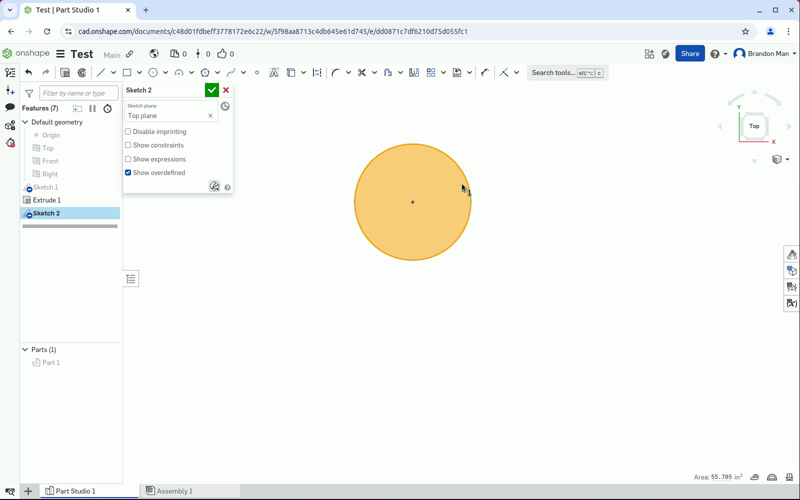
scroll(-6)
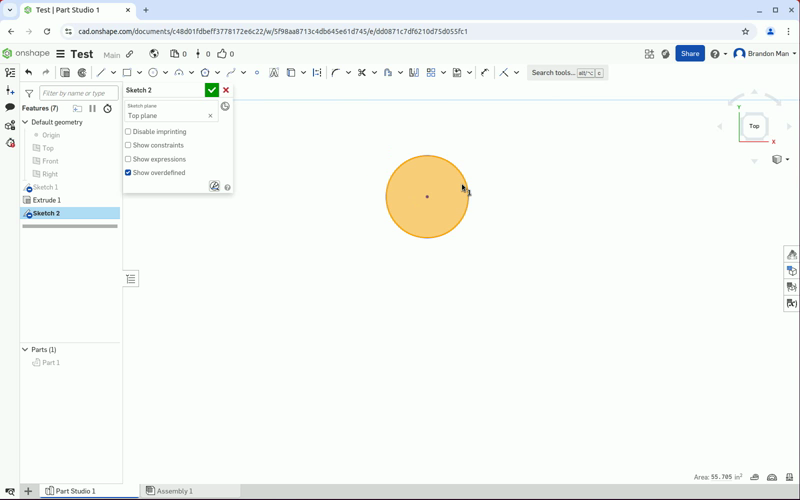
scroll(-6)
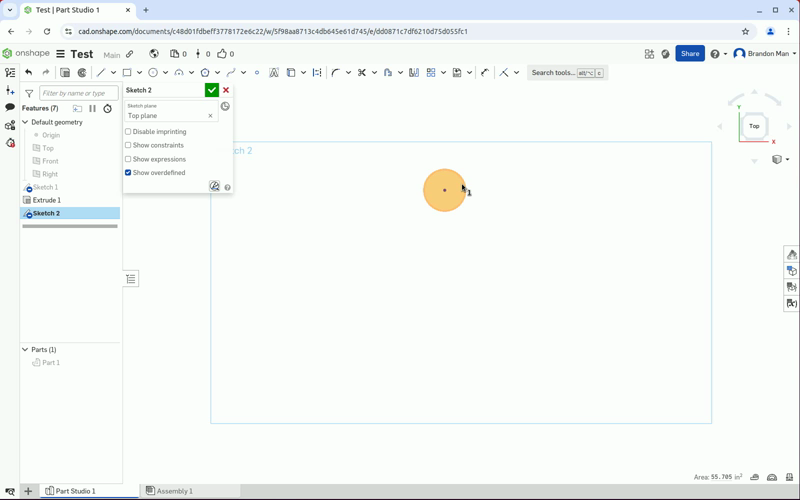
mouse_move(73, 352)
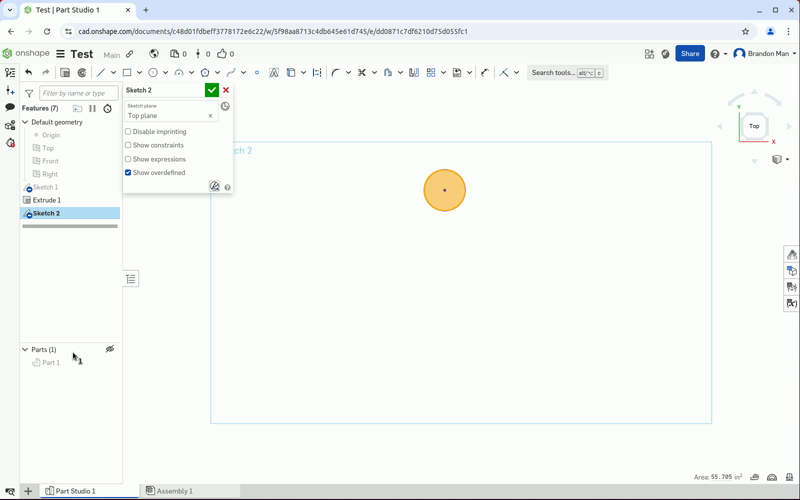
key(shift+y)
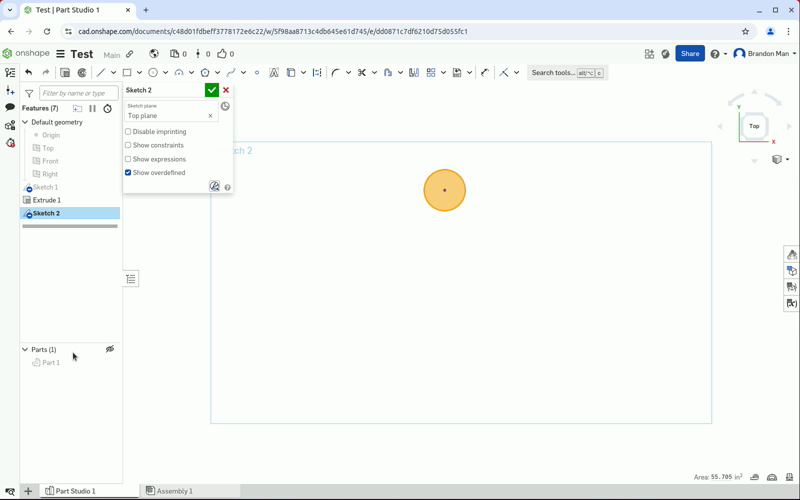
key(shift+e)
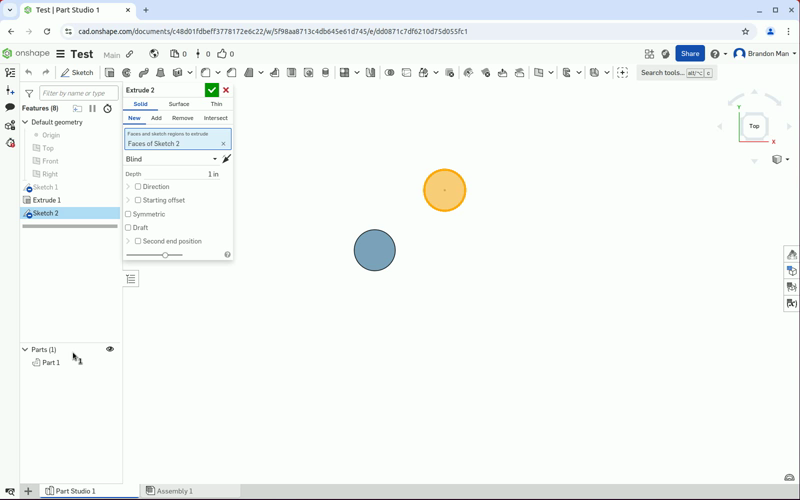
mouse_move(143, 106)
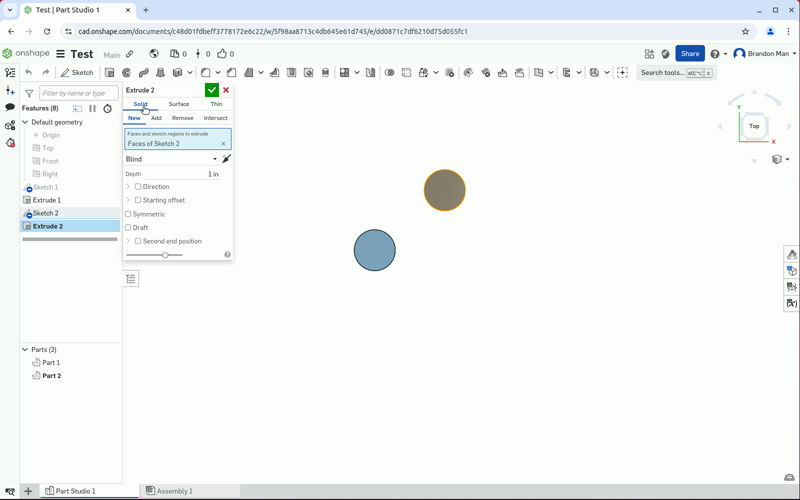
click(143, 106)
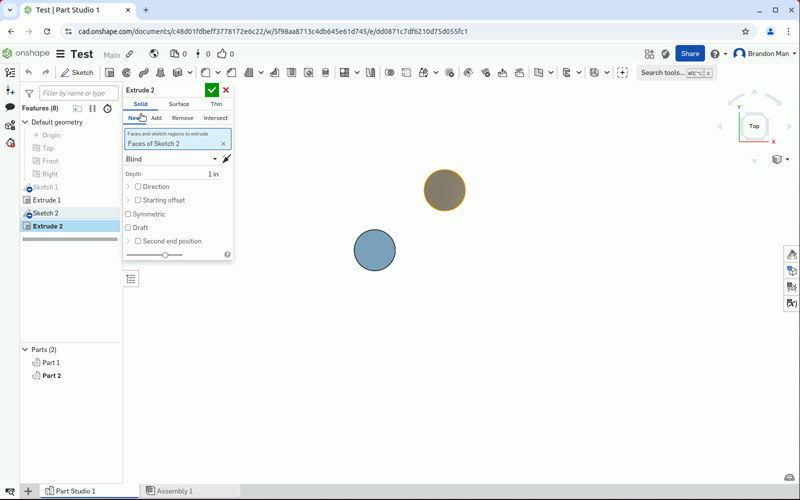
mouse_move(137, 120)
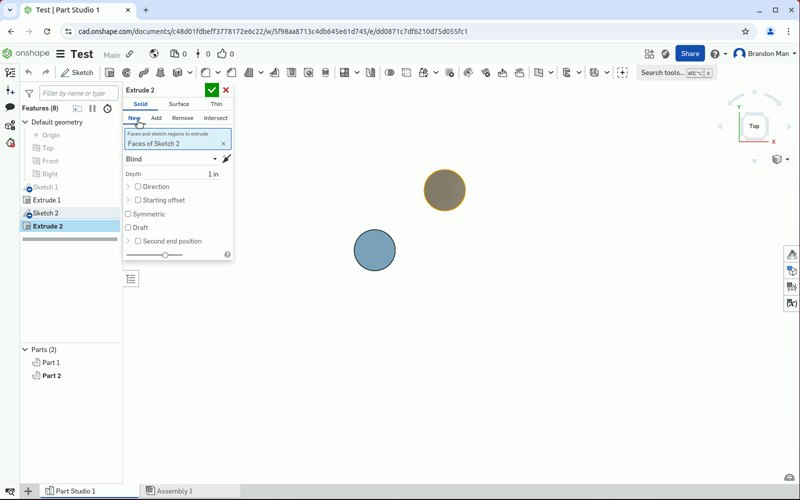
click(137, 120)
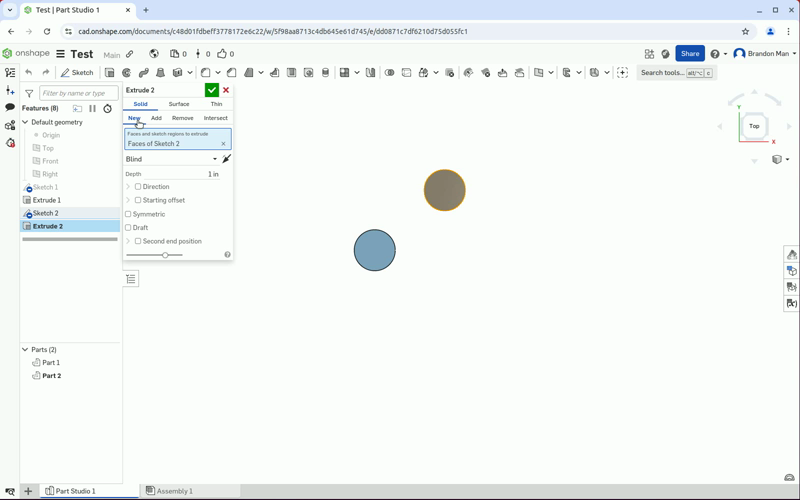
key(tab, 4)
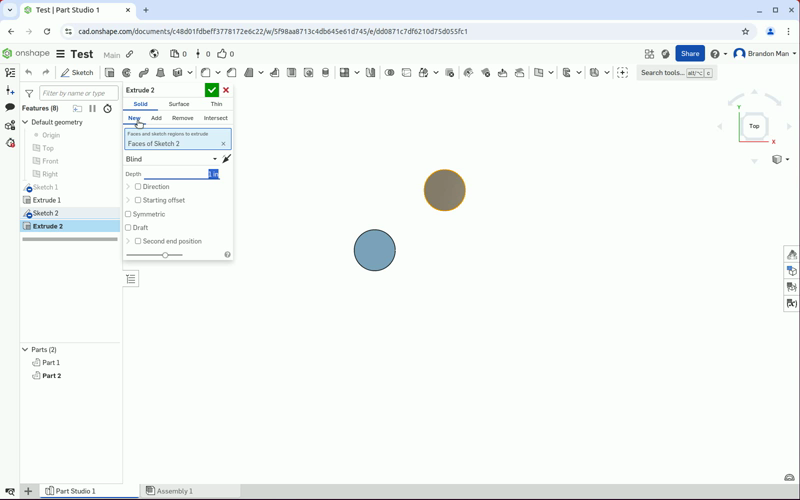
text(6.74)
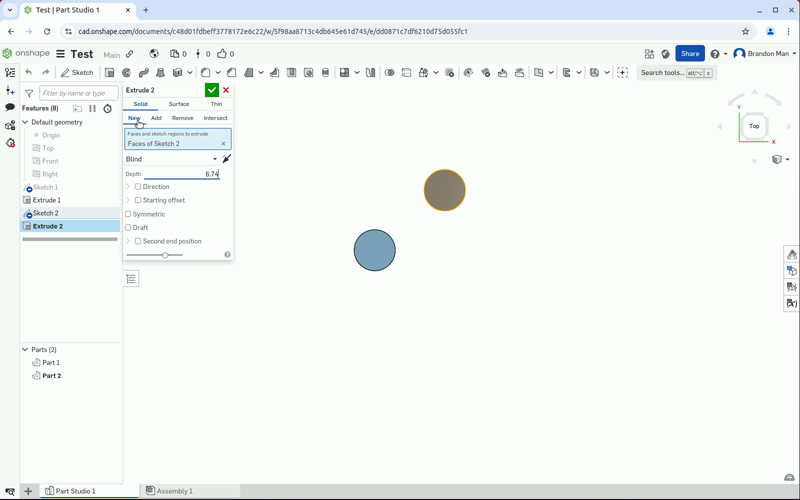
key(enter)
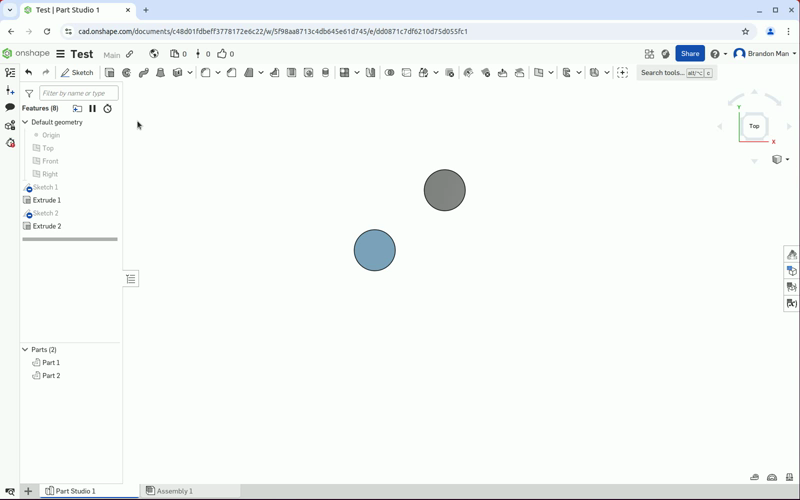
key(shift+h)
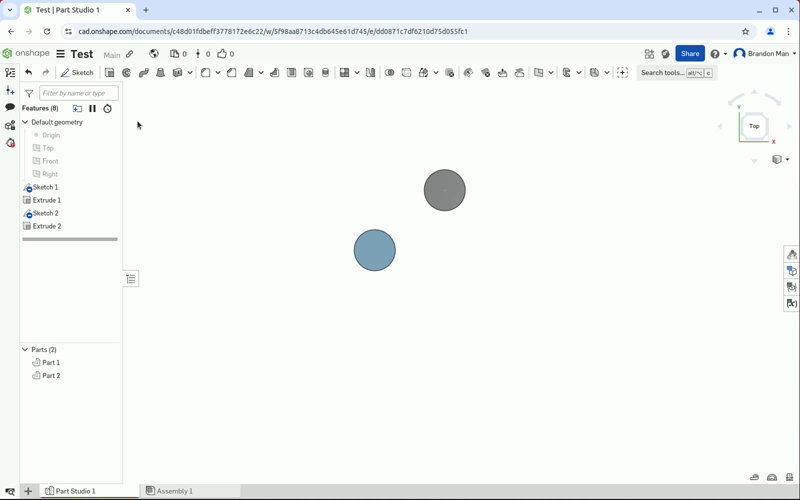
key(shift+h)
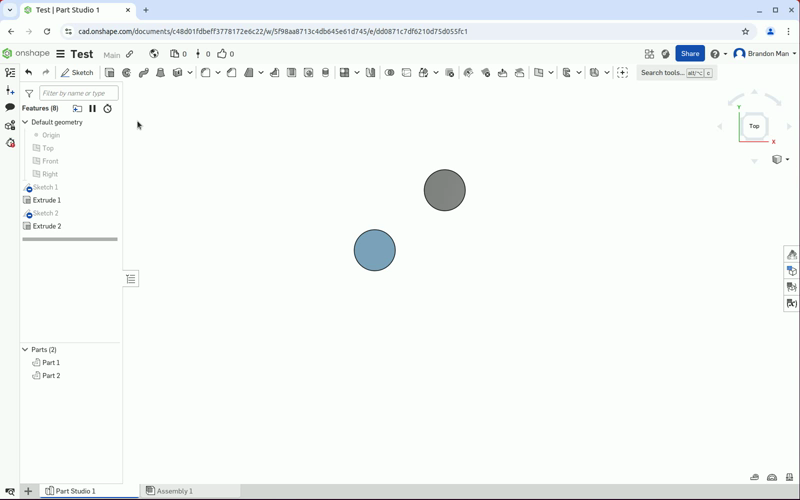
mouse_move(73, 189)
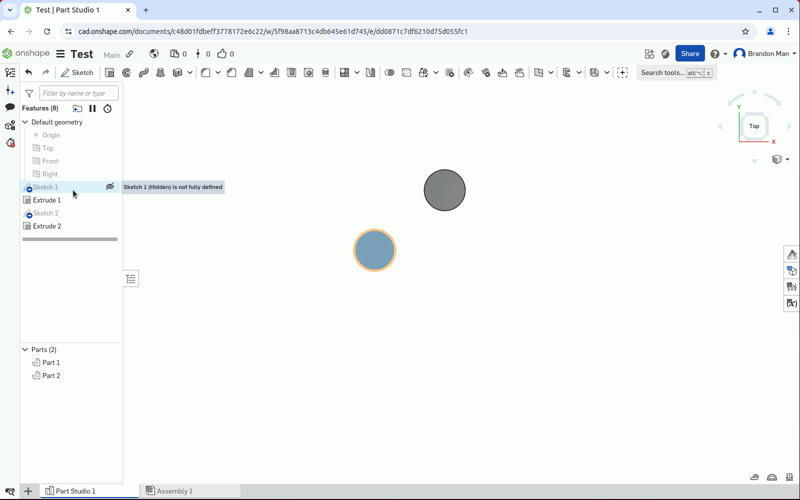
click(73, 189)
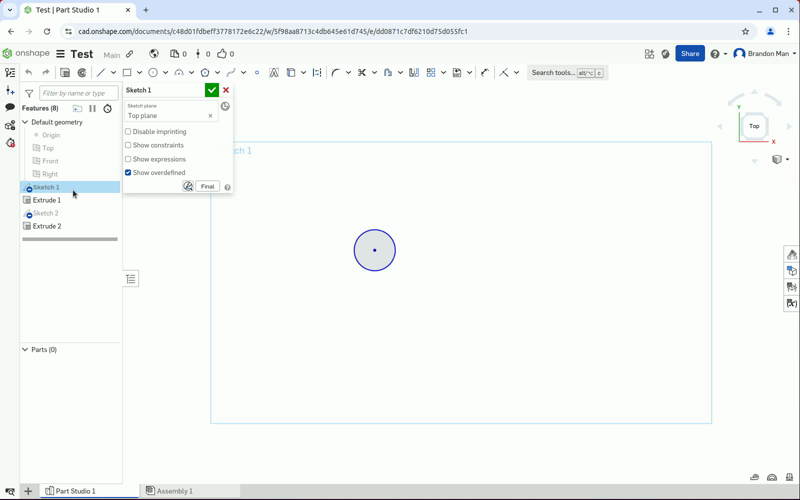
mouse_move(229, 92)
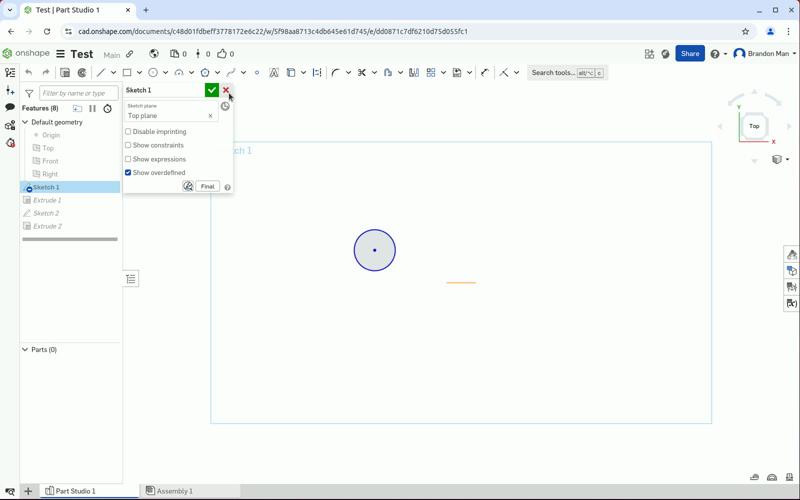
click(229, 92)
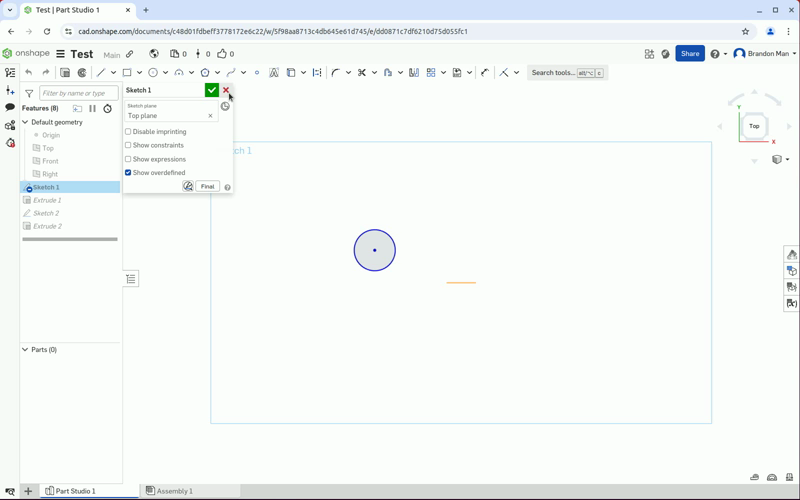
key(shift+s)
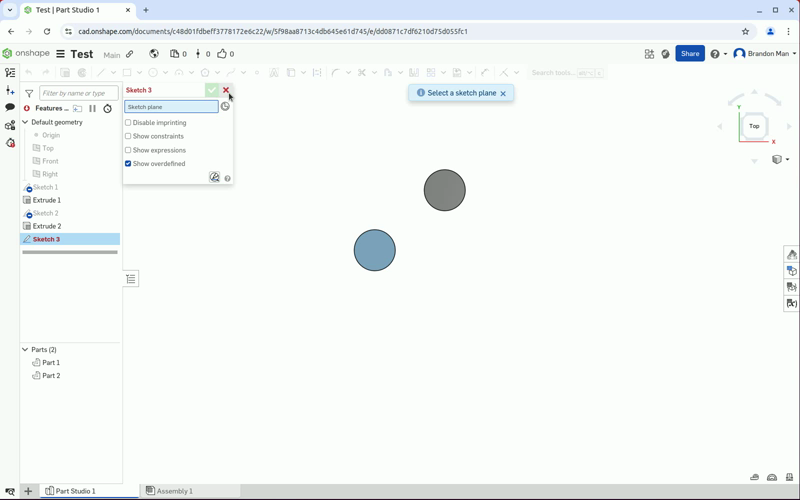
mouse_move(73, 150)
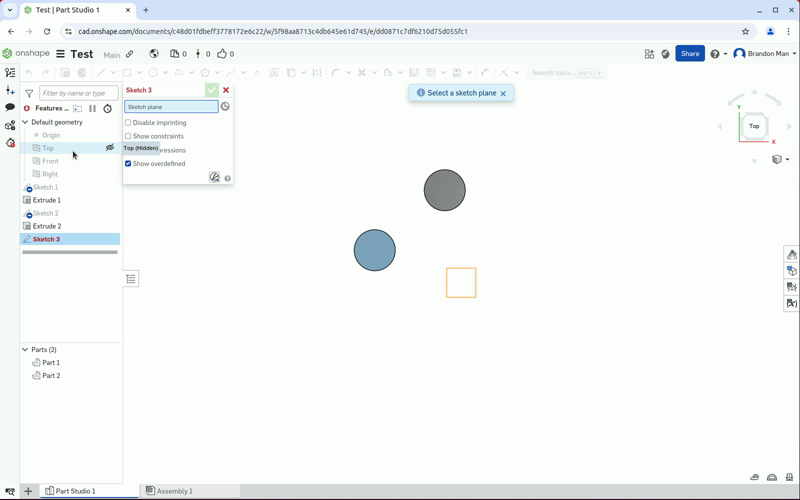
click(73, 150)
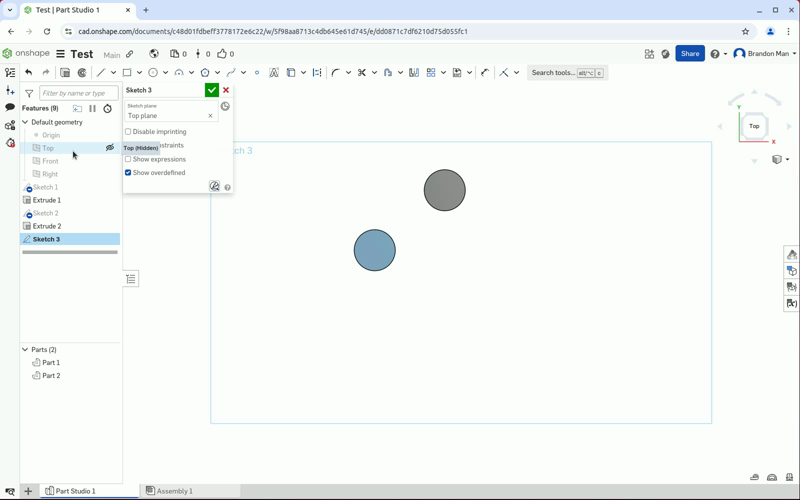
mouse_move(73, 352)
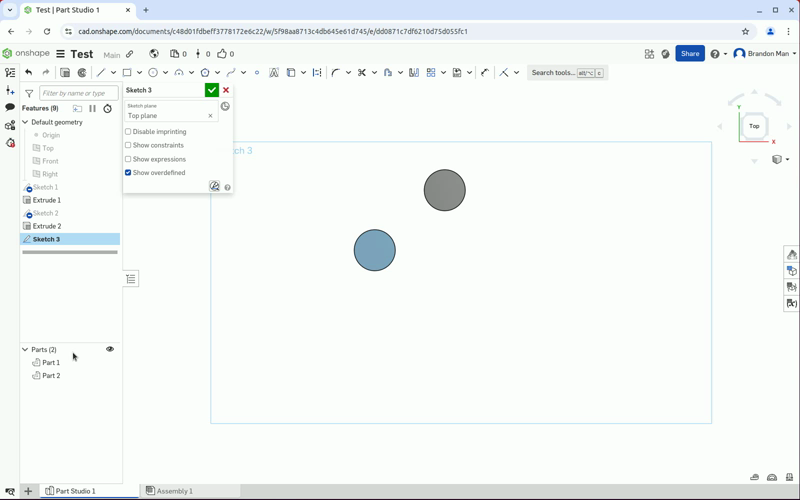
key(y)
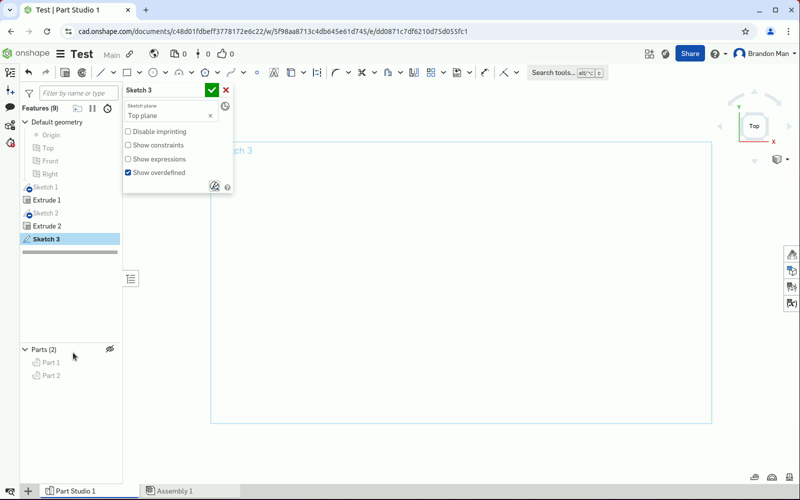
key(c)
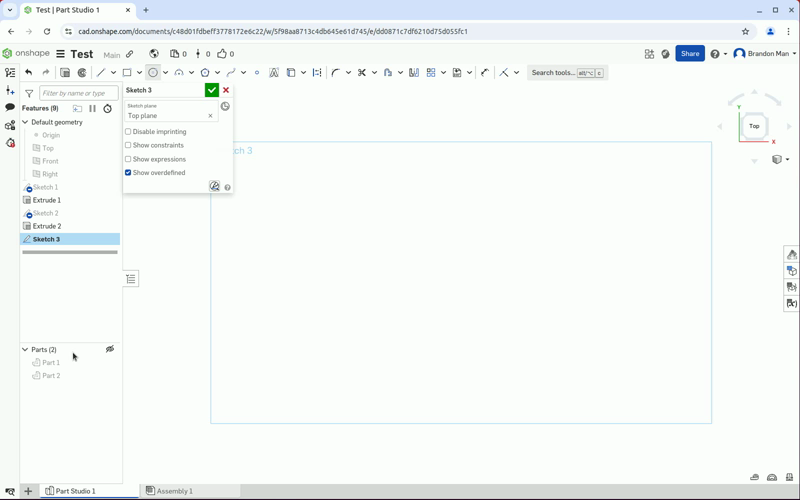
key_down(shift)
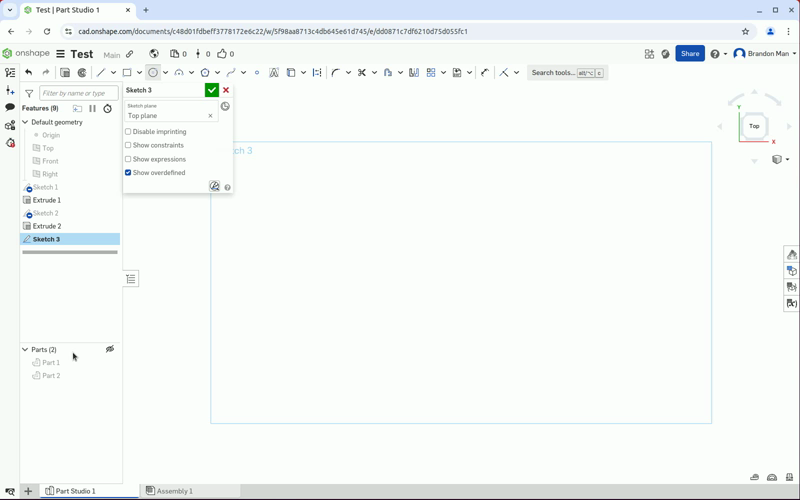
mouse_move(531, 220)
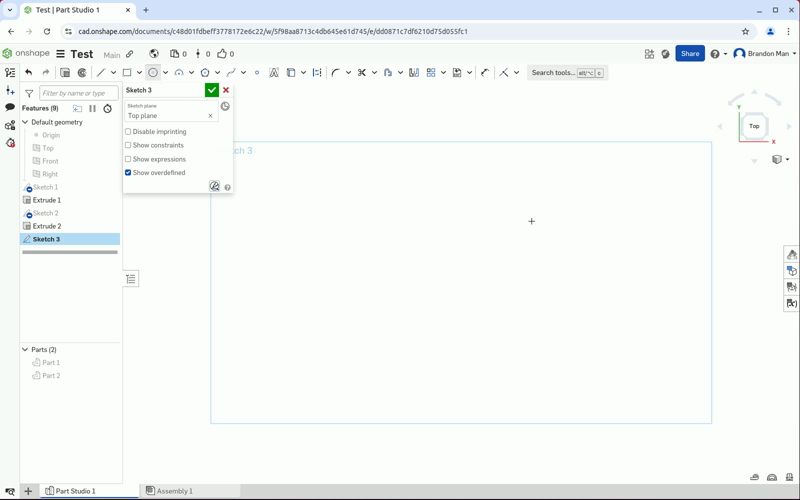
click(531, 220)
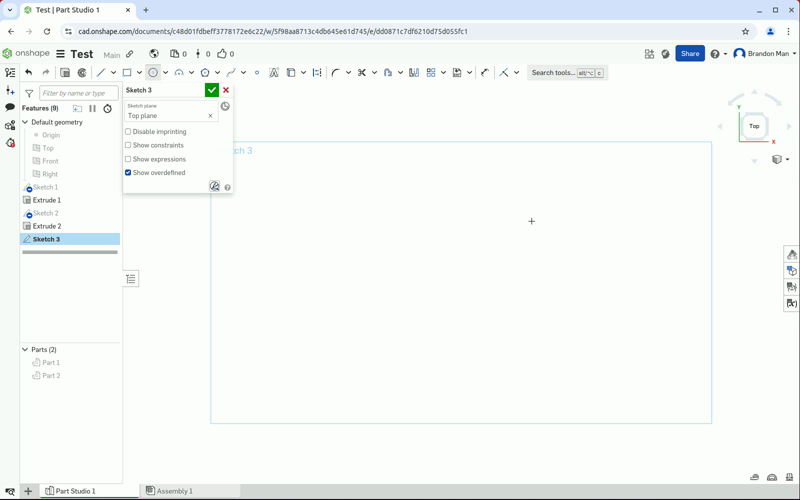
key_up(shift)
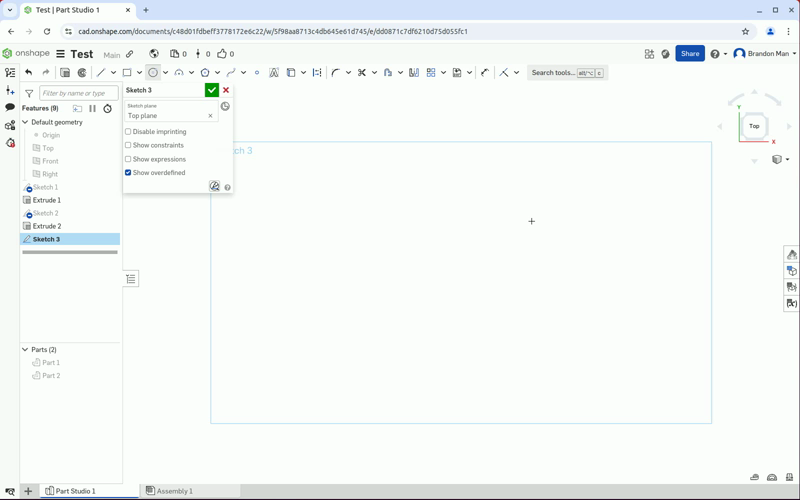
mouse_move(552, 220)
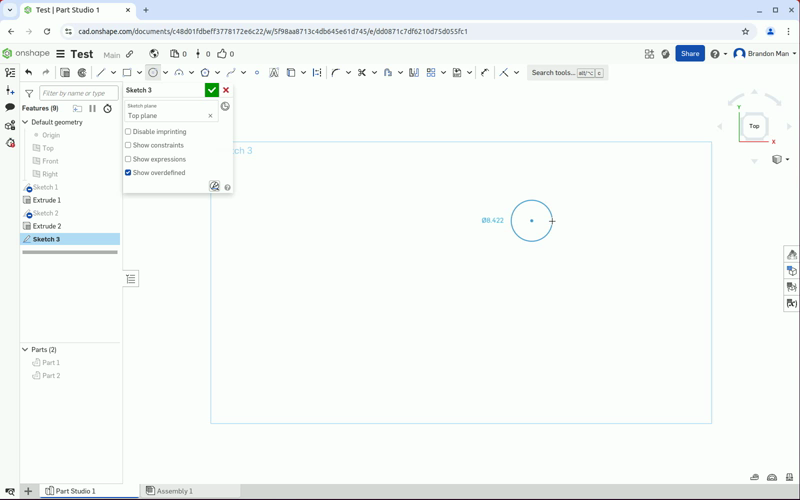
click(552, 220)
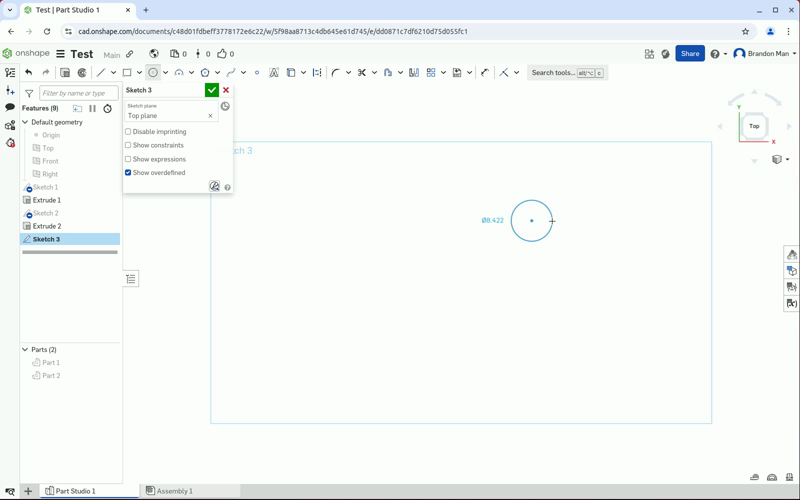
key(esc)
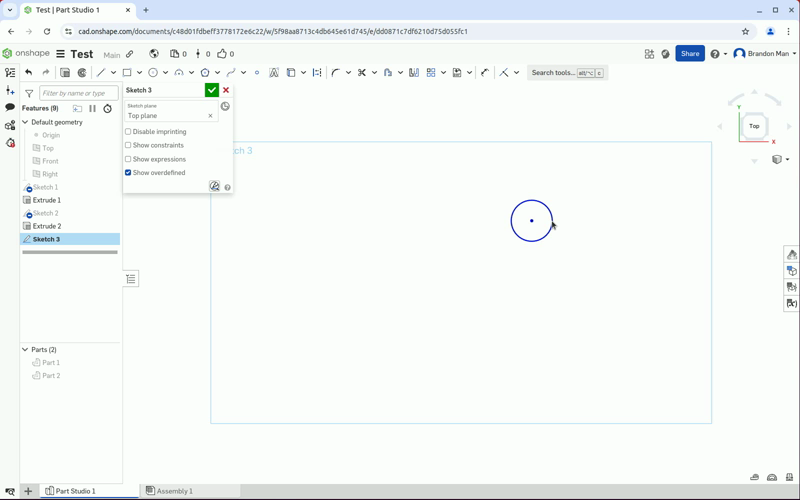
mouse_move(536, 230)
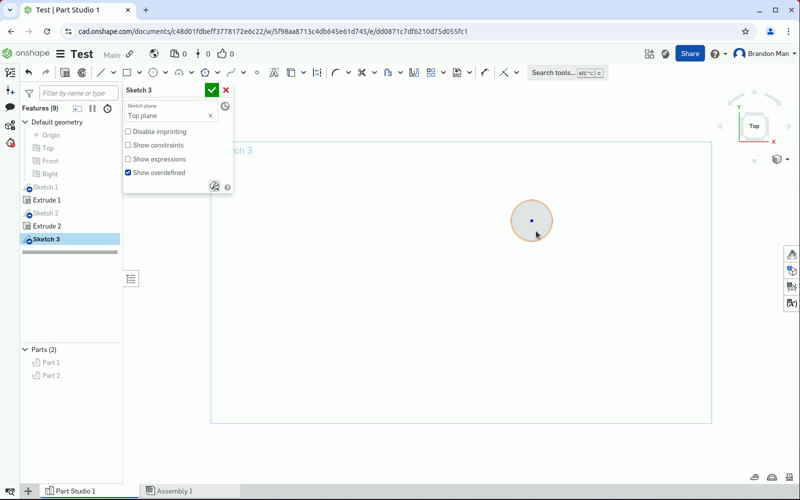
scroll(6)
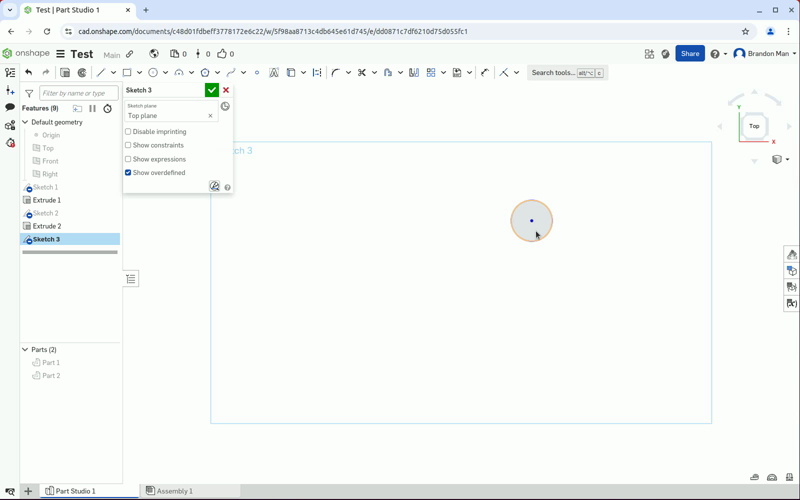
scroll(6)
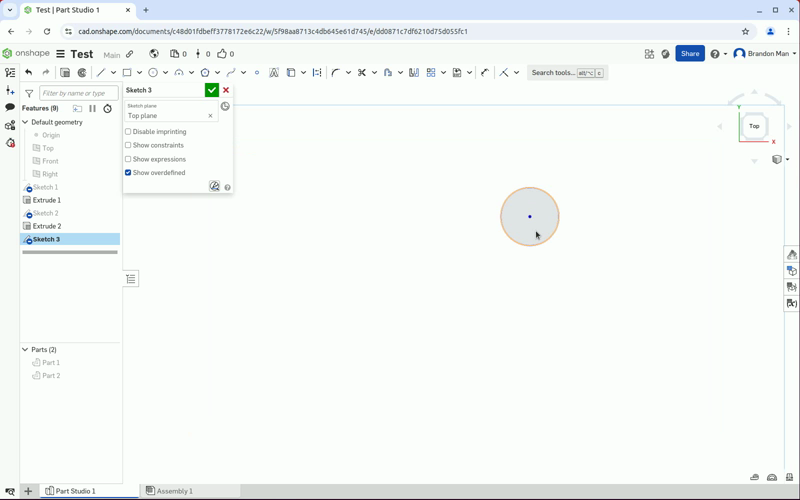
scroll(6)
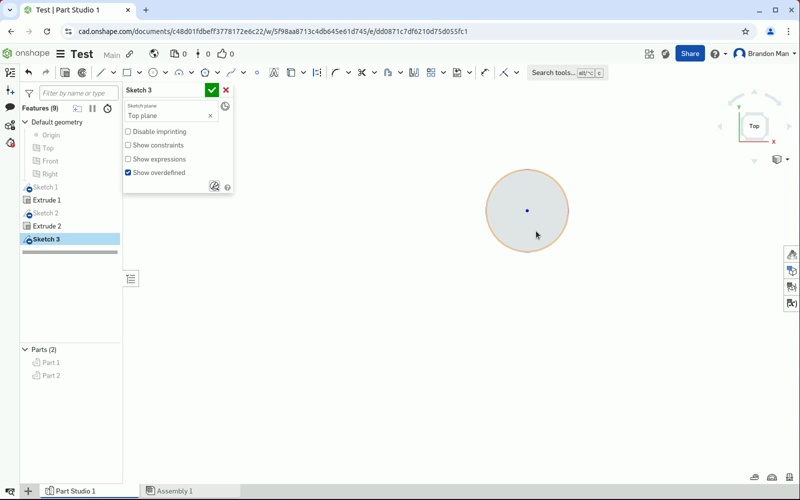
scroll(6)
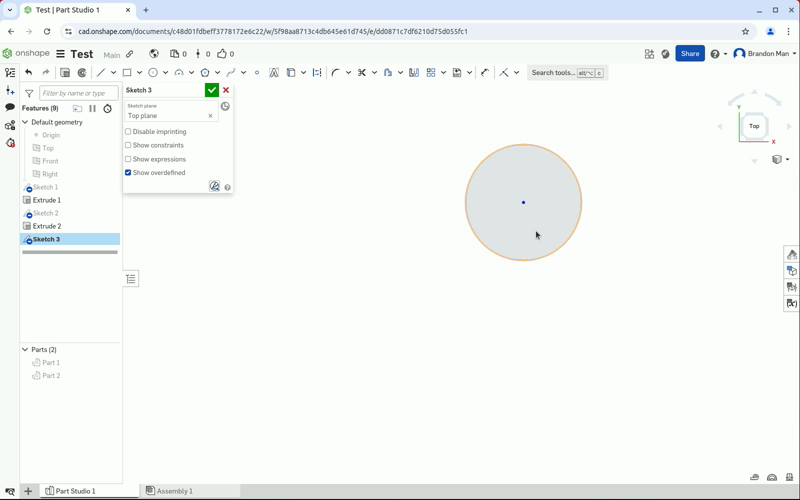
scroll(6)
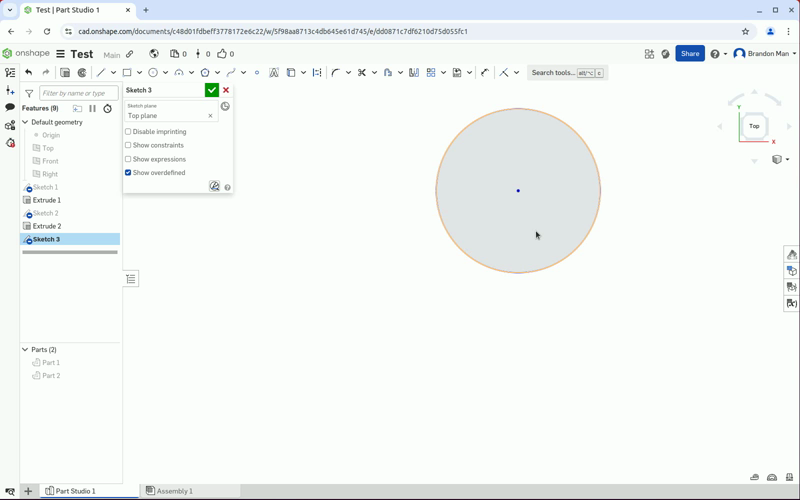
scroll(6)
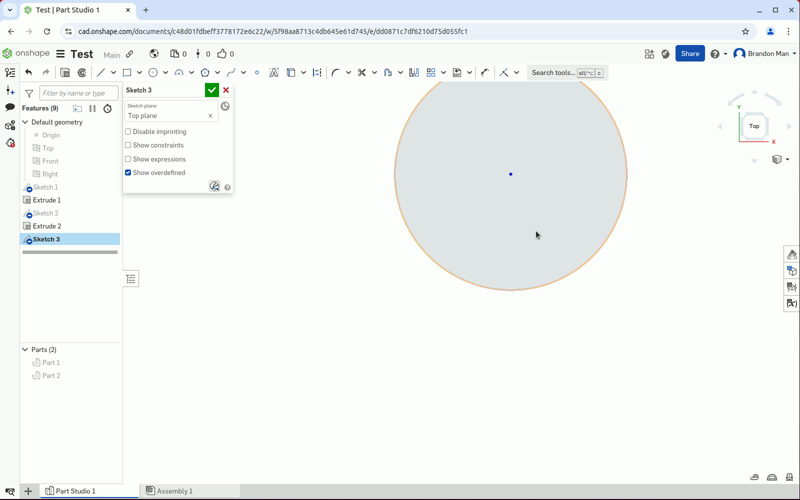
scroll(6)
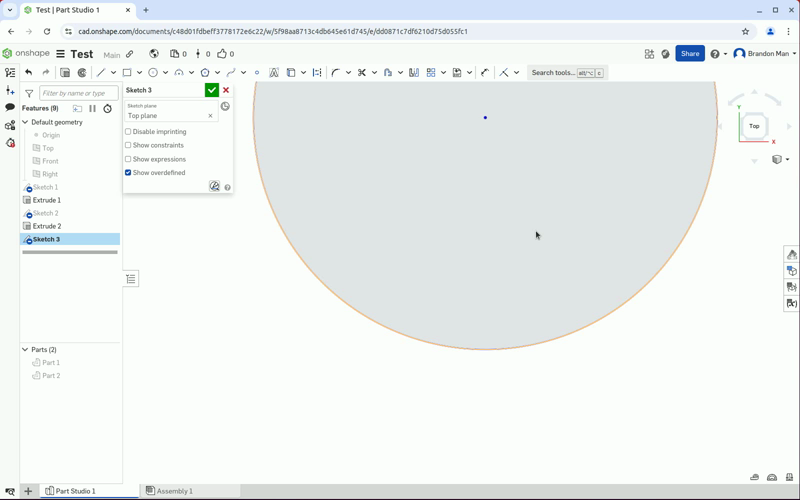
click(536, 230)
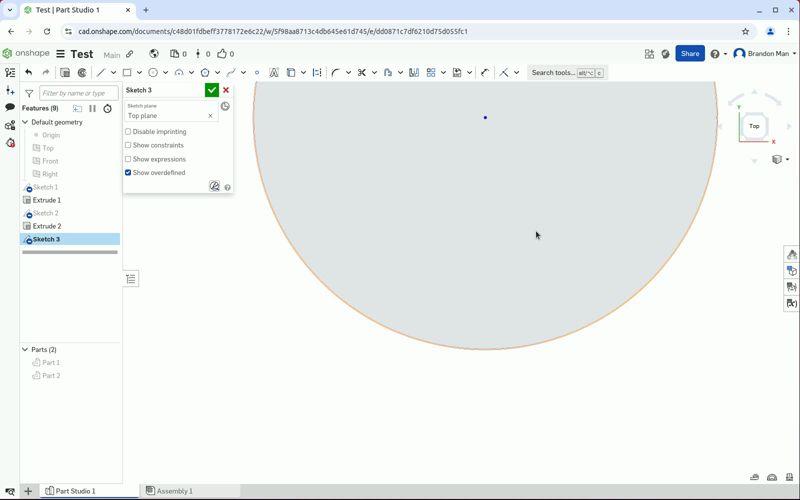
scroll(-6)
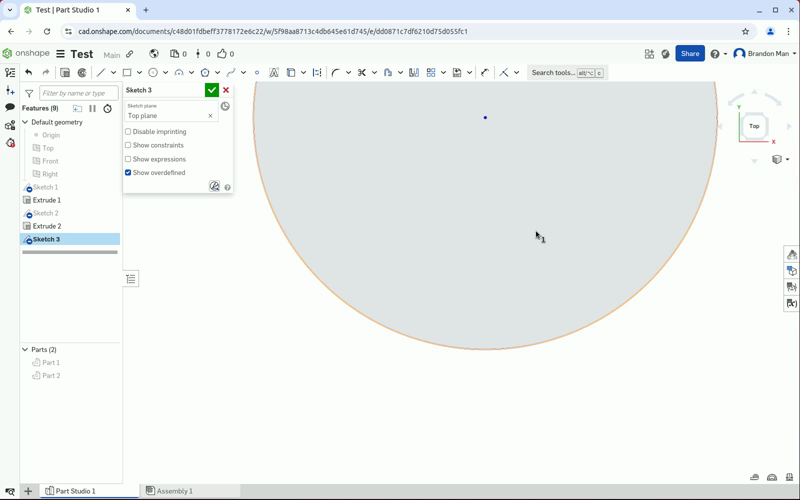
scroll(-6)
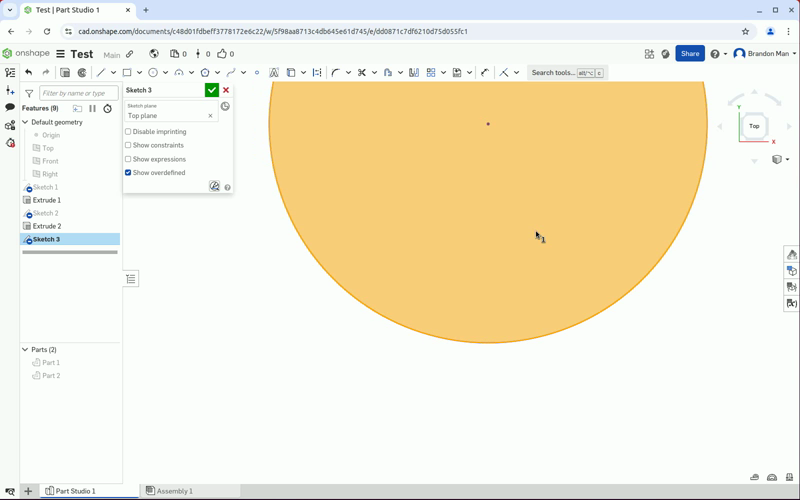
scroll(-6)
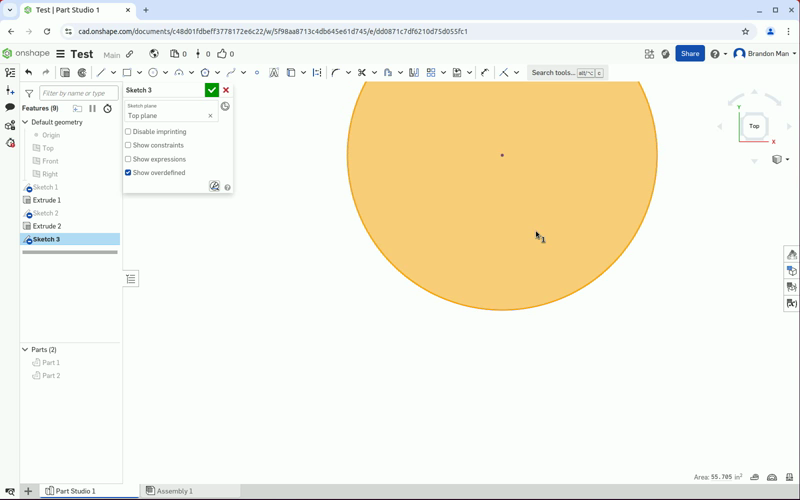
scroll(-6)
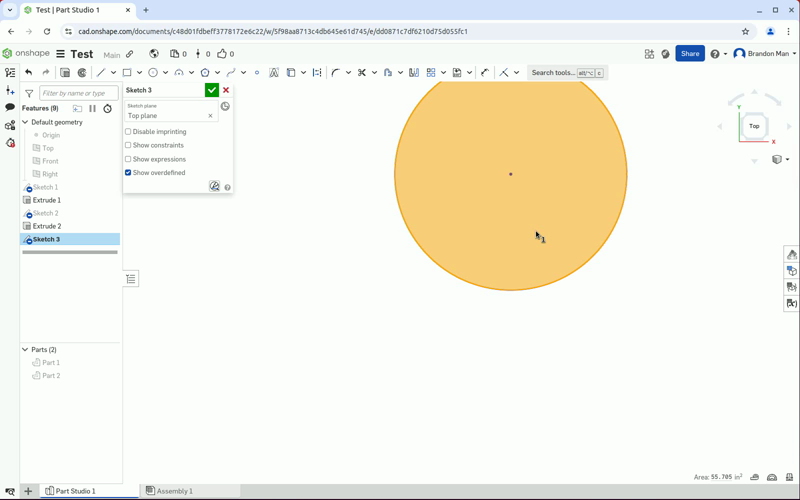
scroll(-6)
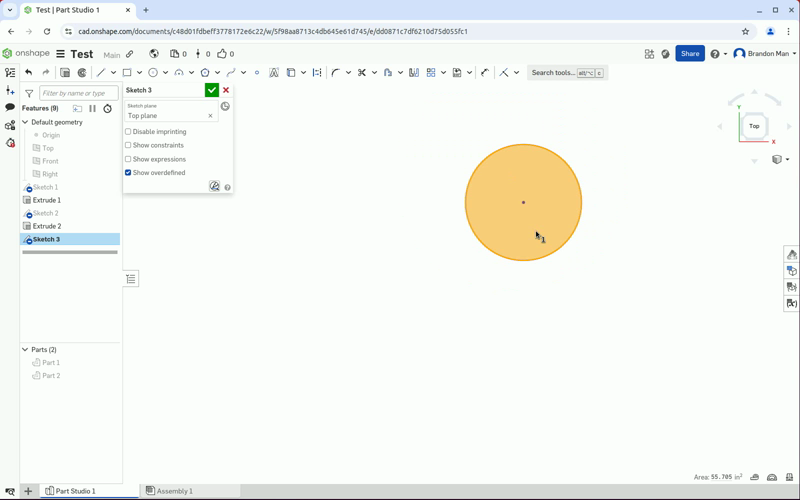
scroll(-6)
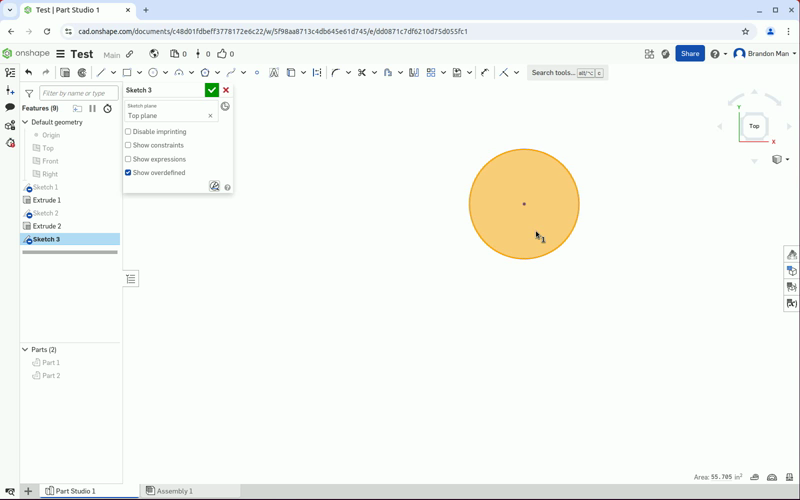
scroll(-6)
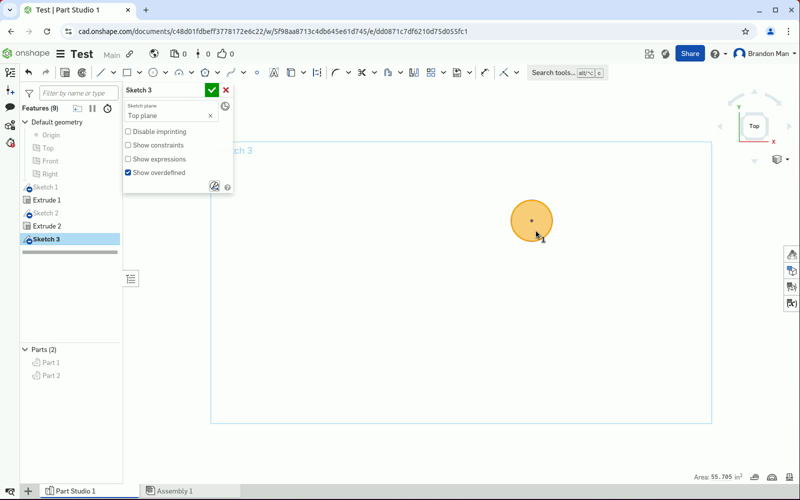
mouse_move(73, 352)
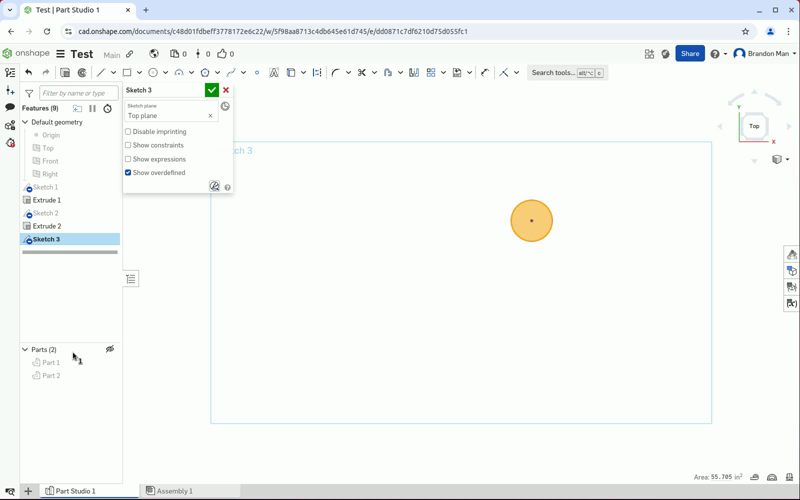
key(shift+y)
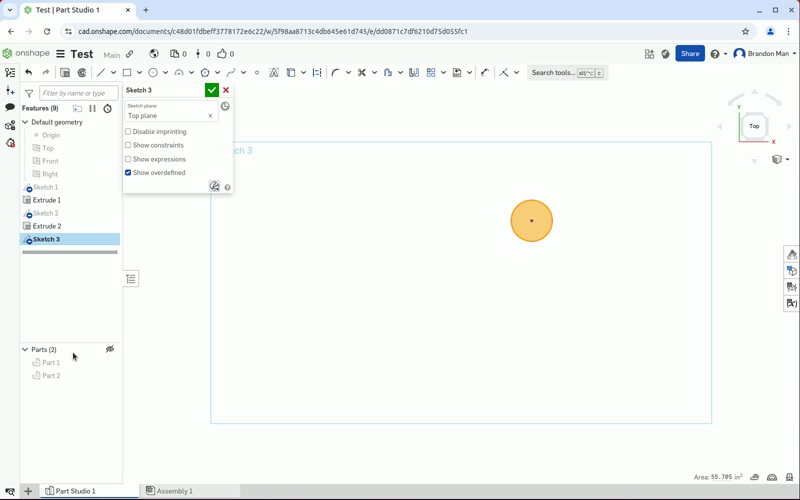
key(shift+e)
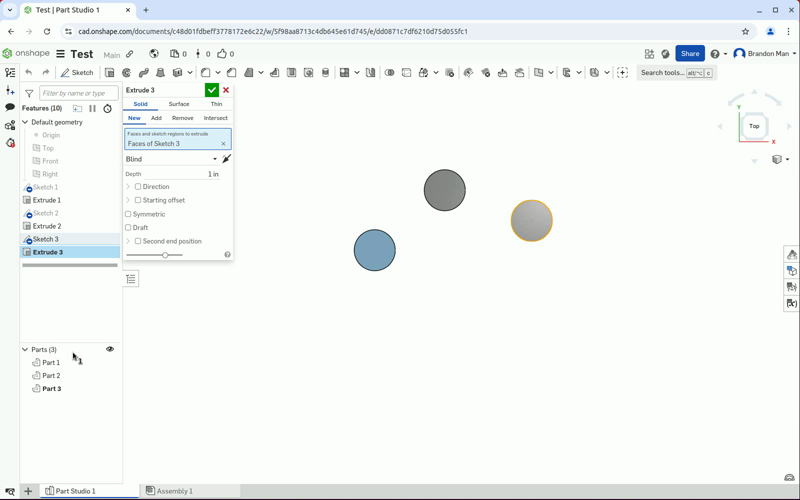
mouse_move(143, 106)
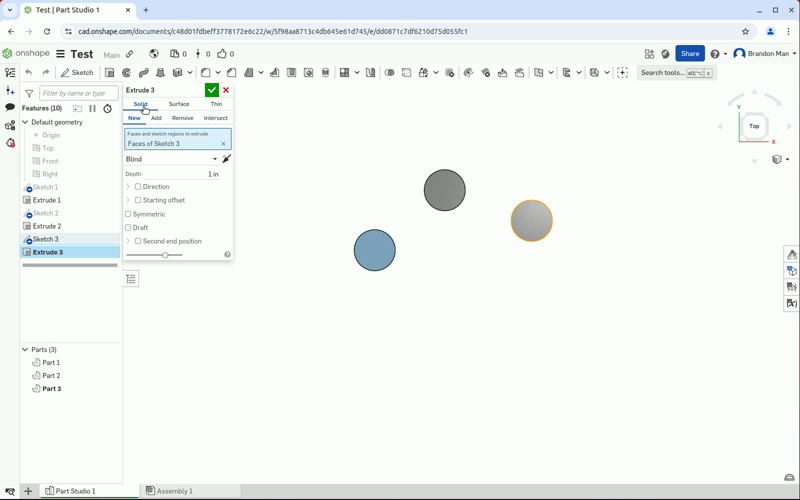
click(143, 106)
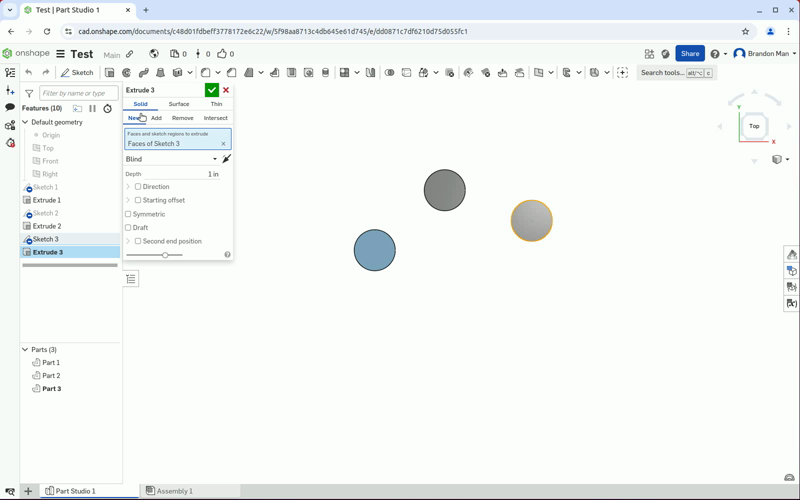
mouse_move(137, 120)
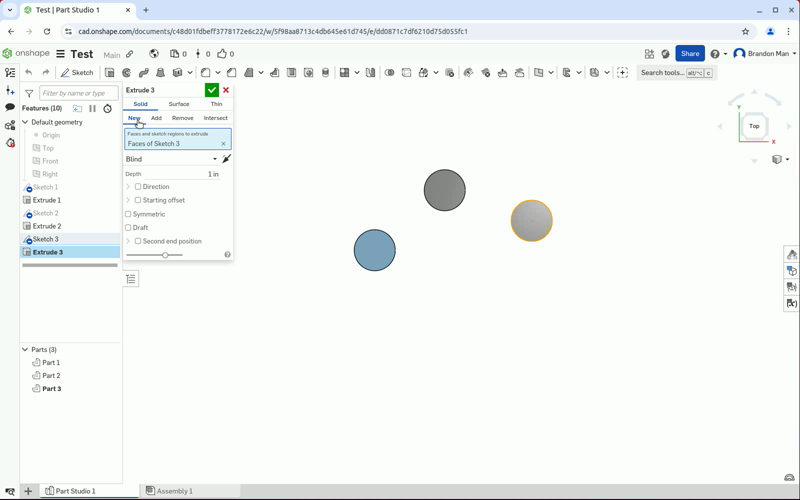
click(137, 120)
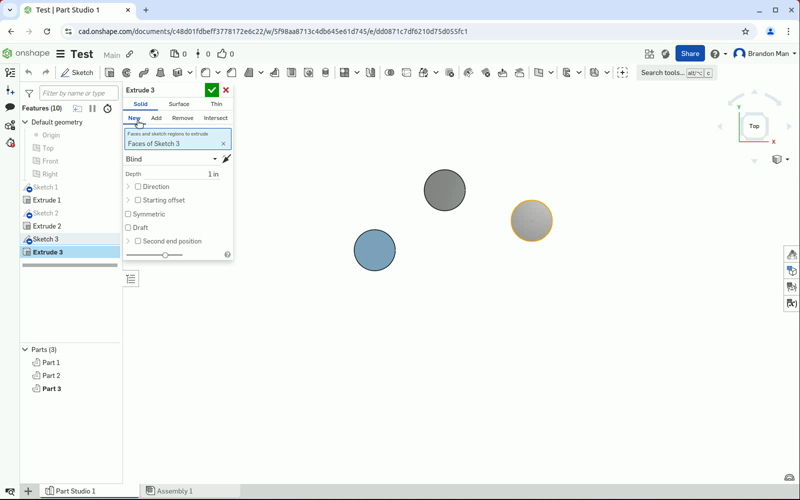
key(tab, 4)
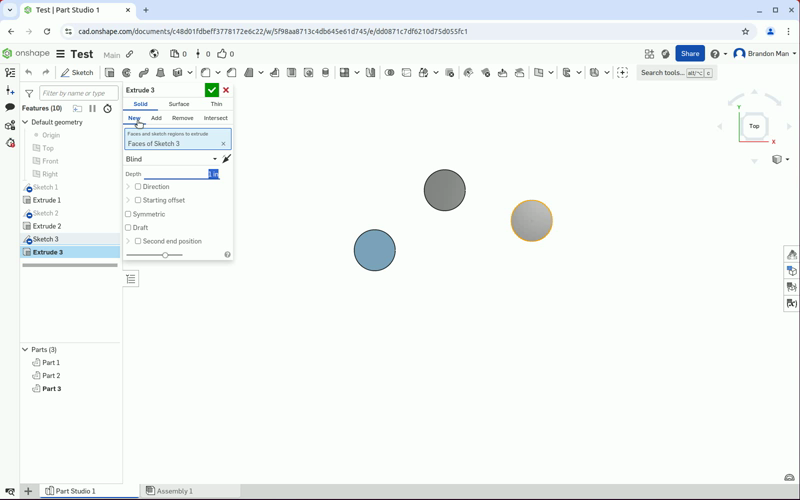
text(6.74)
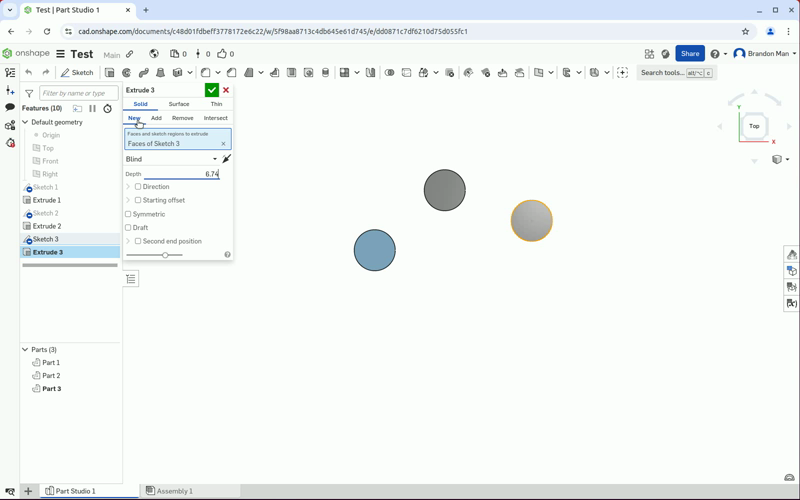
key(enter)
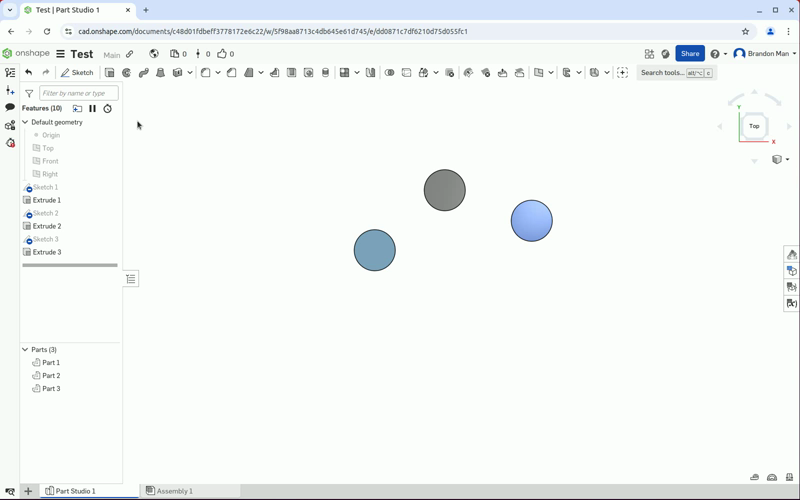
key(shift+h)
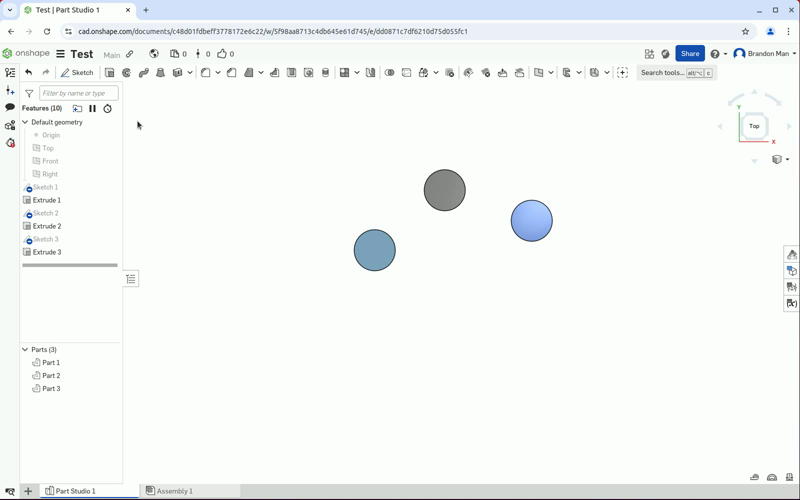
key(shift+h)
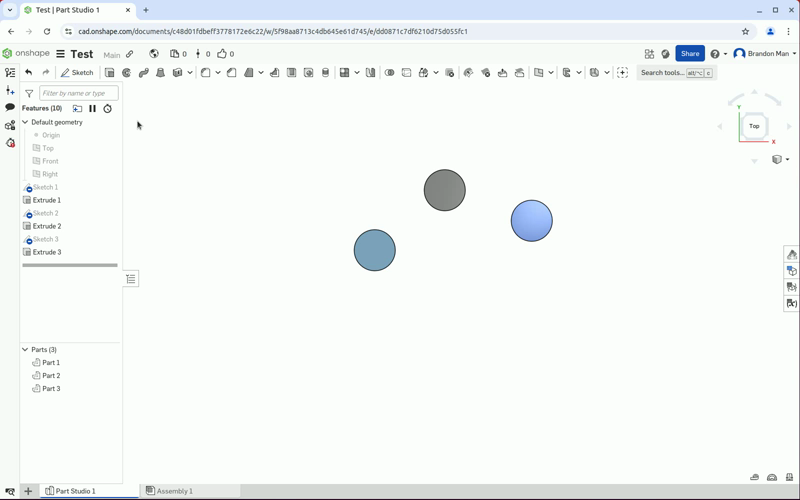
mouse_move(73, 189)
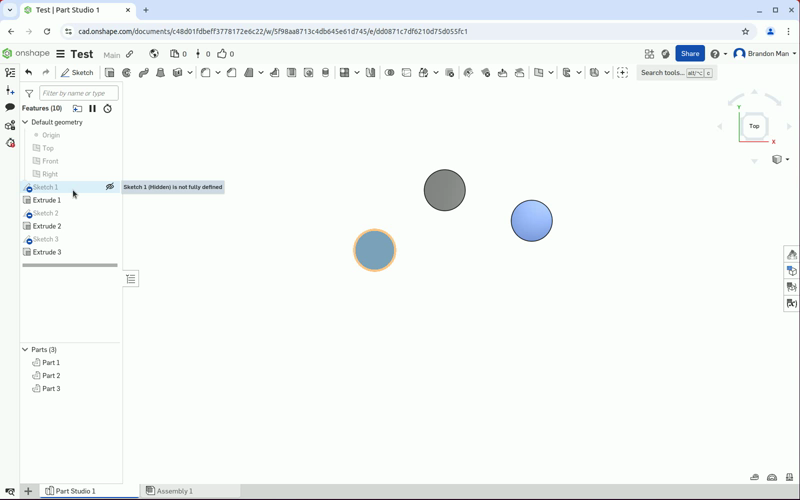
click(73, 189)
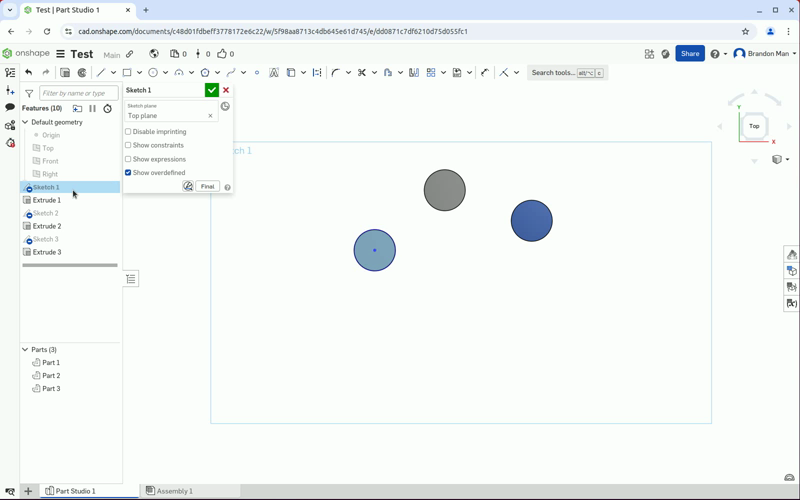
mouse_move(229, 92)
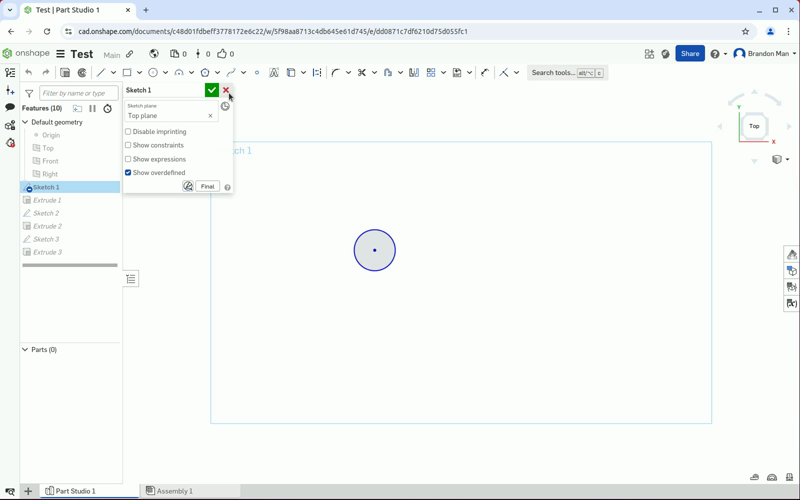
click(229, 92)
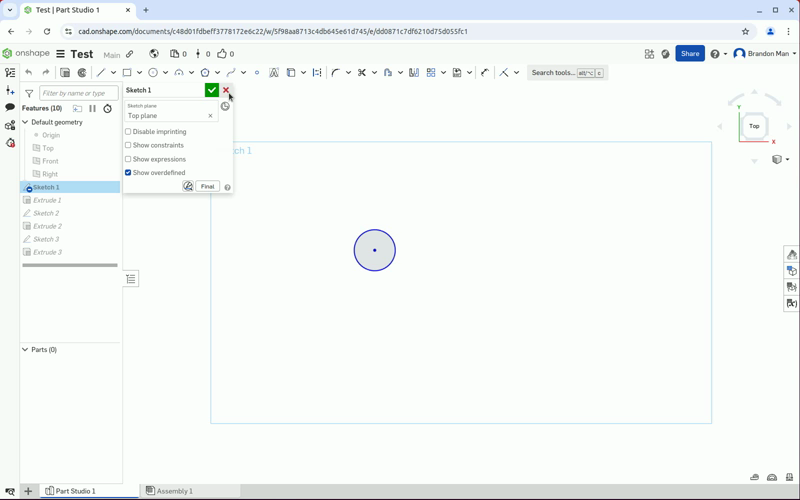
key(shift+s)
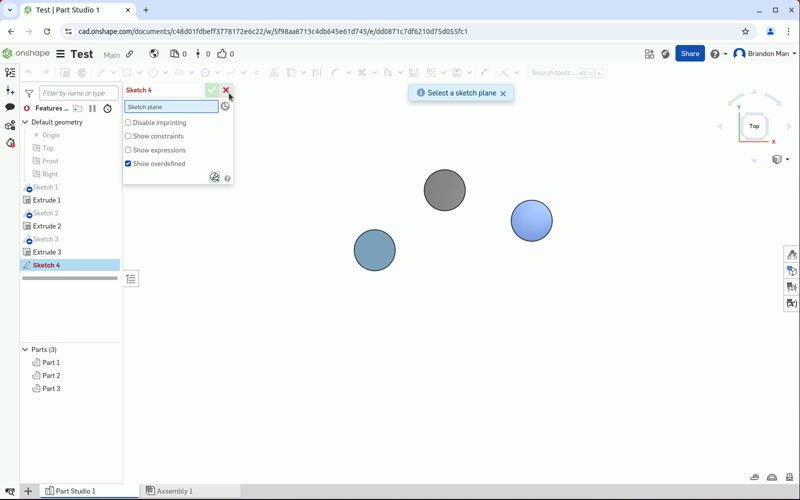
mouse_move(73, 150)
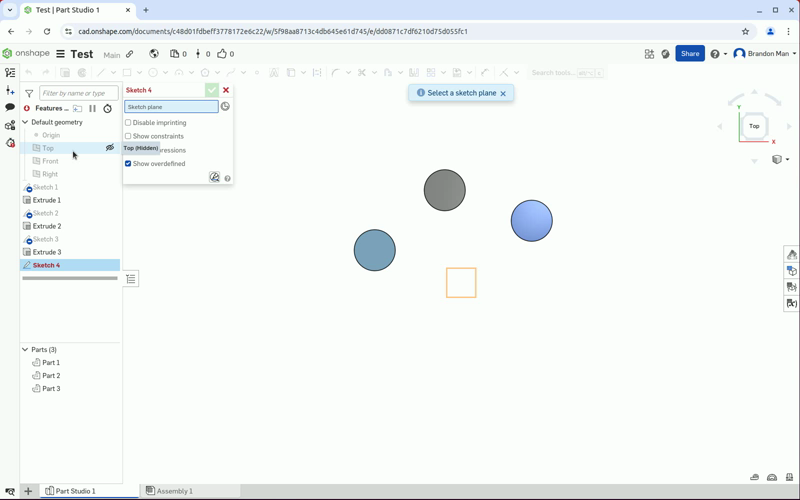
click(73, 150)
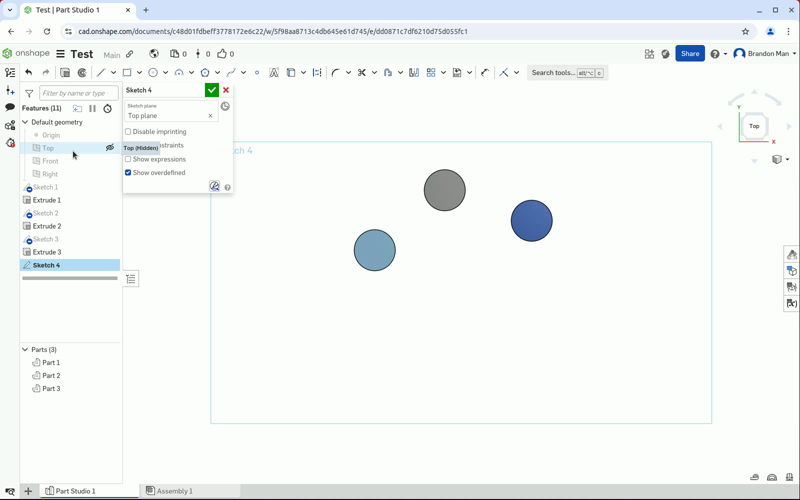
mouse_move(73, 352)
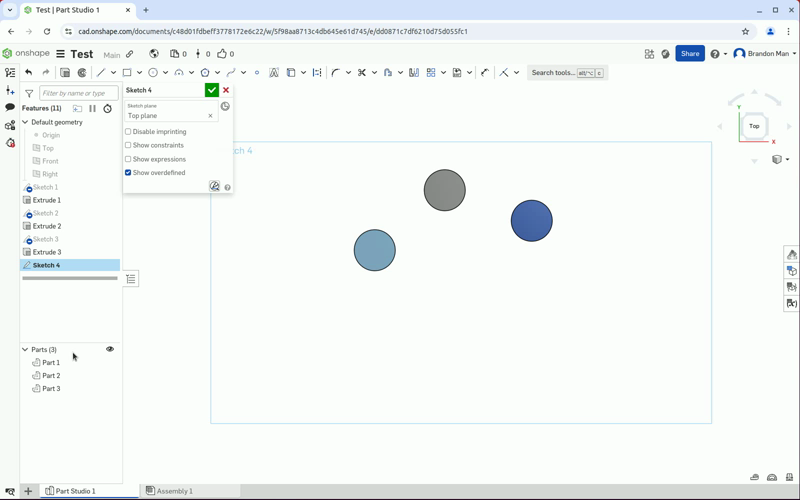
key(y)
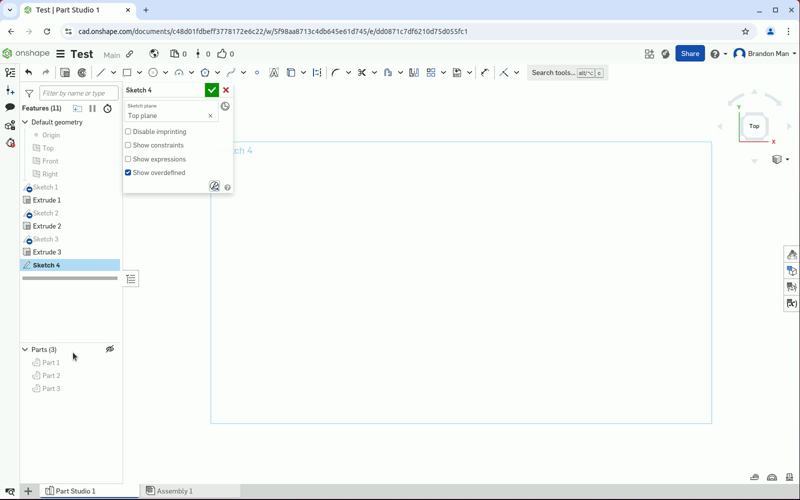
key(c)
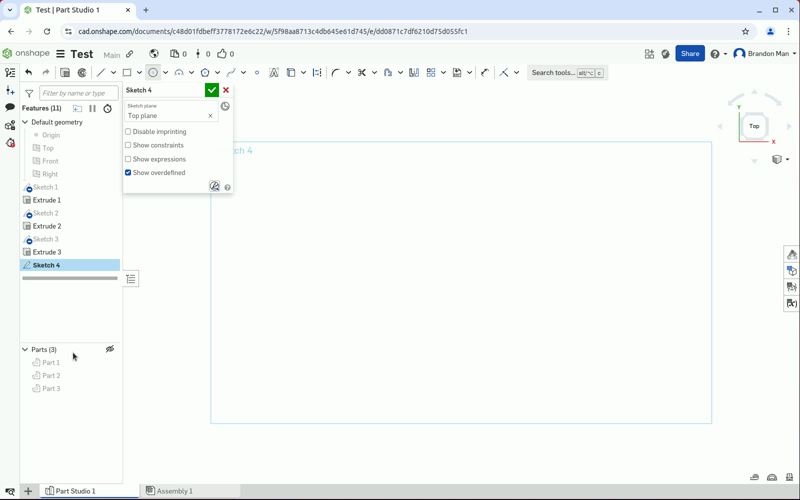
key_down(shift)
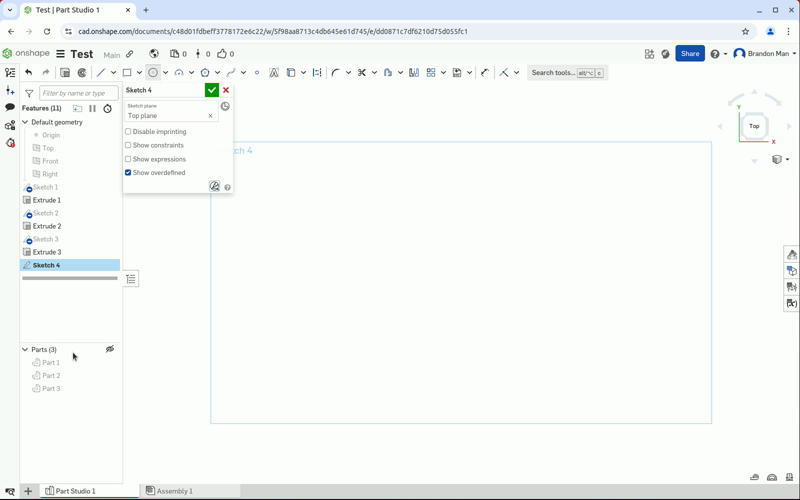
mouse_move(548, 312)
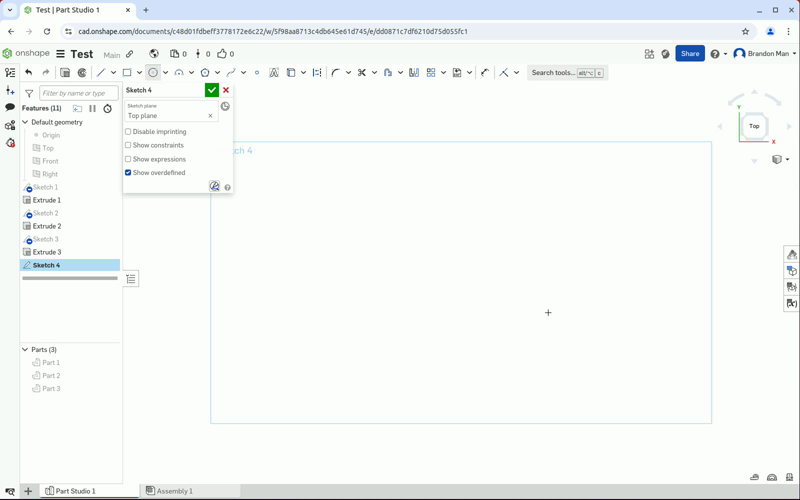
click(548, 312)
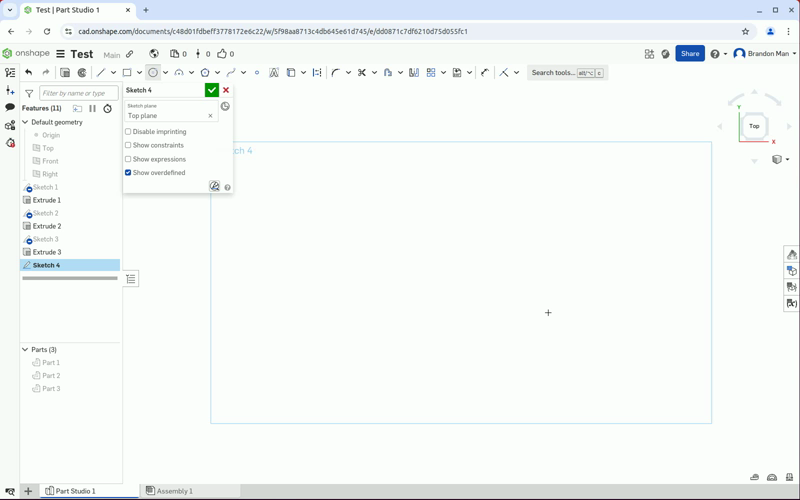
key_up(shift)
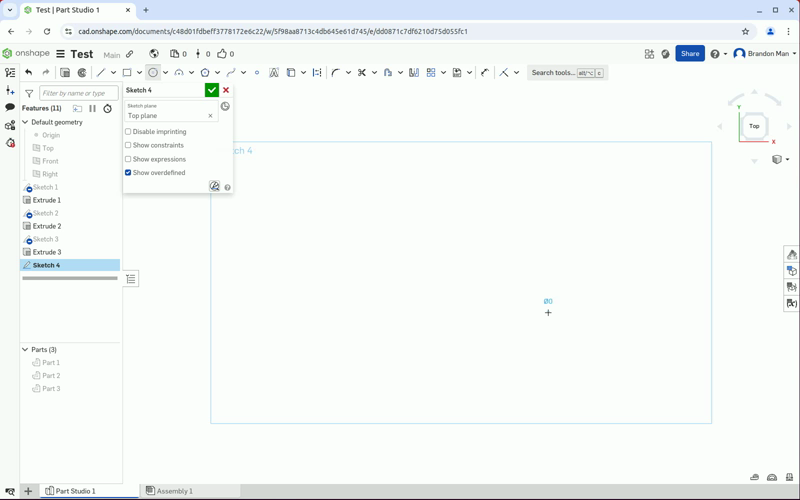
mouse_move(568, 312)
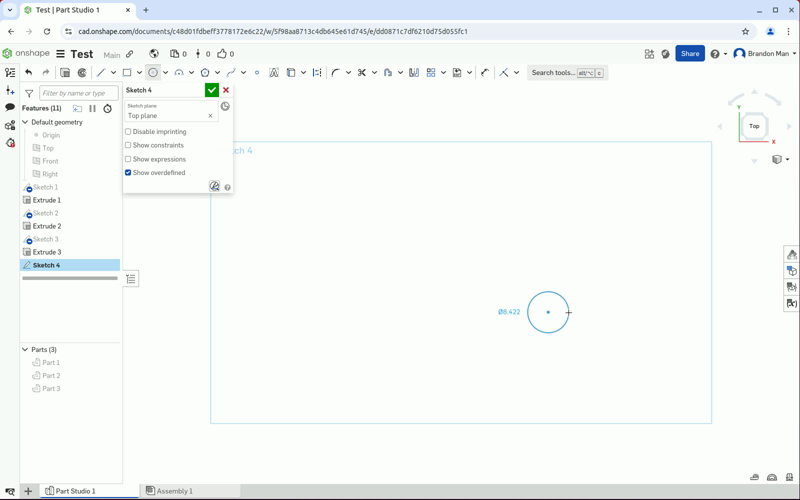
click(568, 312)
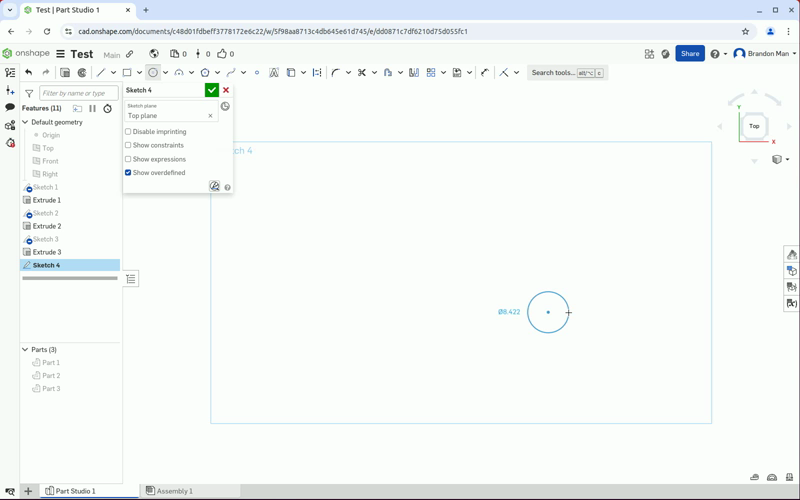
key(esc)
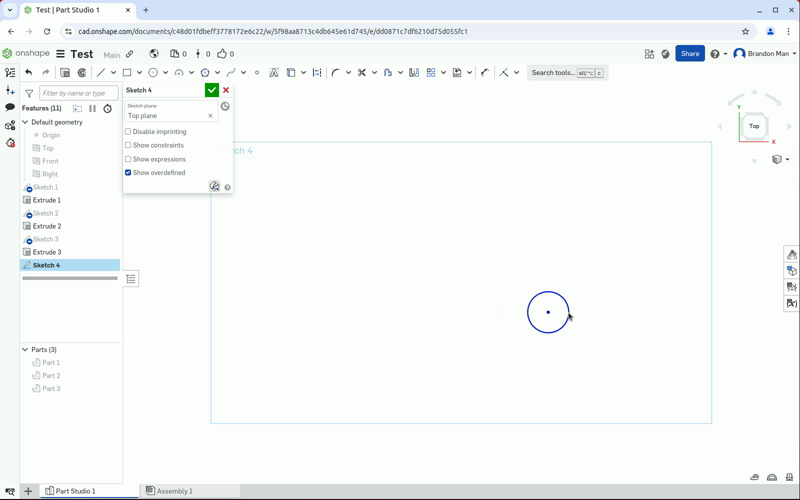
mouse_move(555, 302)
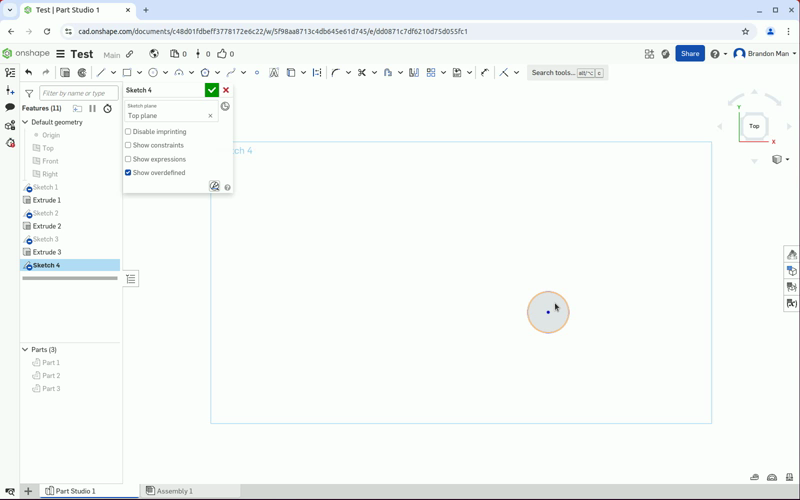
scroll(6)
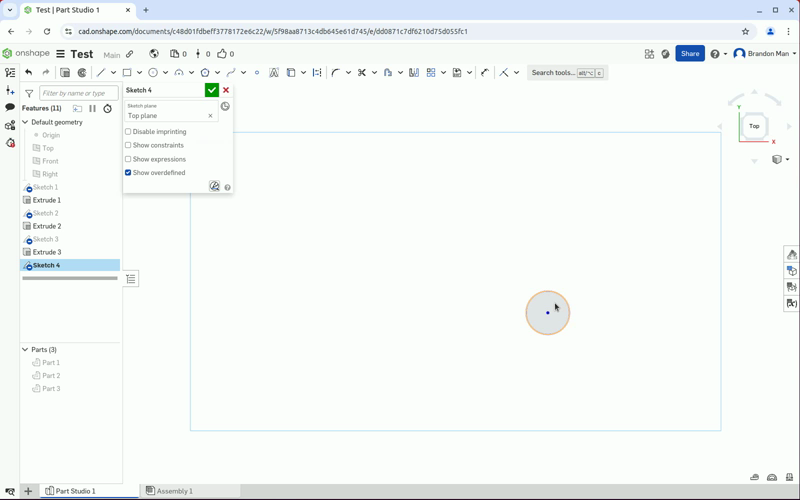
scroll(6)
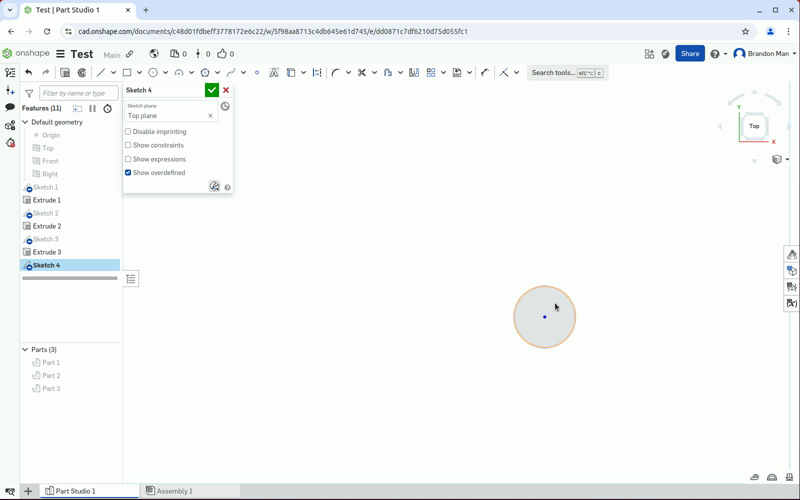
scroll(6)
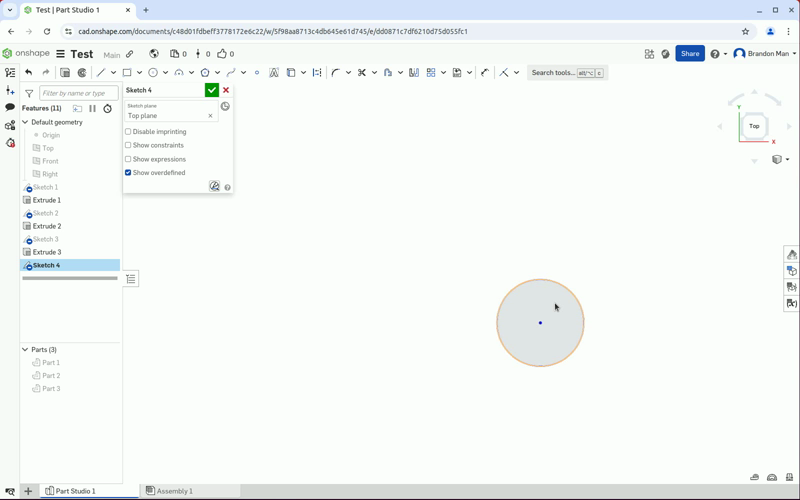
scroll(6)
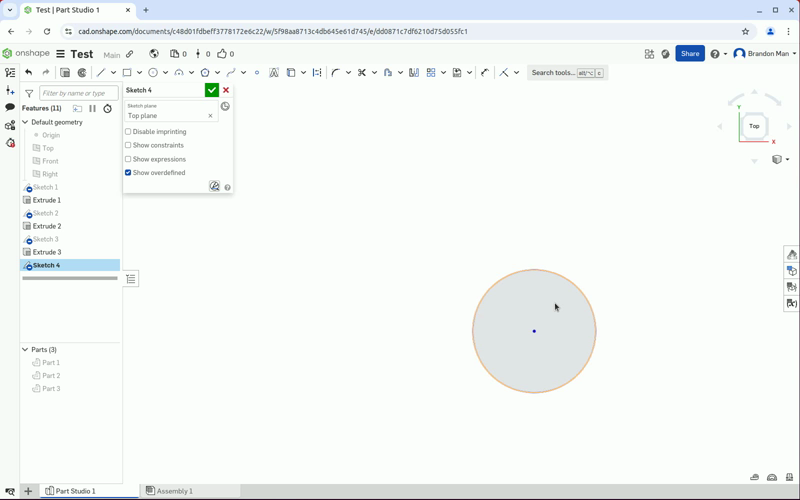
scroll(6)
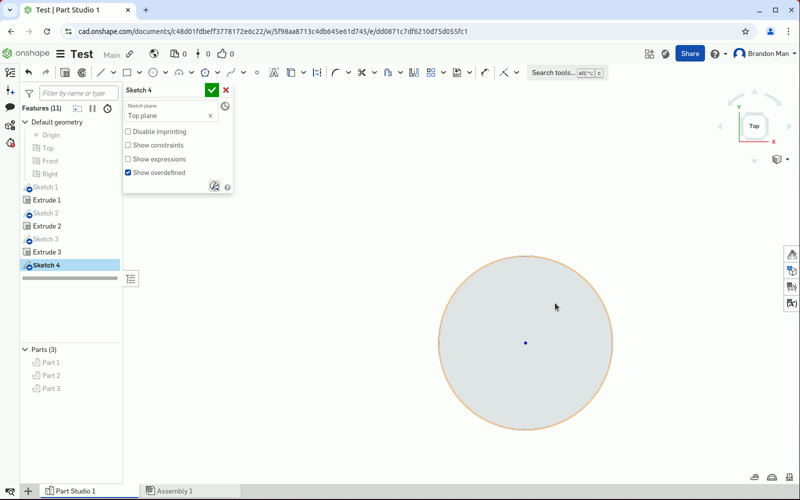
scroll(6)
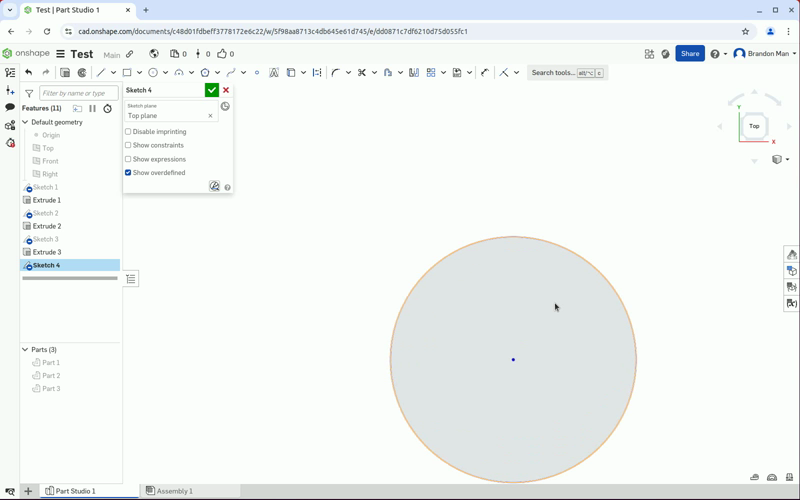
scroll(6)
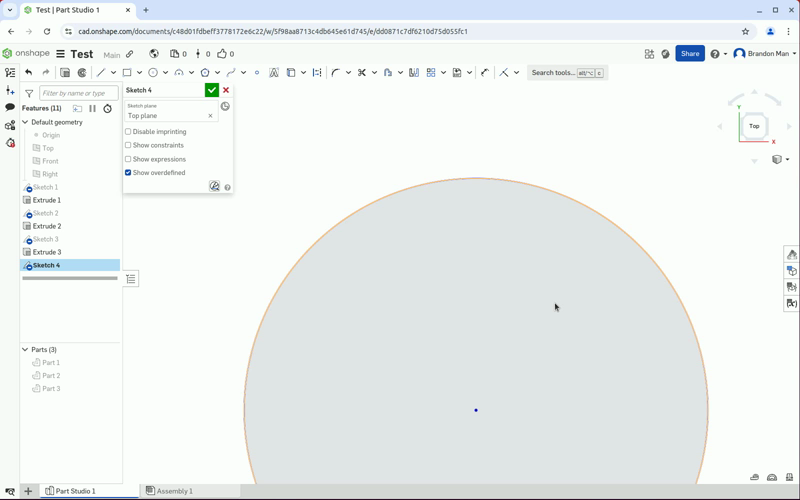
click(555, 302)
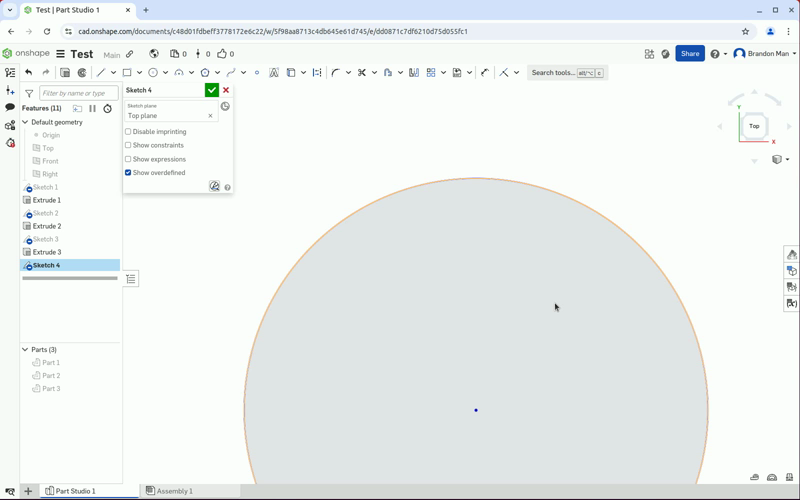
scroll(-6)
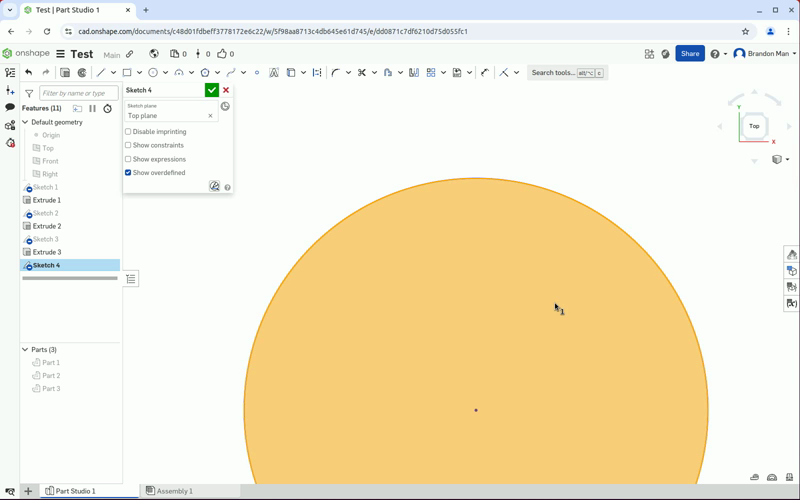
scroll(-6)
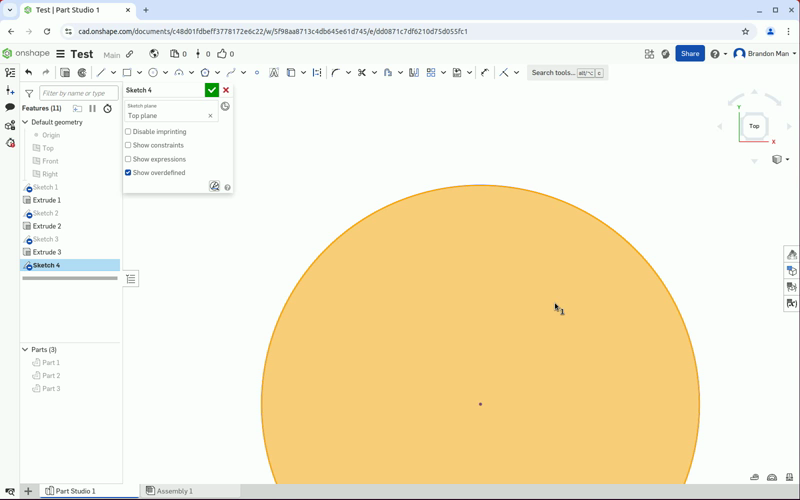
scroll(-6)
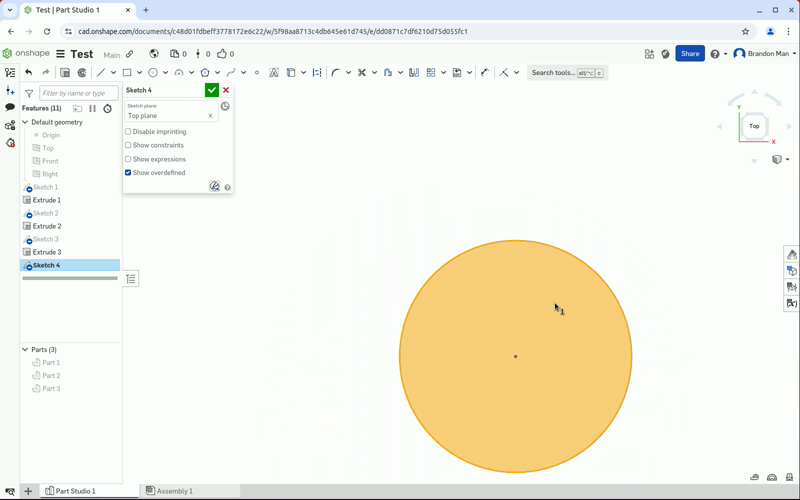
scroll(-6)
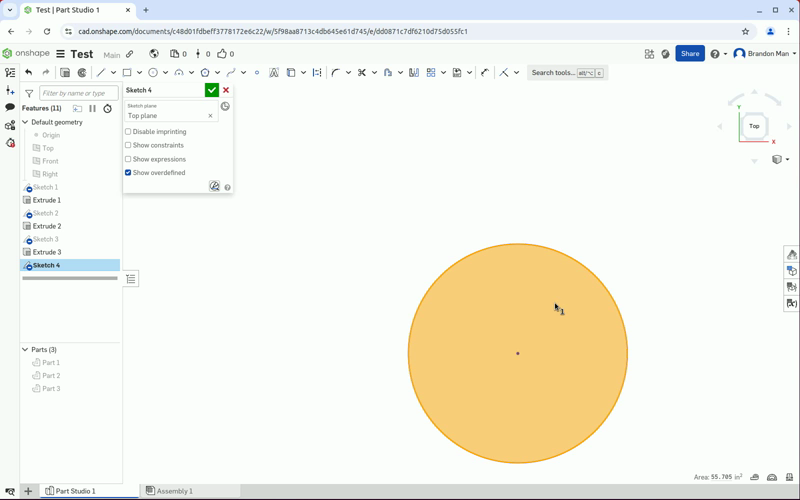
scroll(-6)
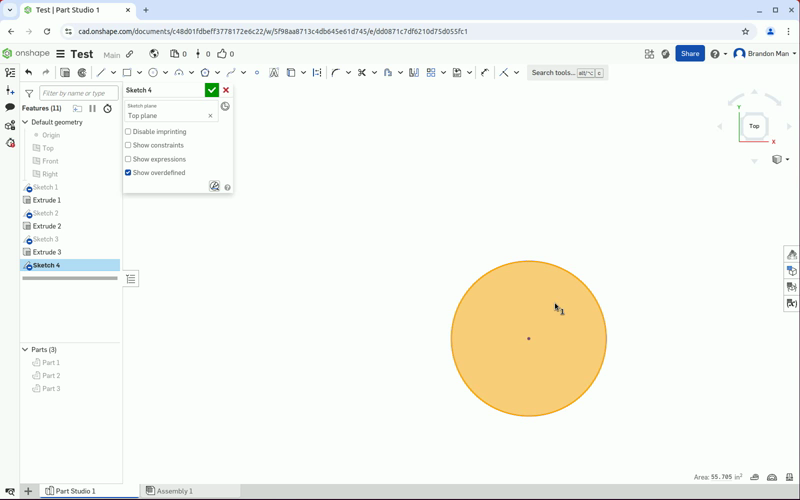
scroll(-6)
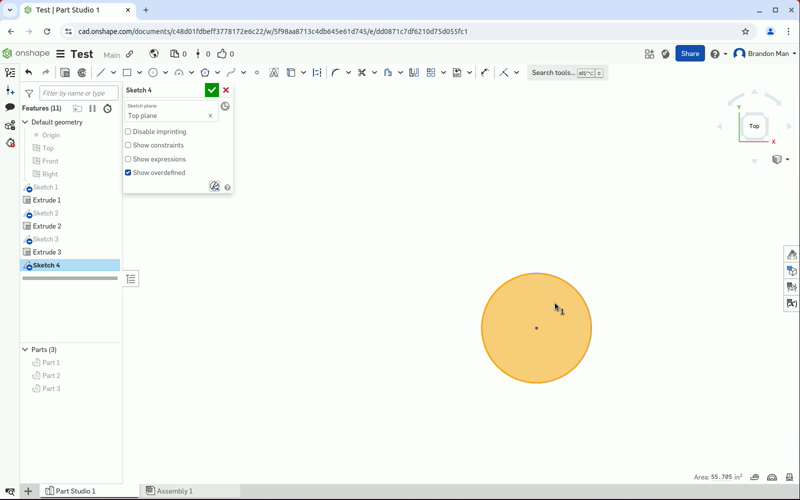
scroll(-6)
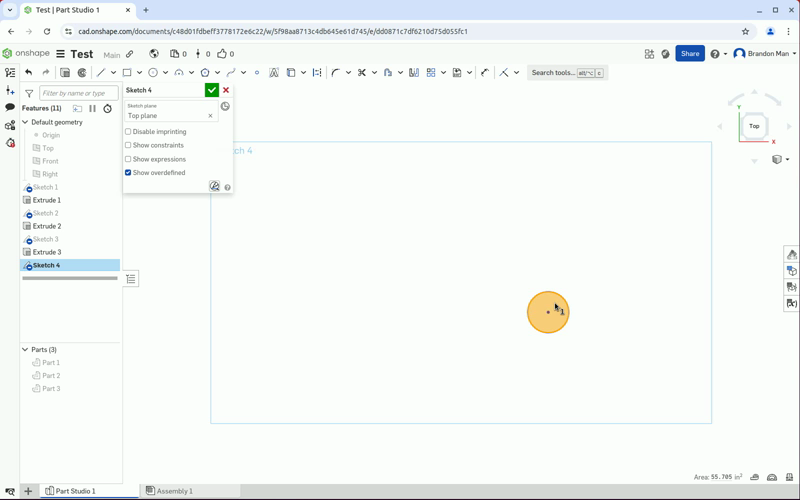
mouse_move(73, 352)
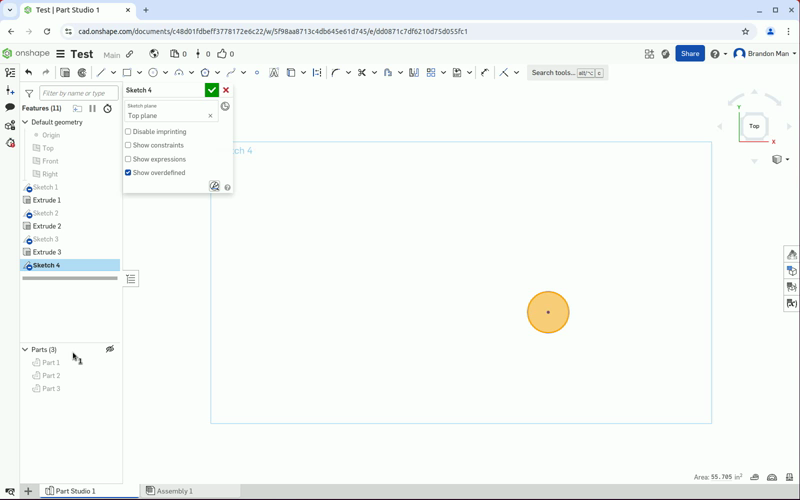
key(shift+y)
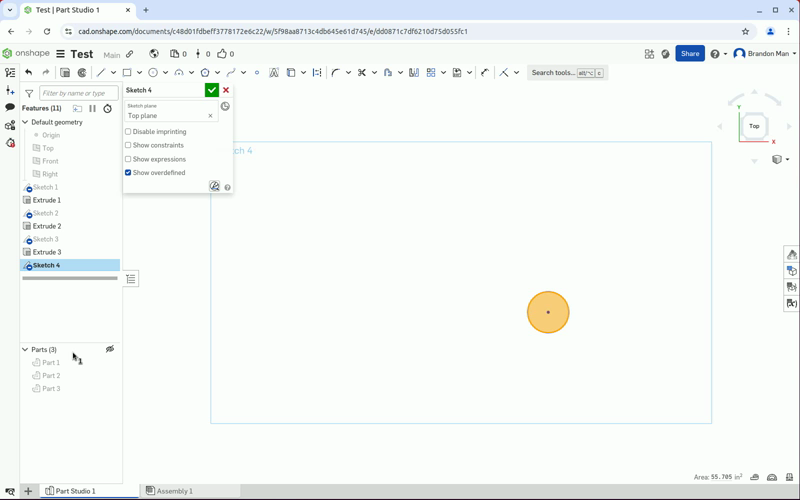
key(shift+e)
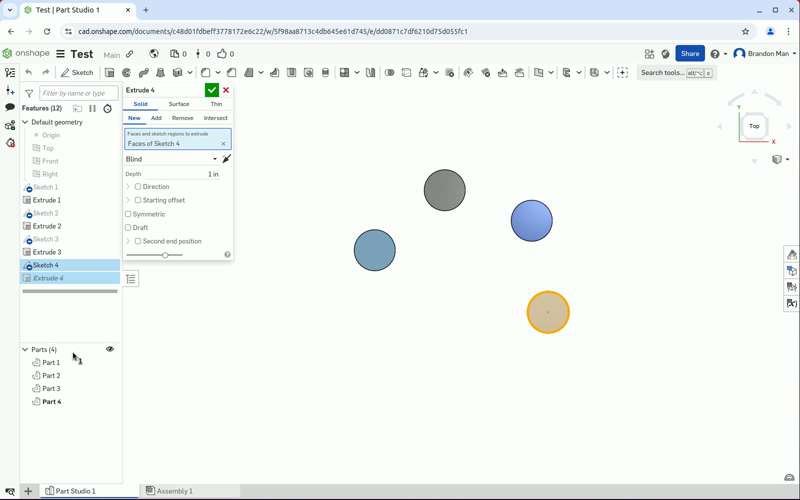
mouse_move(143, 106)
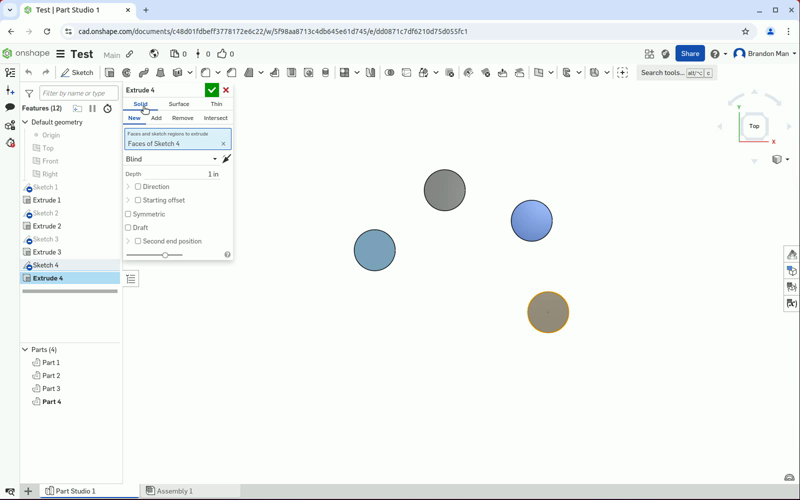
click(143, 106)
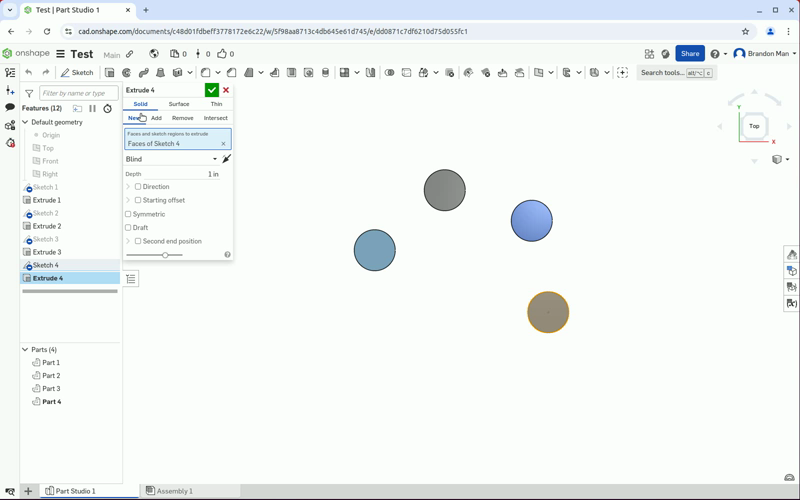
mouse_move(137, 120)
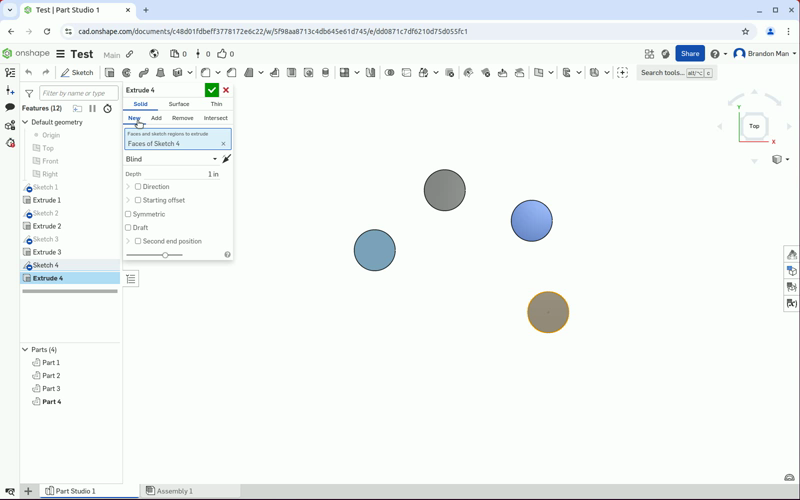
click(137, 120)
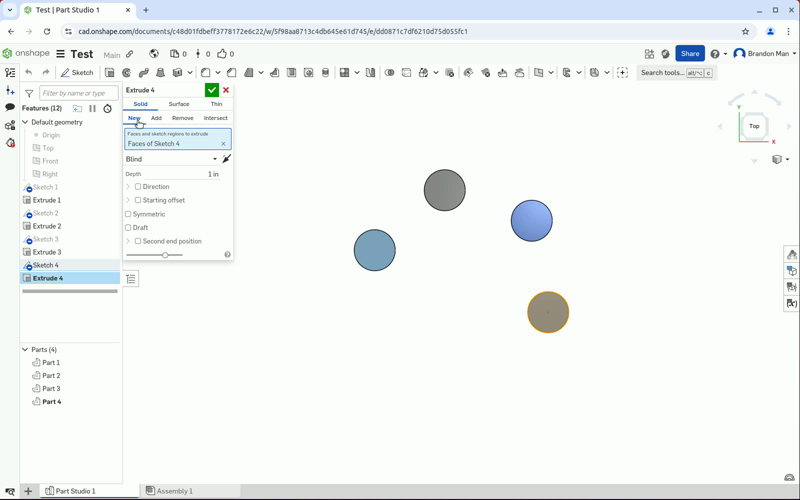
key(tab, 4)
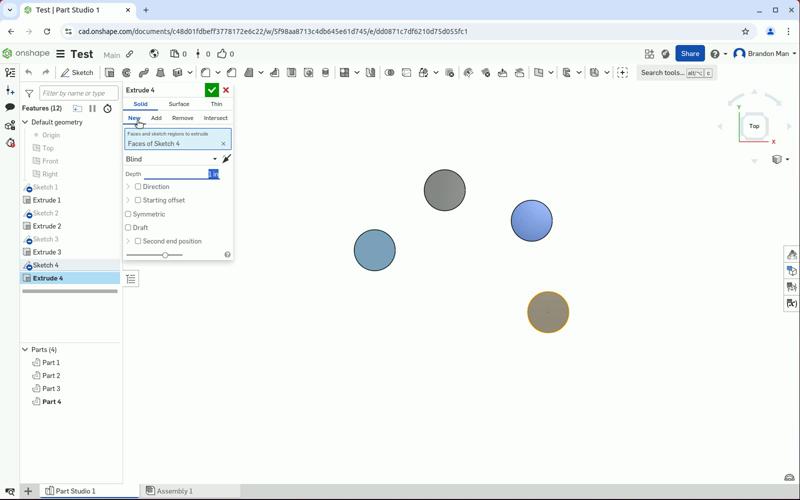
text(6.74)
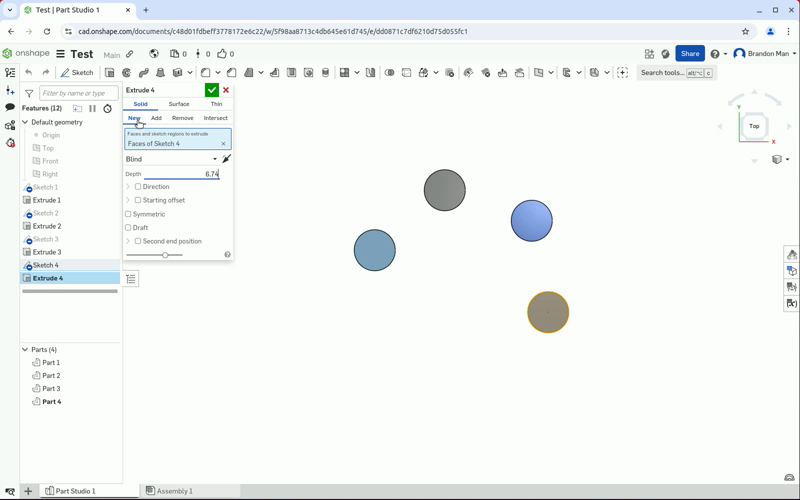
key(enter)
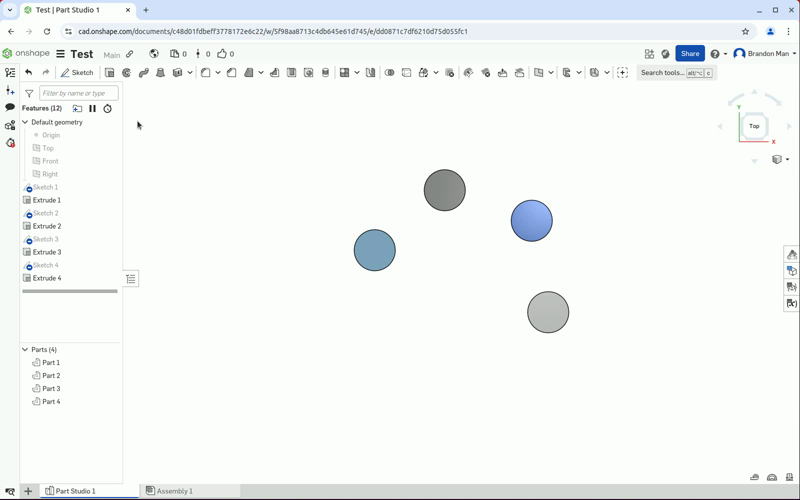
key(shift+h)
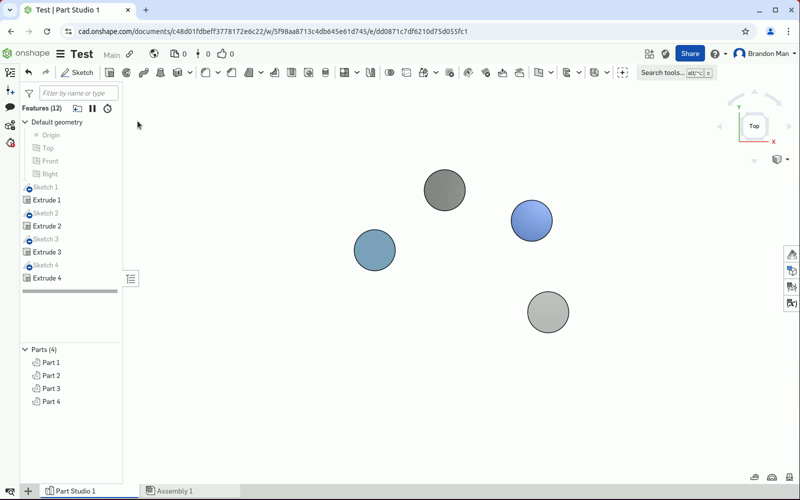
key(shift+h)
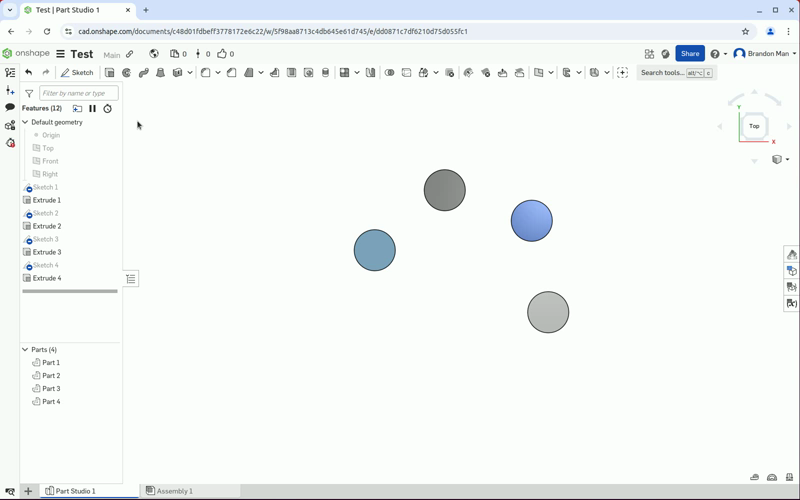
mouse_move(73, 189)
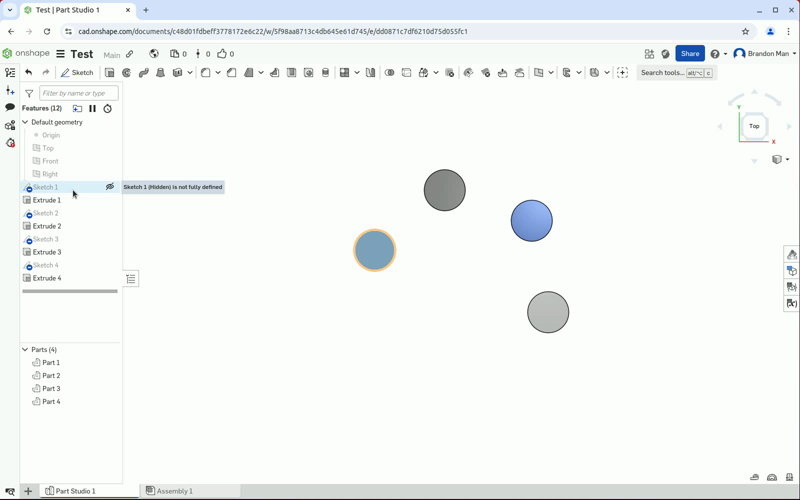
click(73, 189)
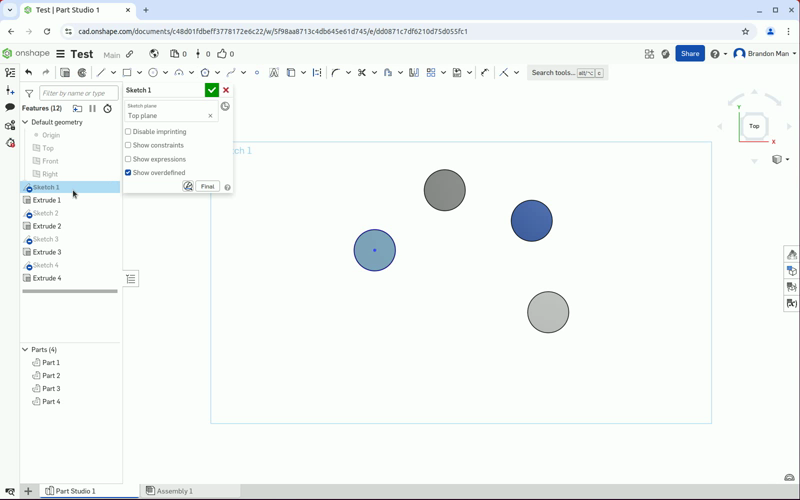
mouse_move(229, 92)
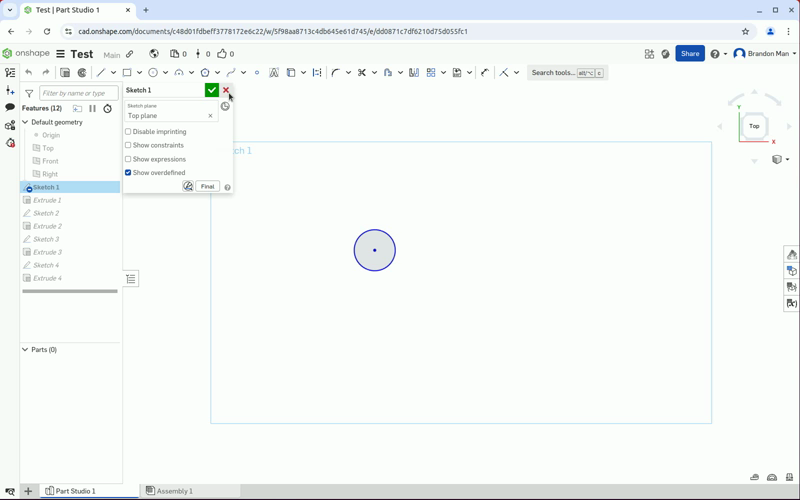
click(229, 92)
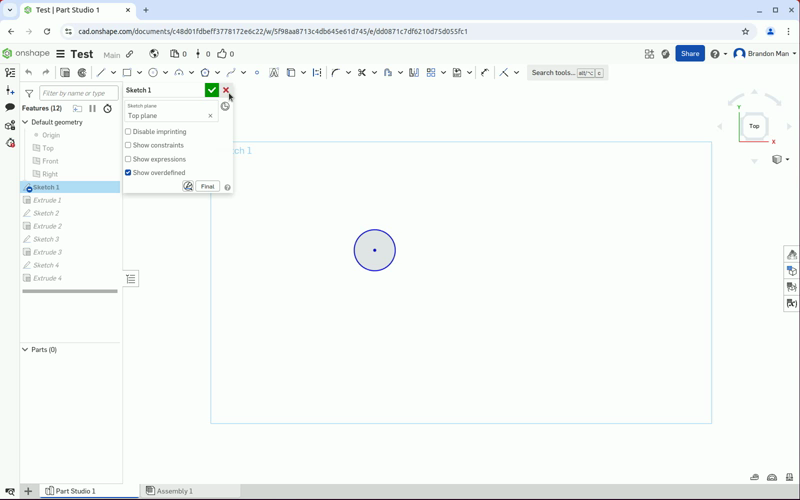
key(shift+s)
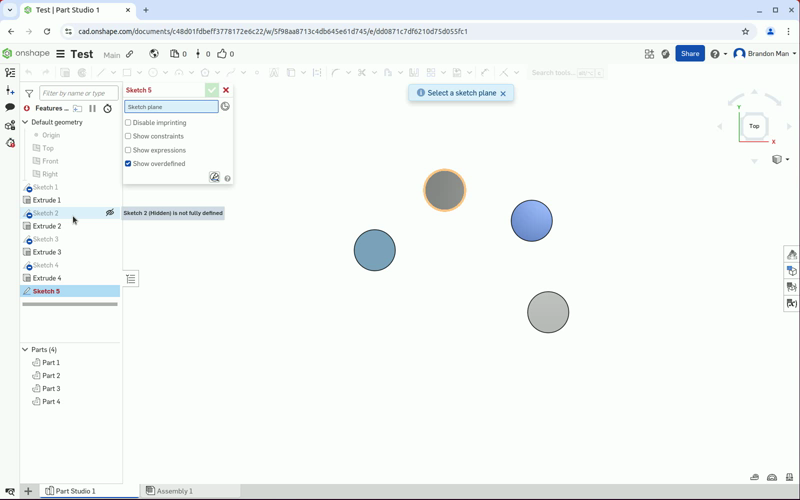
scroll(3)
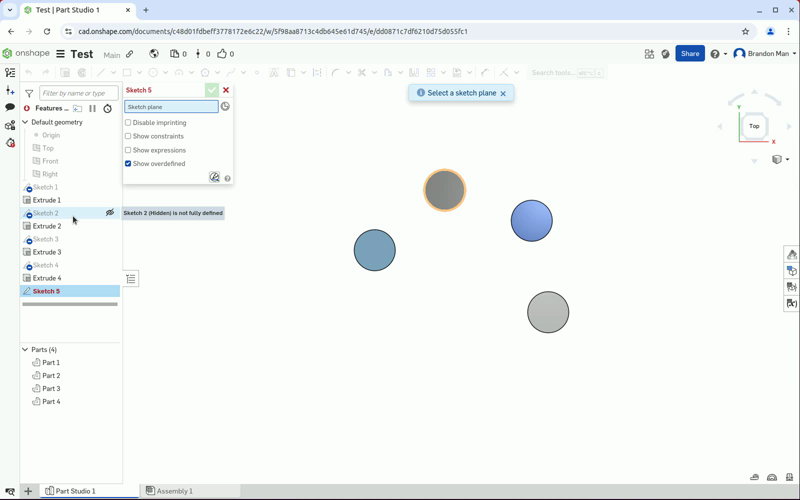
mouse_move(73, 150)
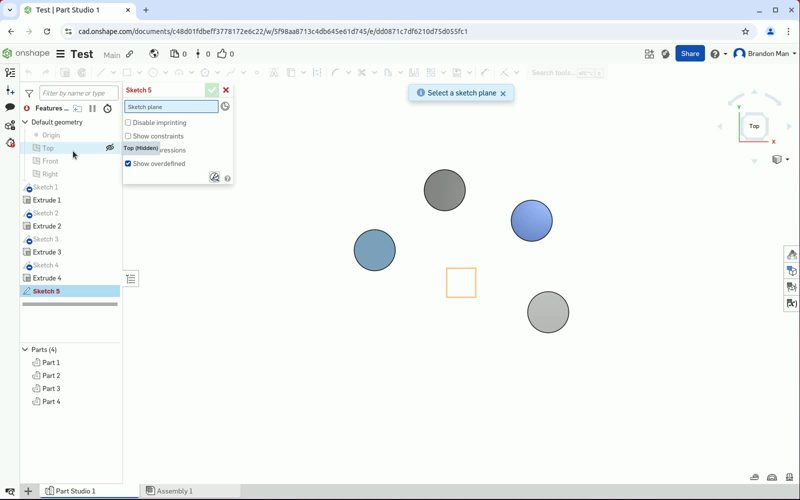
click(73, 150)
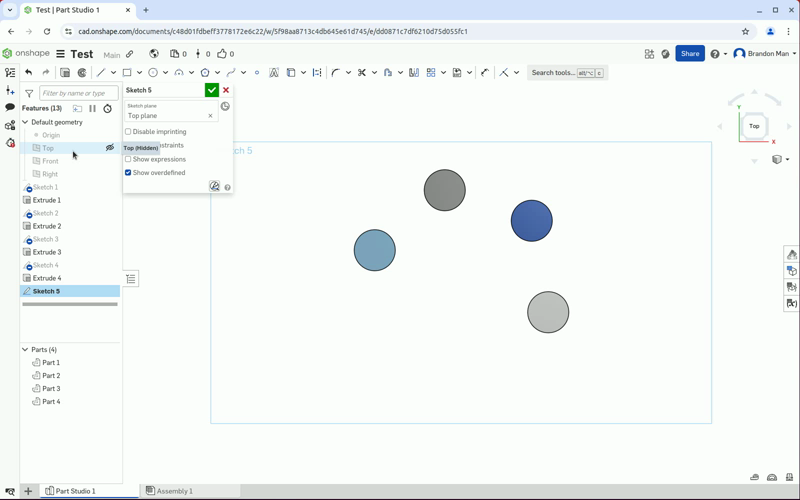
mouse_move(73, 352)
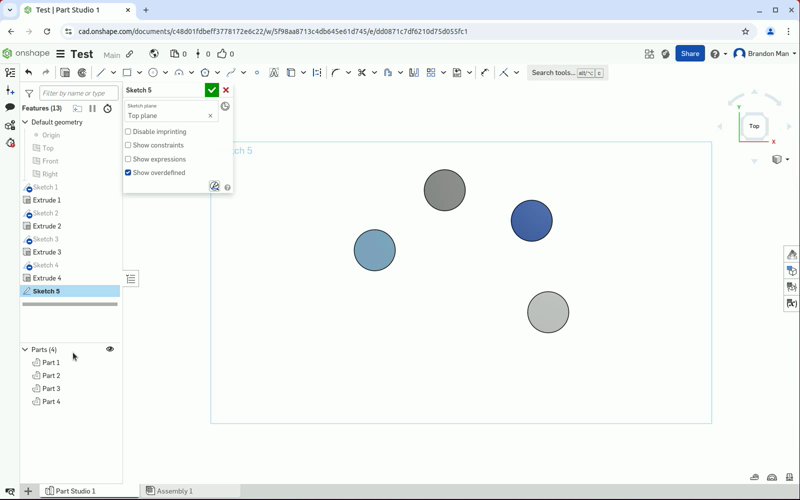
key(y)
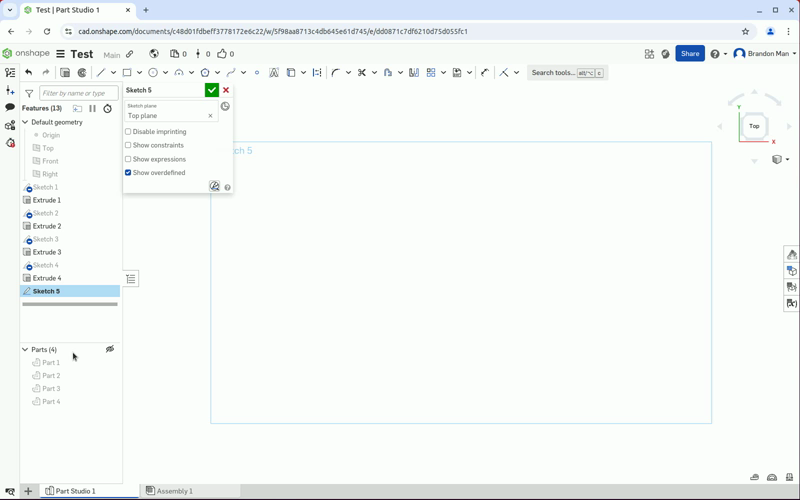
key(c)
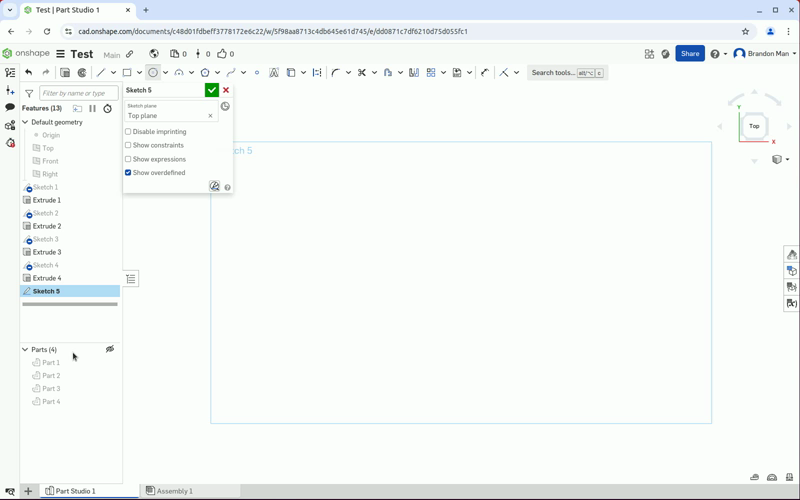
key_down(shift)
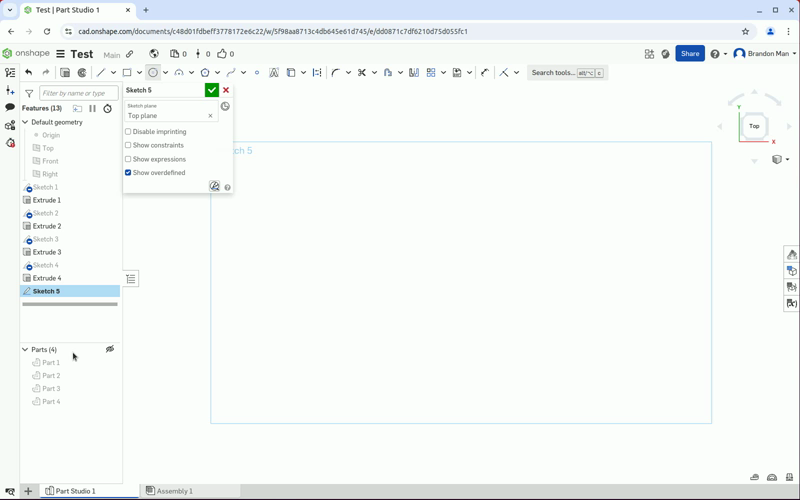
mouse_move(477, 372)
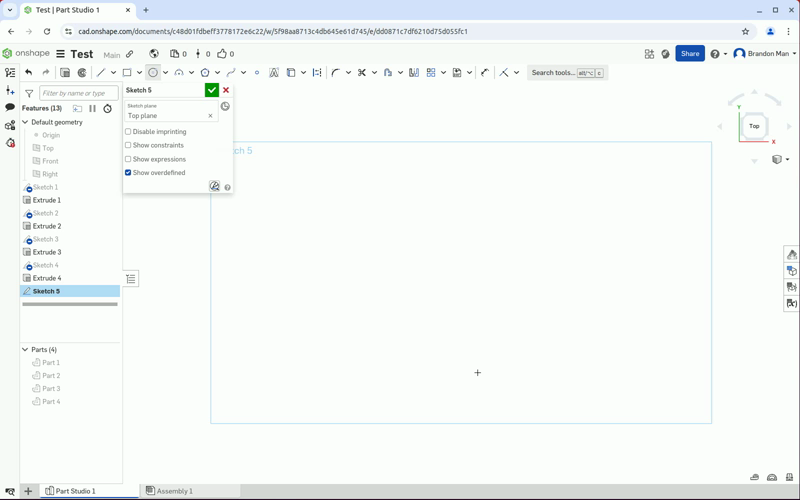
click(477, 372)
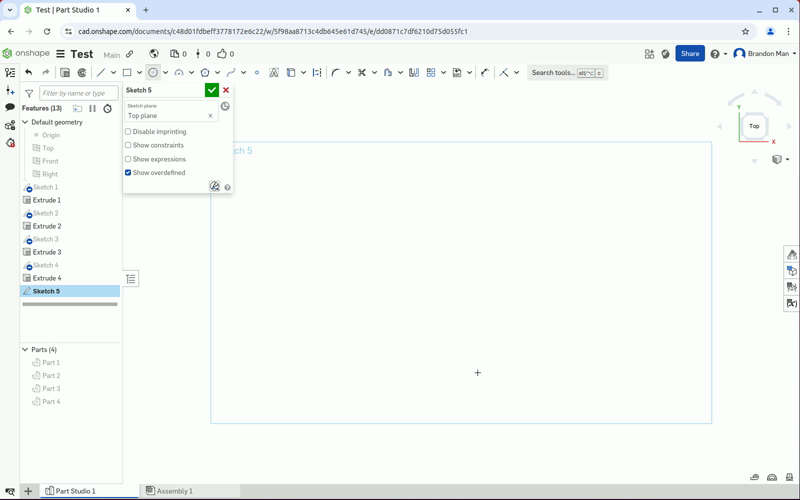
key_up(shift)
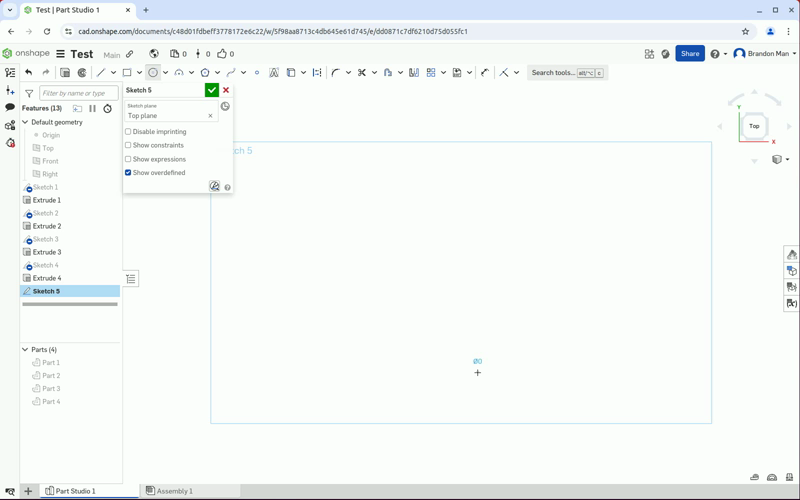
mouse_move(498, 372)
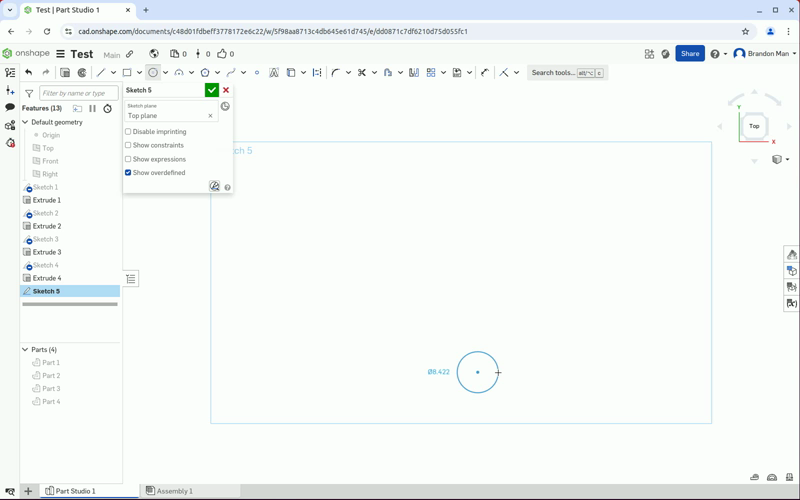
click(498, 372)
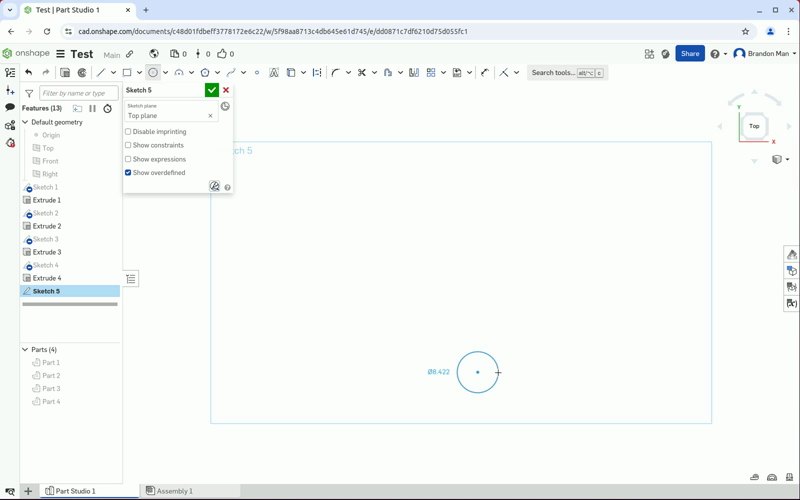
key(esc)
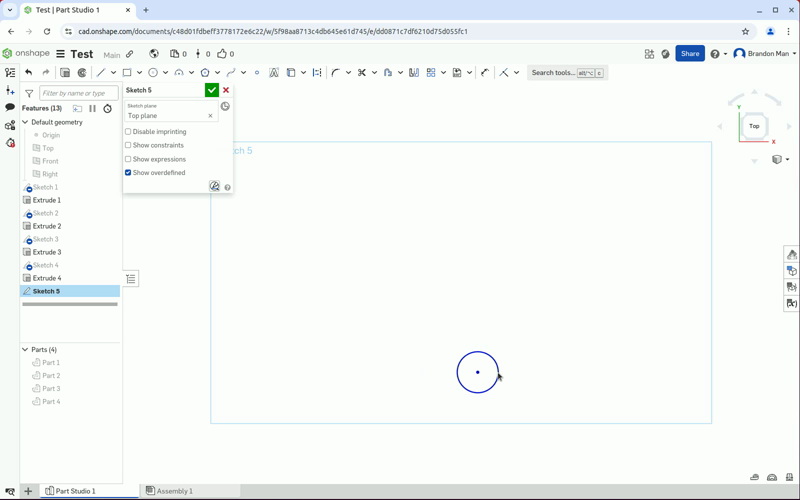
mouse_move(488, 365)
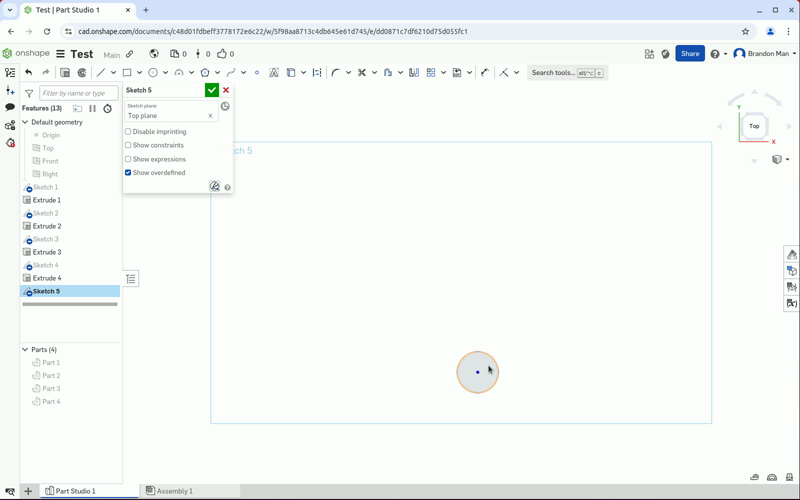
scroll(6)
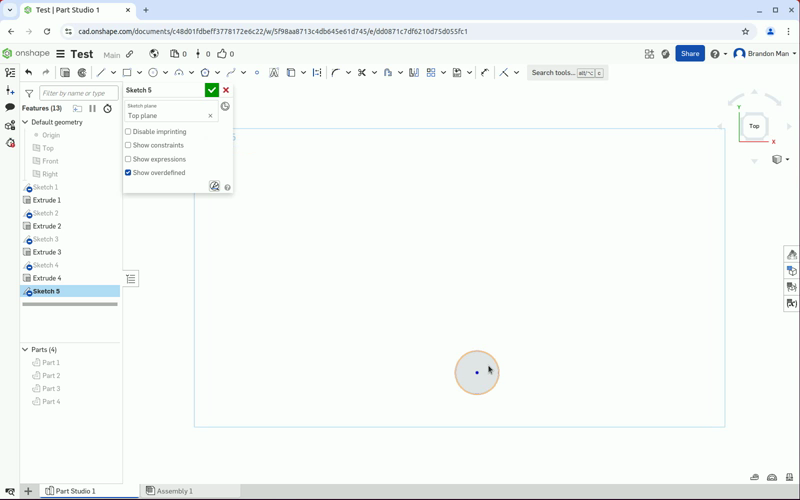
scroll(6)
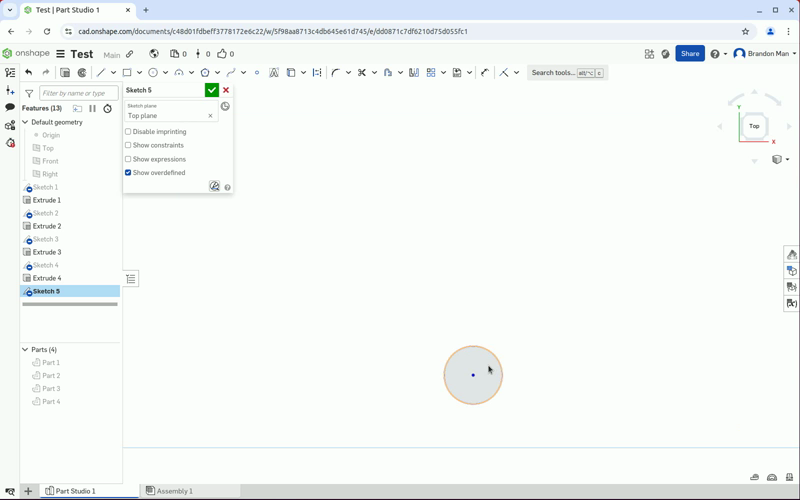
scroll(6)
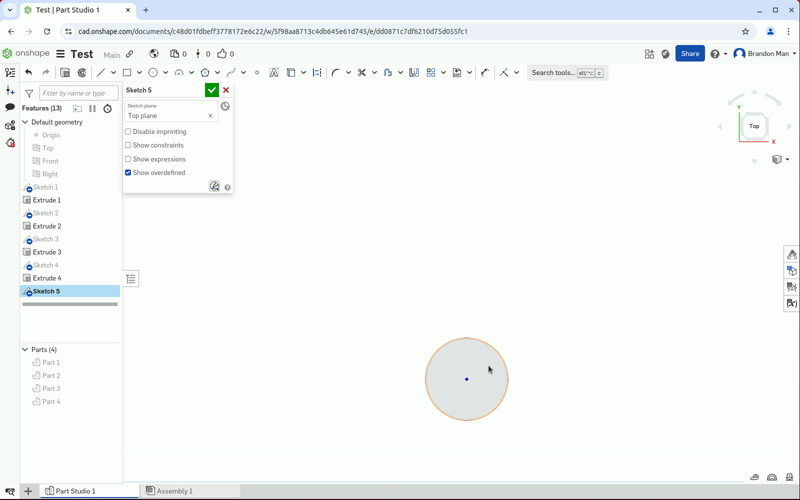
scroll(6)
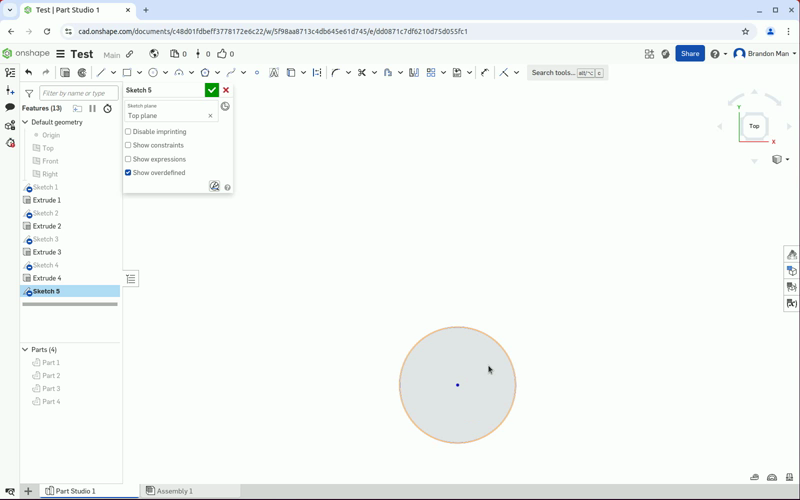
scroll(6)
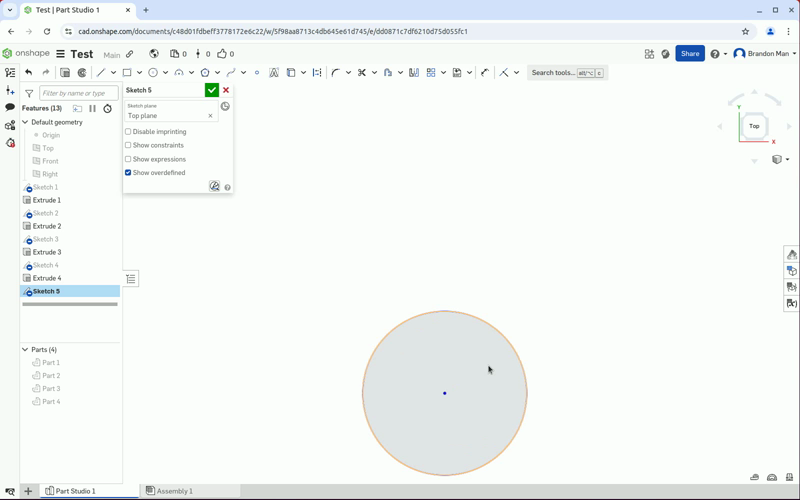
scroll(6)
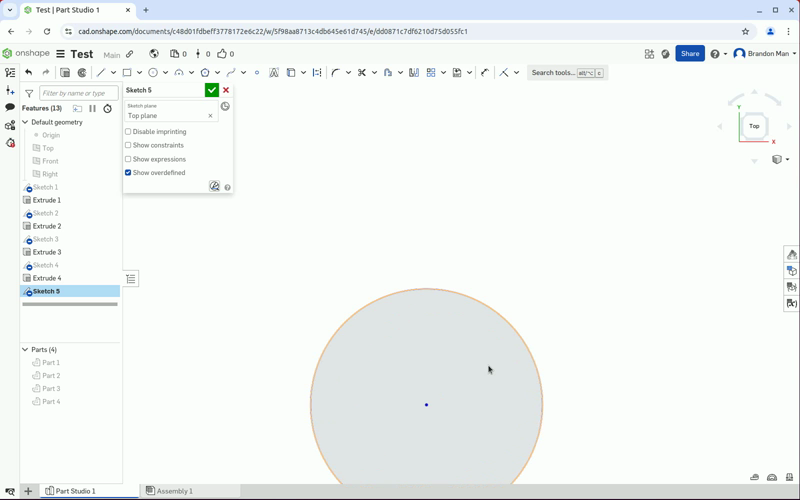
scroll(6)
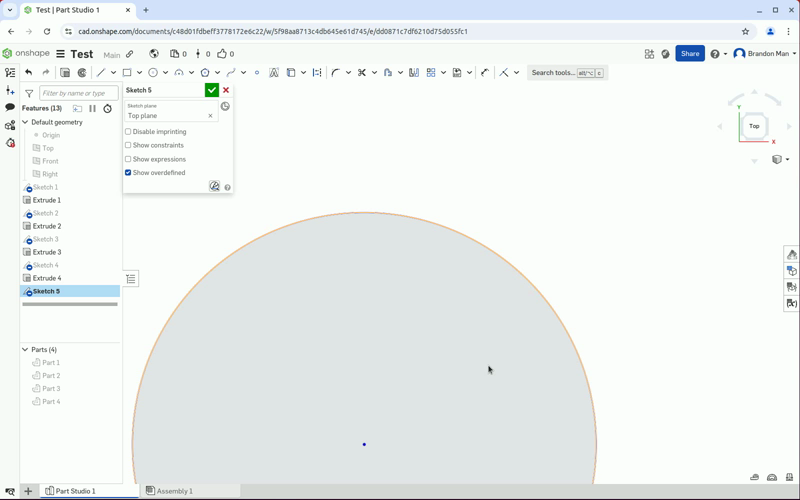
click(488, 365)
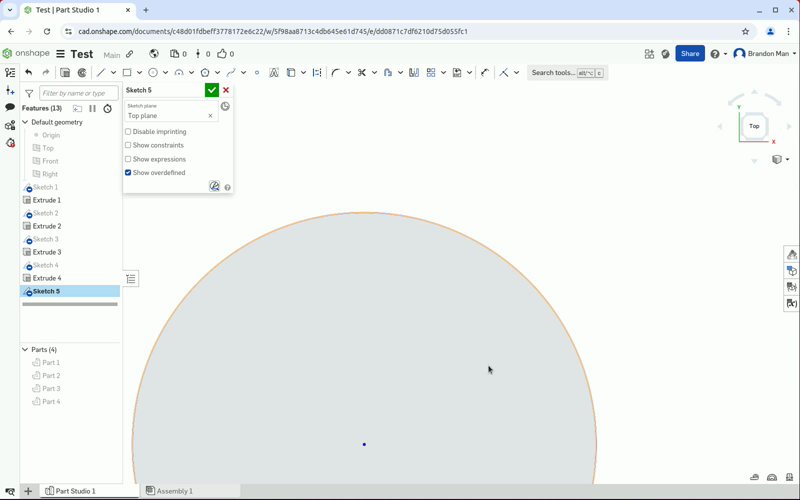
scroll(-6)
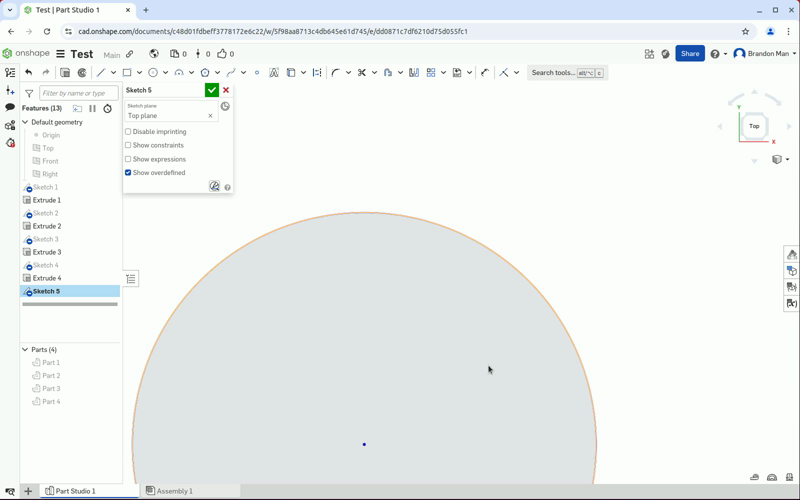
scroll(-6)
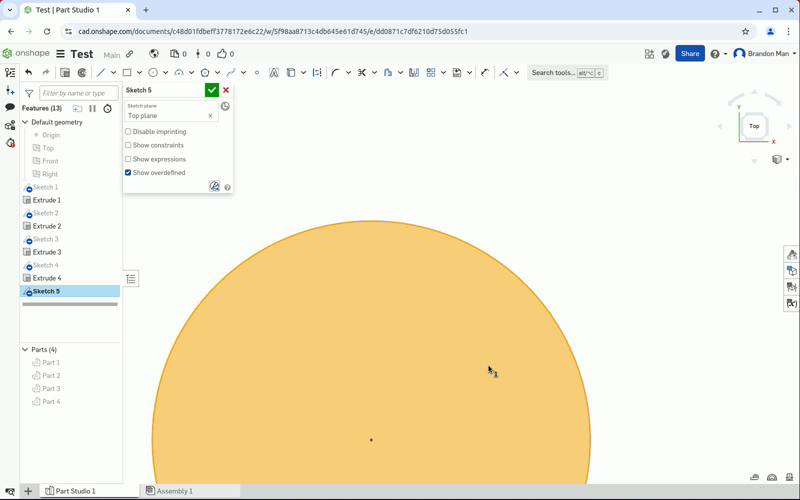
scroll(-6)
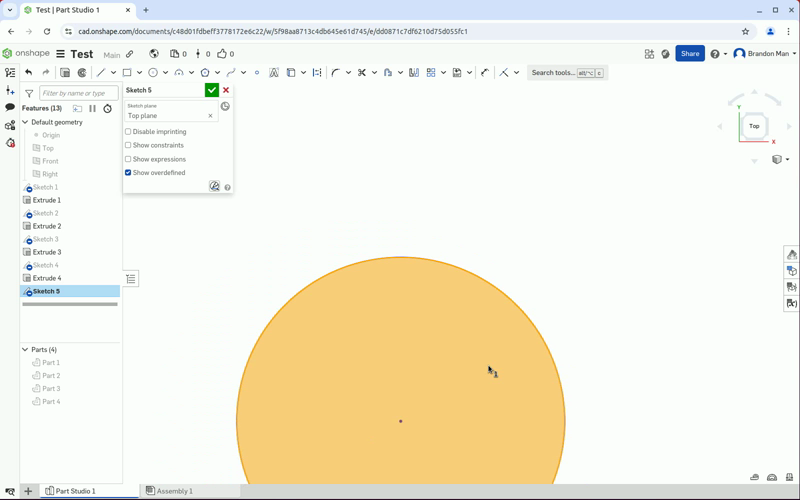
scroll(-6)
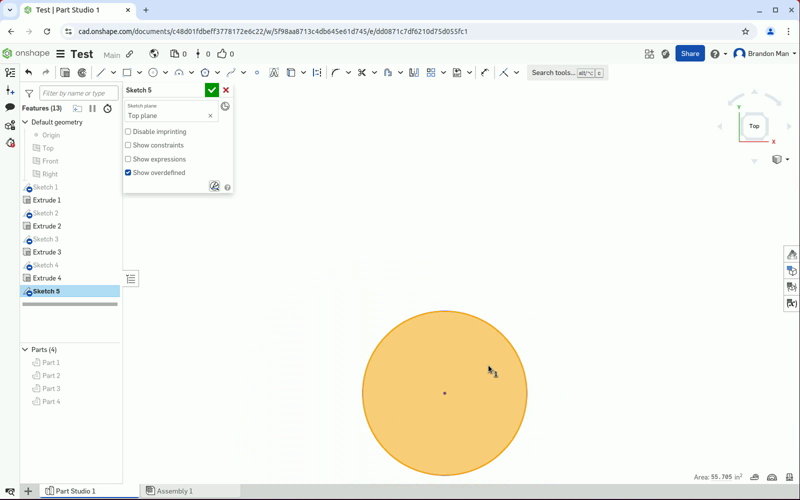
scroll(-6)
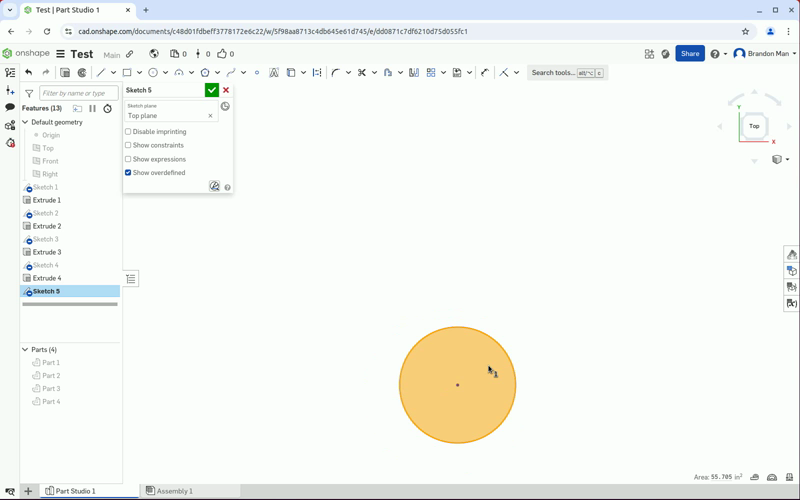
scroll(-6)
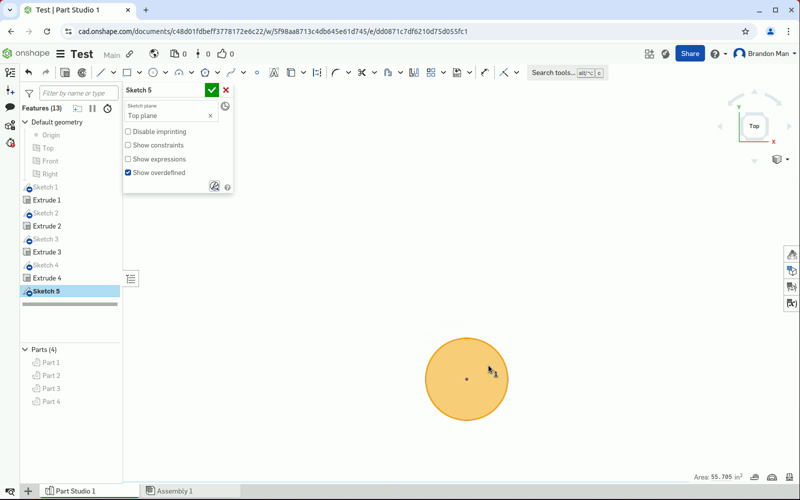
scroll(-6)
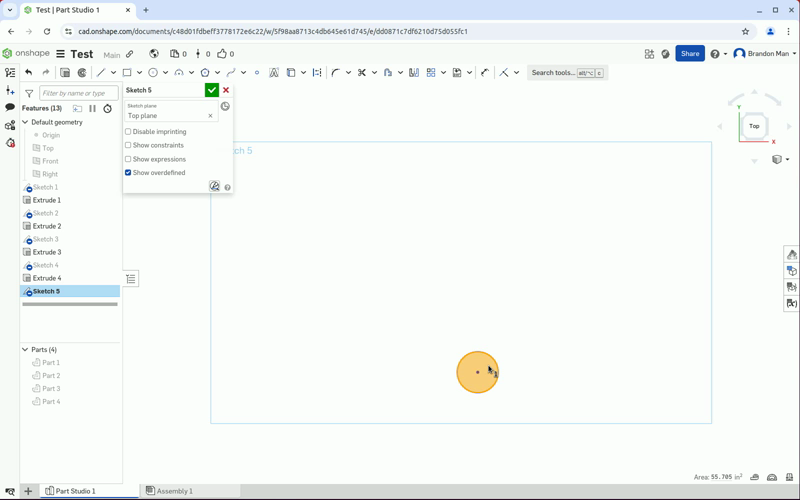
mouse_move(73, 352)
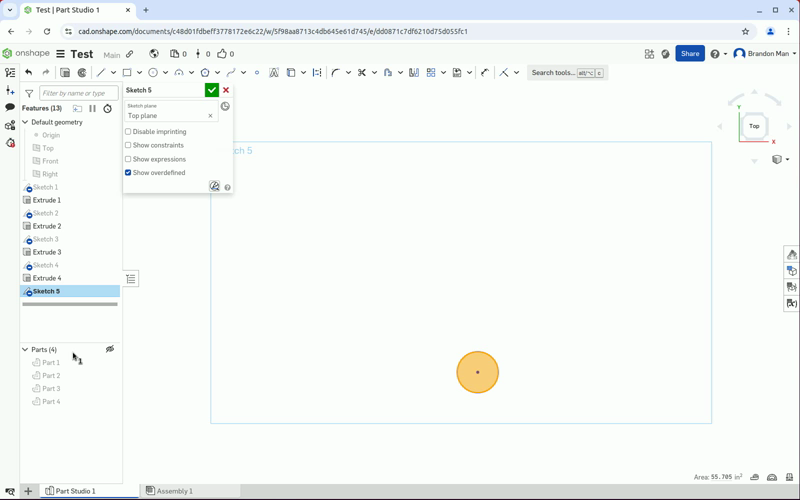
key(shift+y)
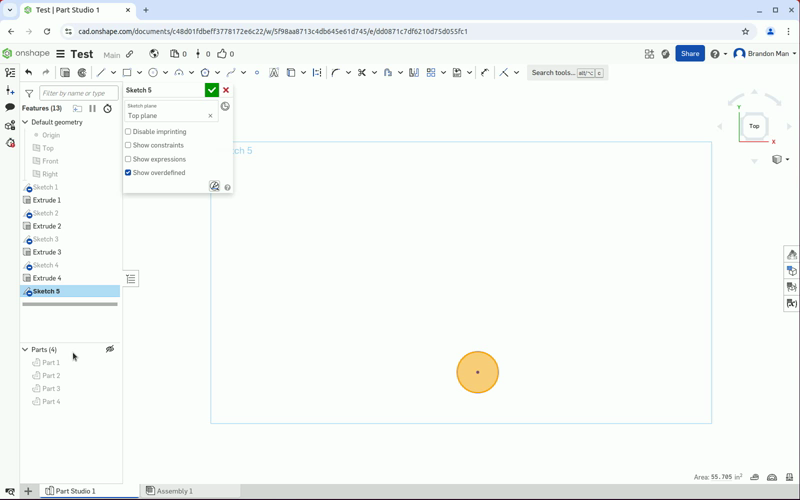
key(shift+e)
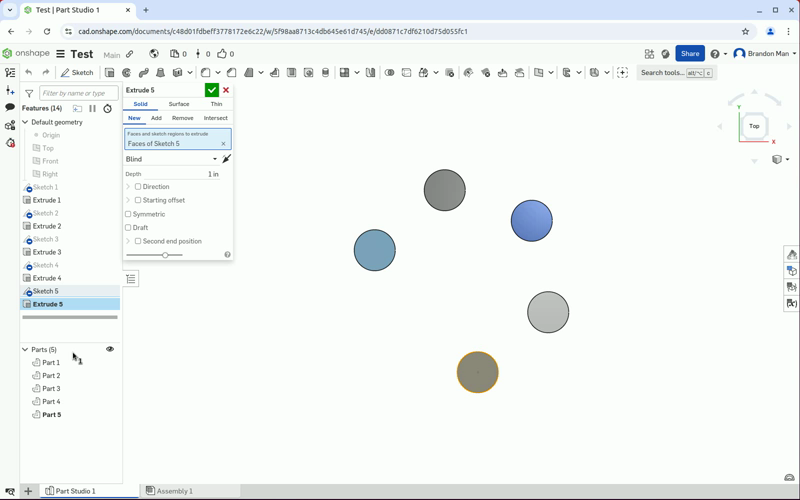
mouse_move(143, 106)
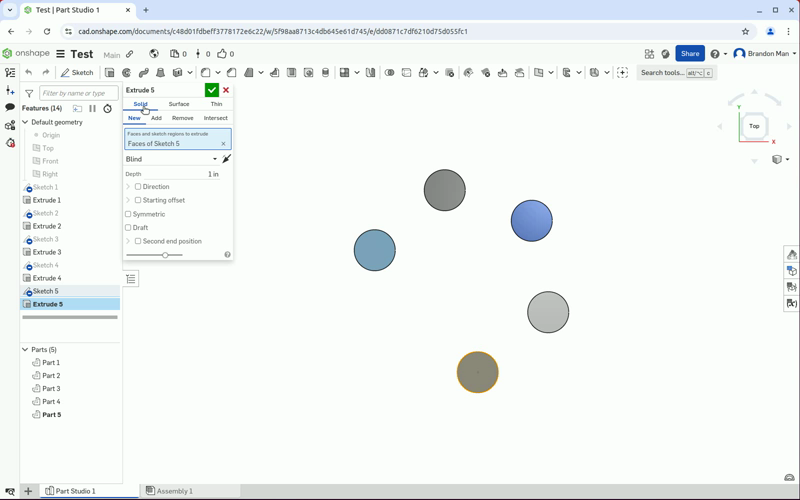
click(143, 106)
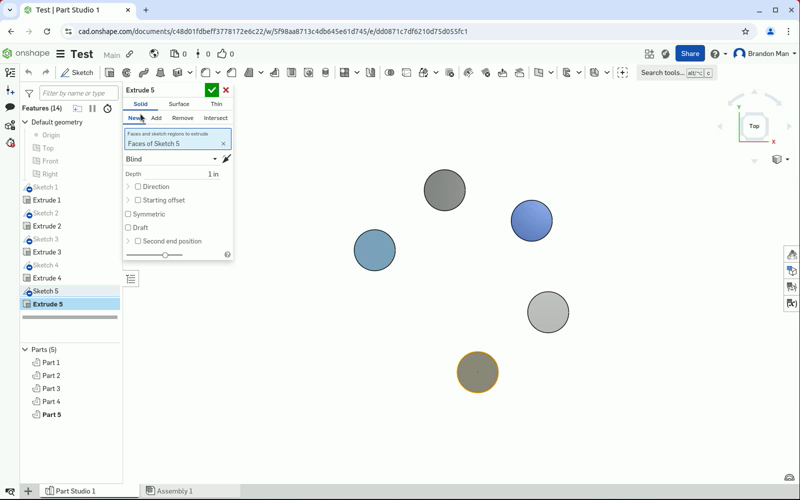
mouse_move(137, 120)
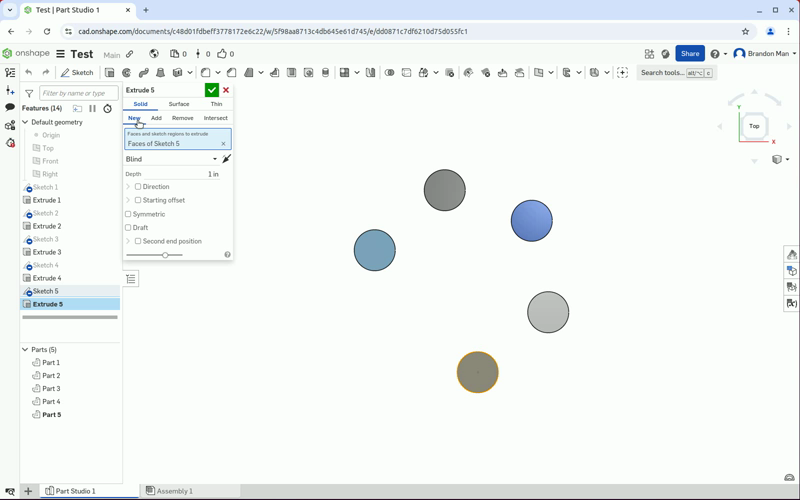
click(137, 120)
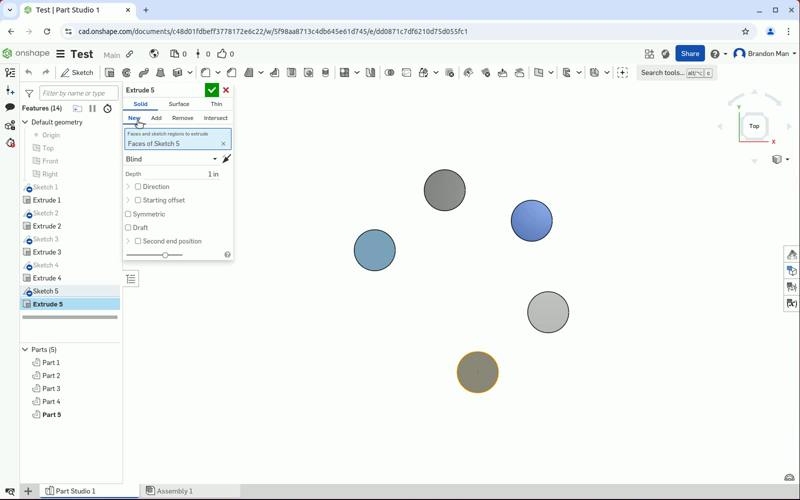
key(tab, 4)
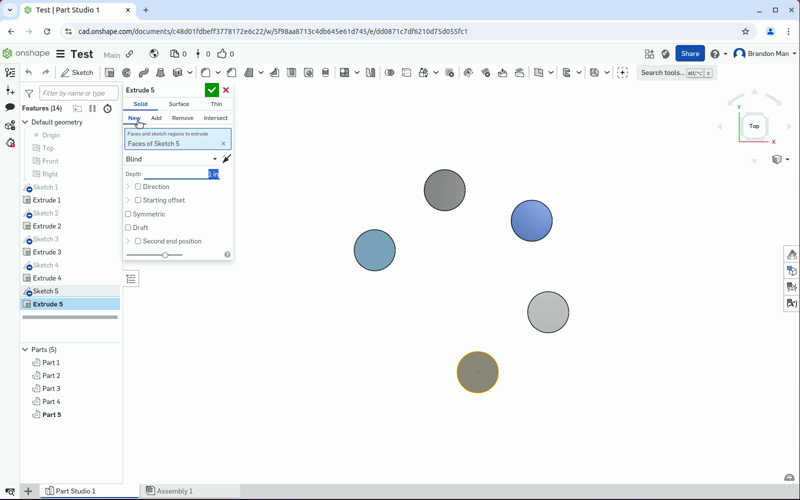
text(6.74)
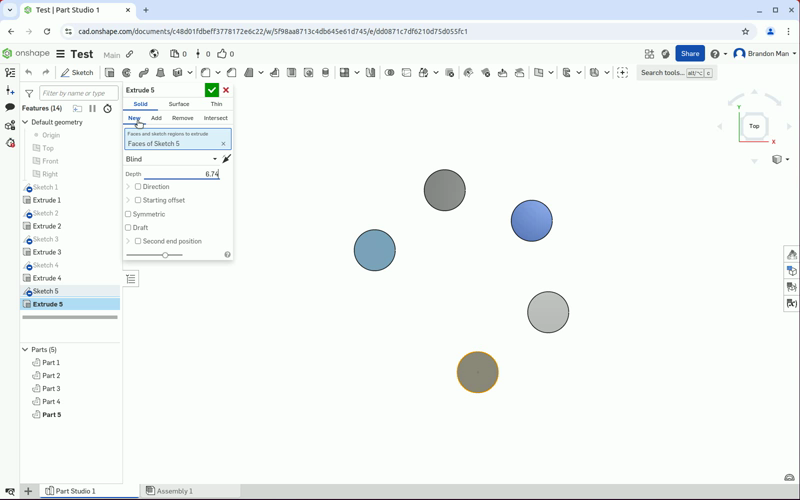
key(enter)
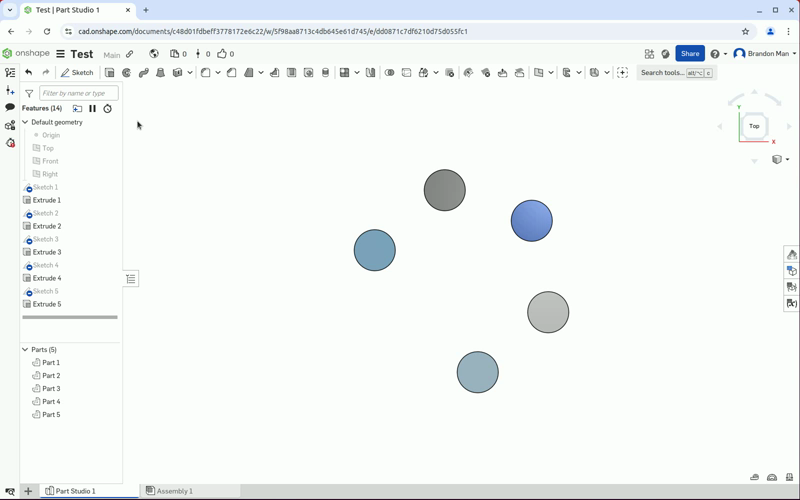
key(shift+h)
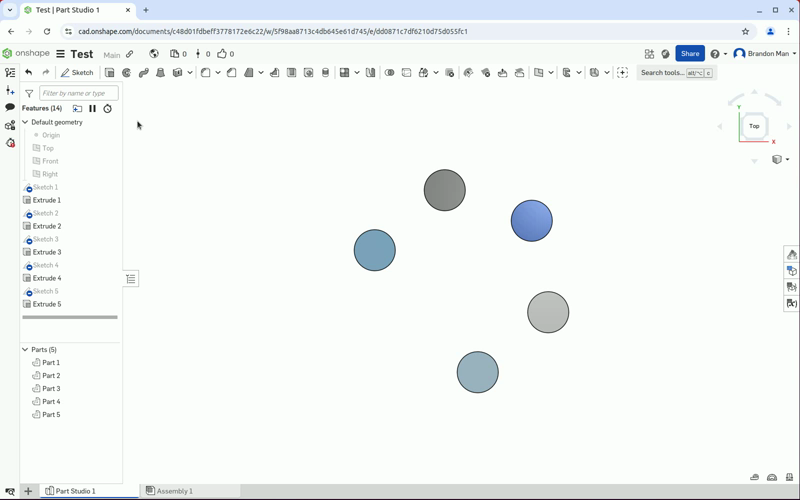
key(shift+h)
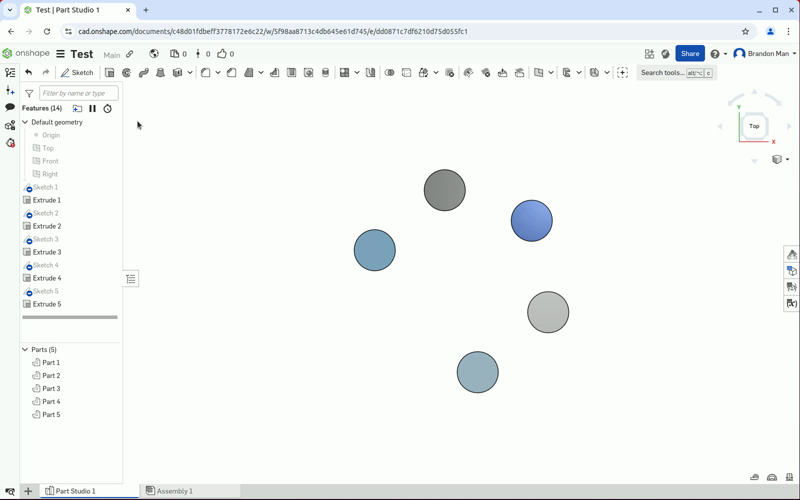
mouse_move(73, 189)
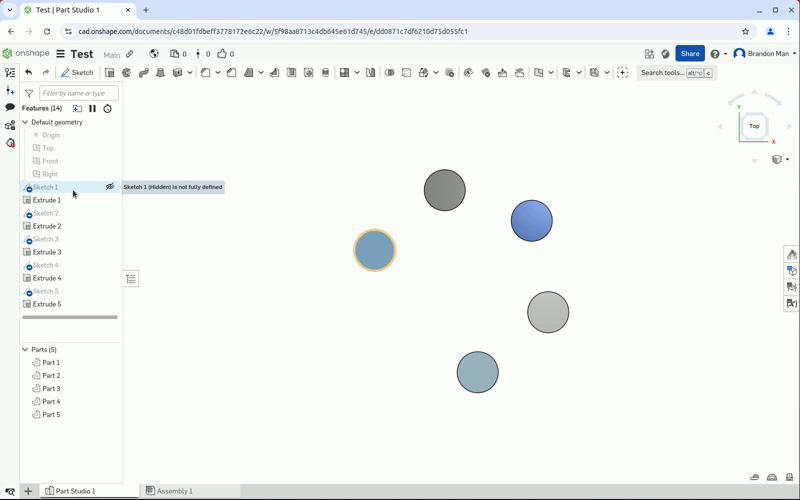
click(73, 189)
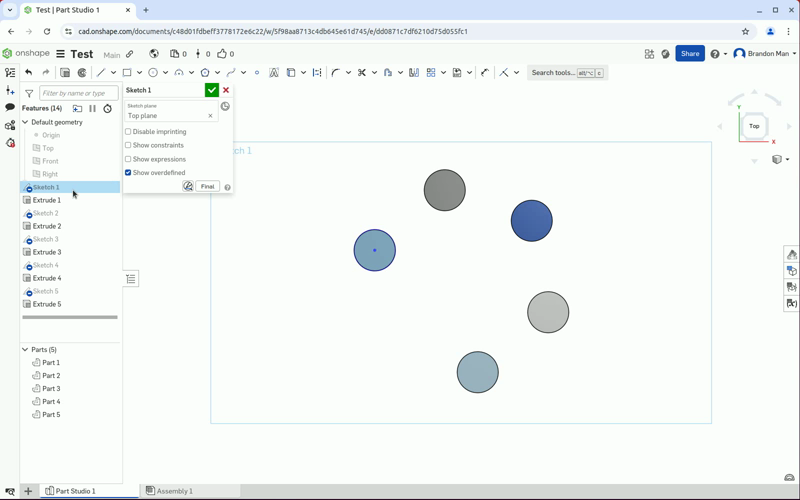
mouse_move(229, 92)
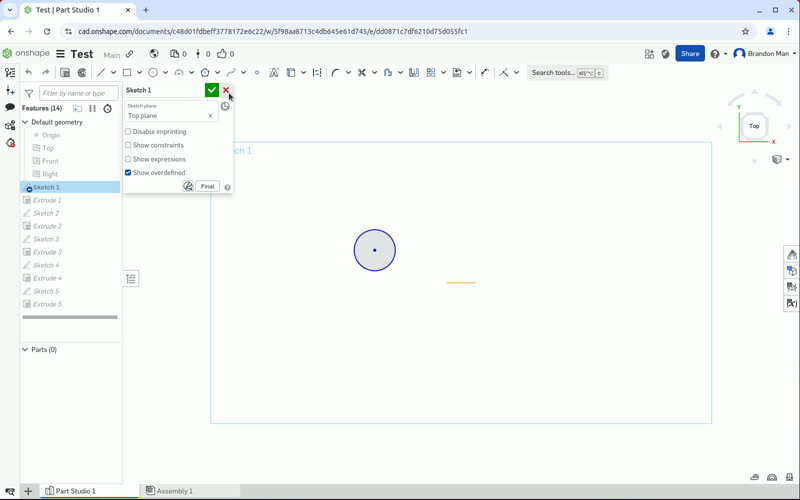
click(229, 92)
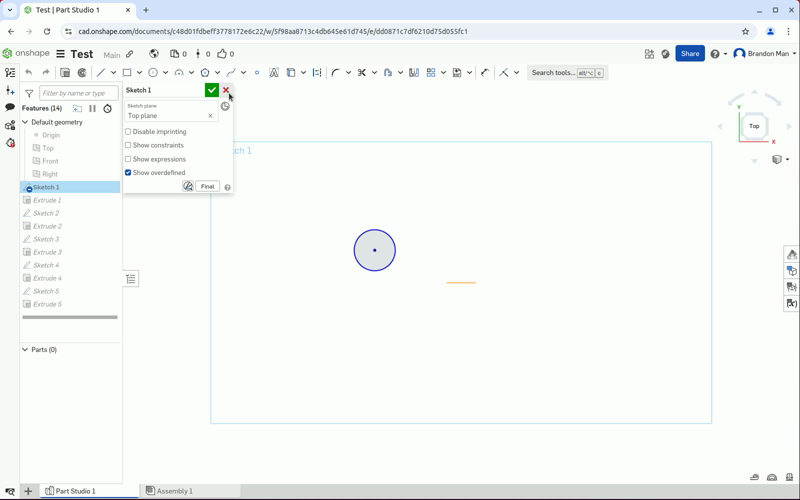
key(shift+s)
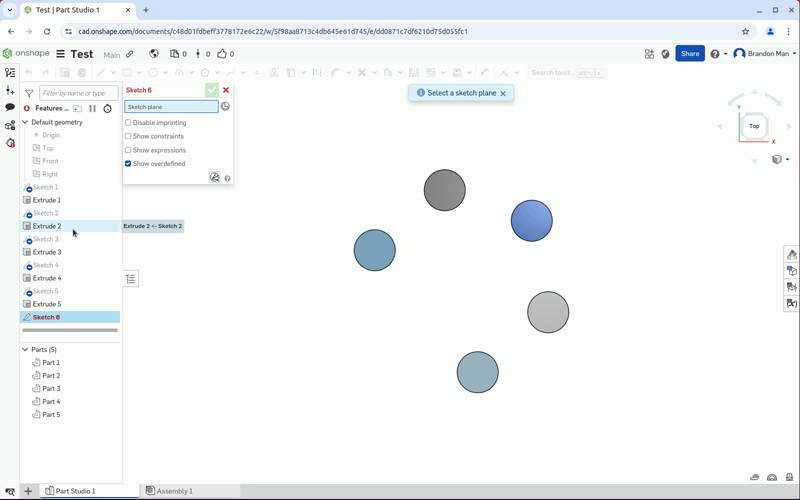
scroll(3)
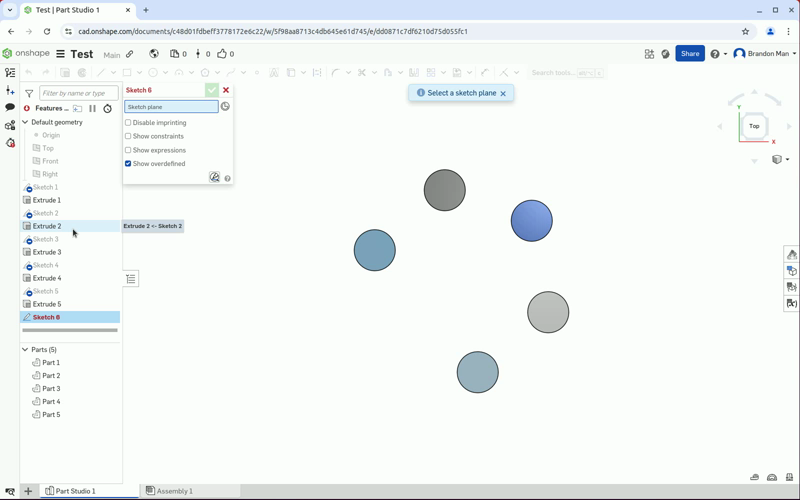
mouse_move(73, 150)
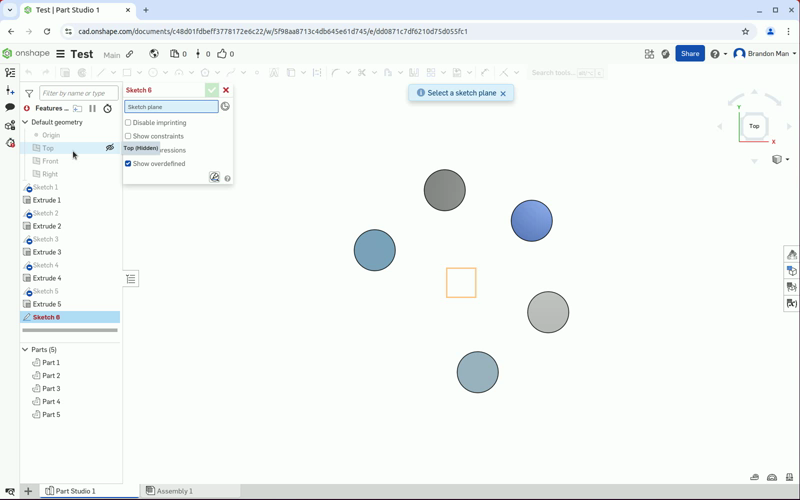
click(73, 150)
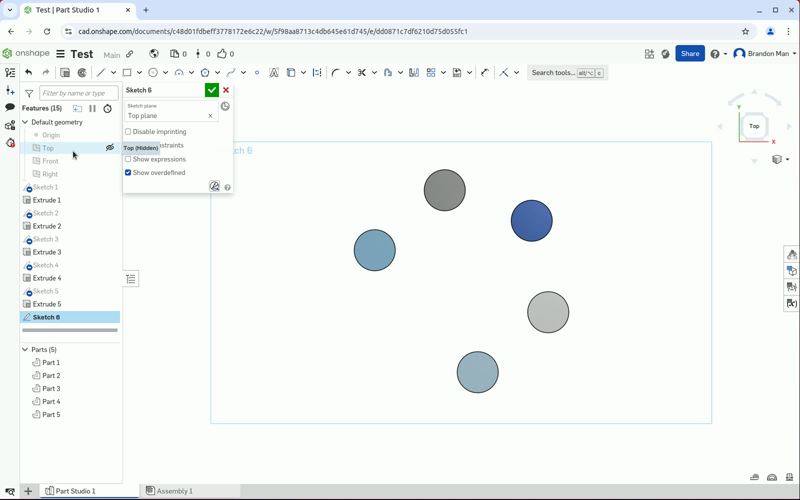
mouse_move(73, 352)
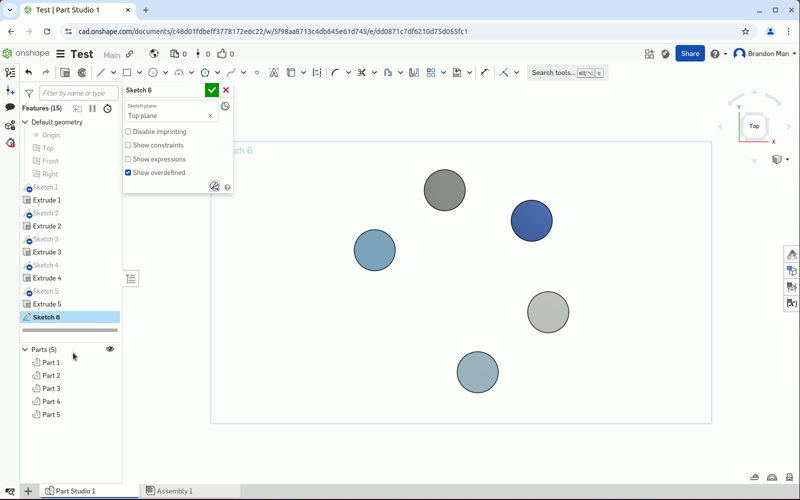
key(y)
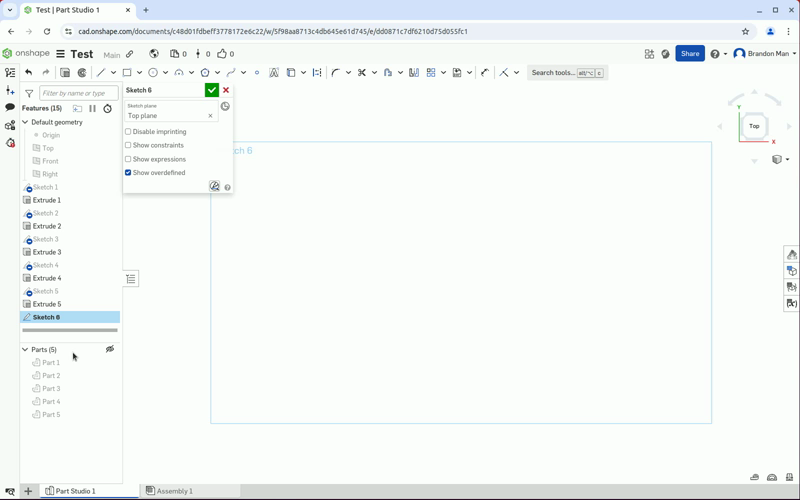
key(c)
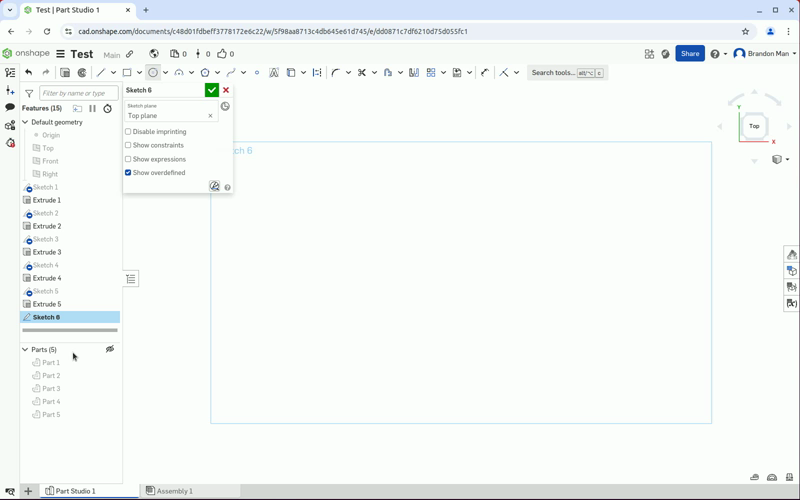
key_down(shift)
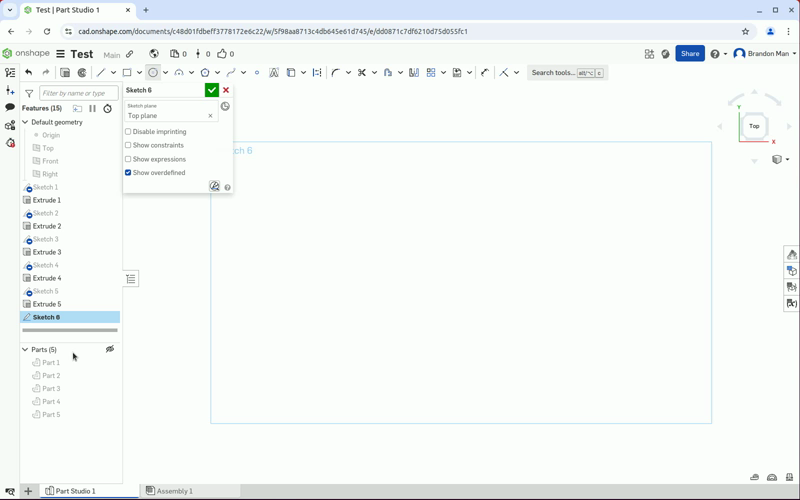
mouse_move(390, 341)
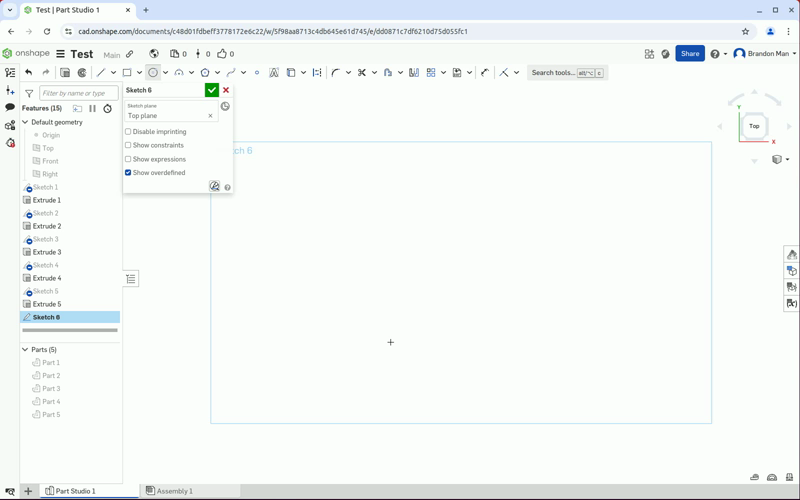
click(390, 341)
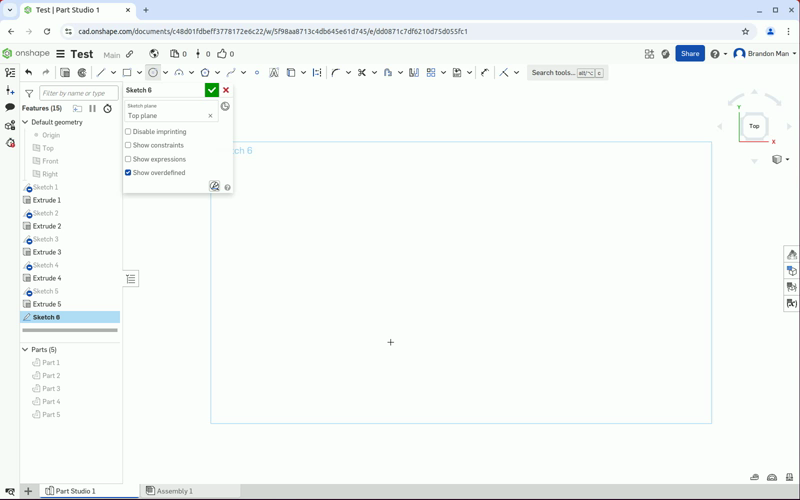
key_up(shift)
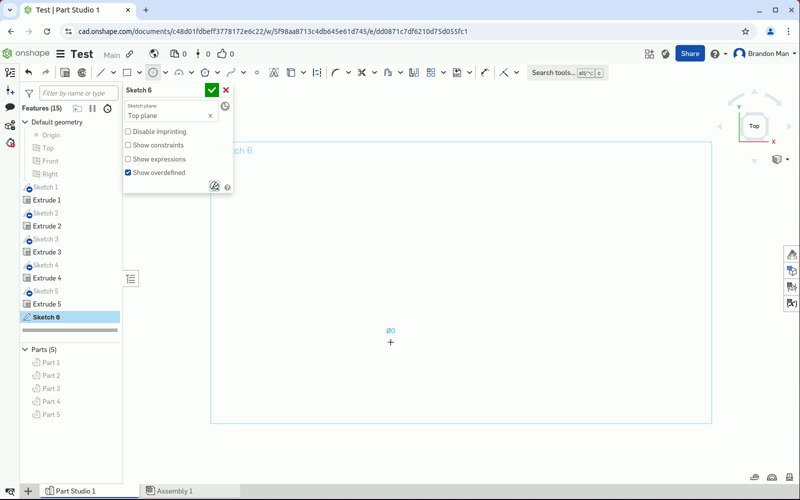
mouse_move(411, 341)
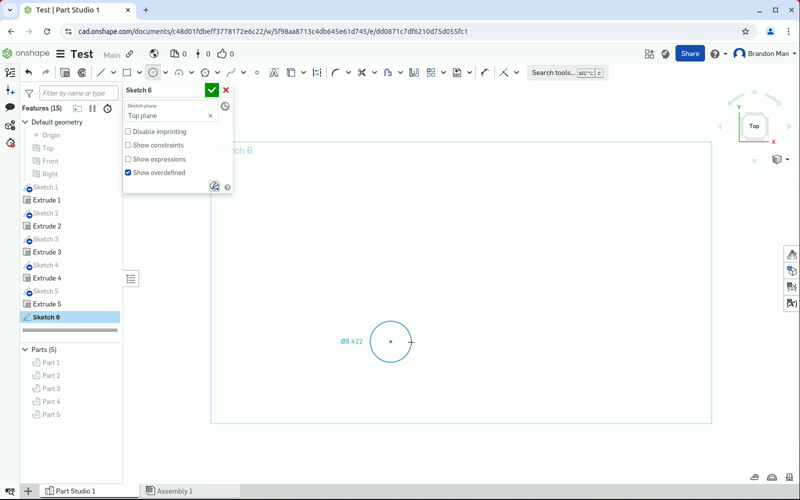
click(411, 341)
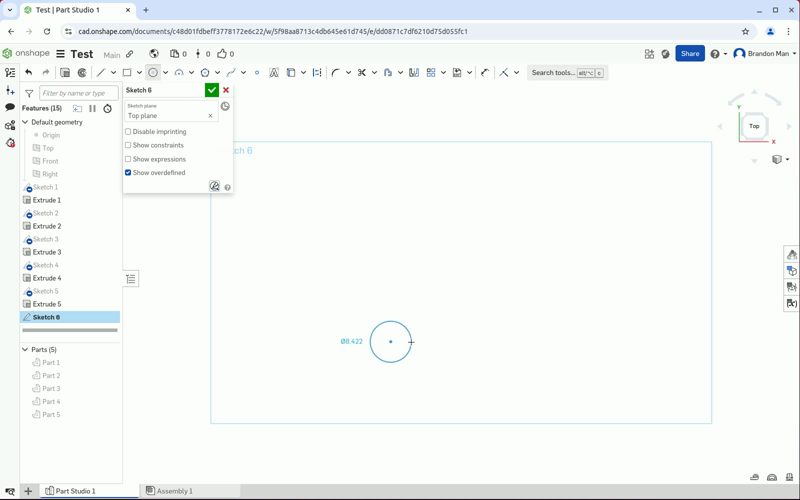
key(esc)
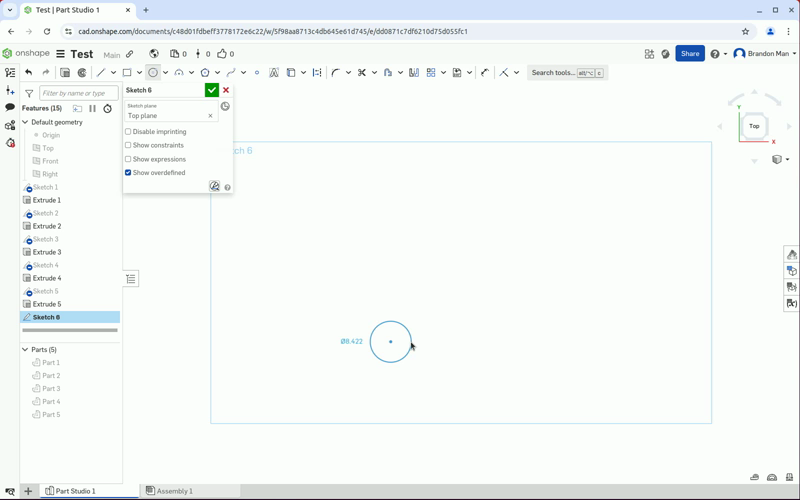
mouse_move(379, 350)
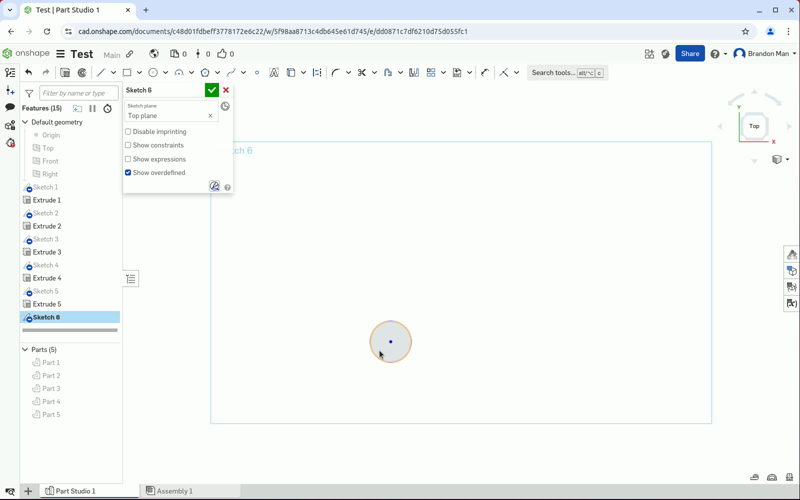
scroll(6)
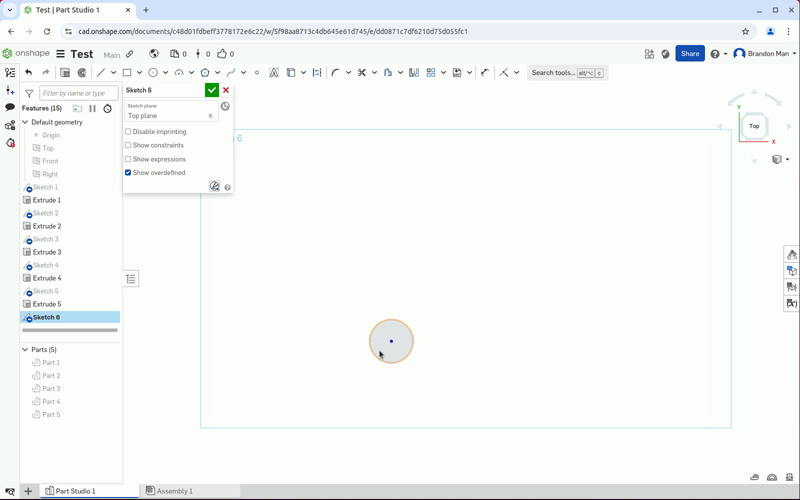
scroll(6)
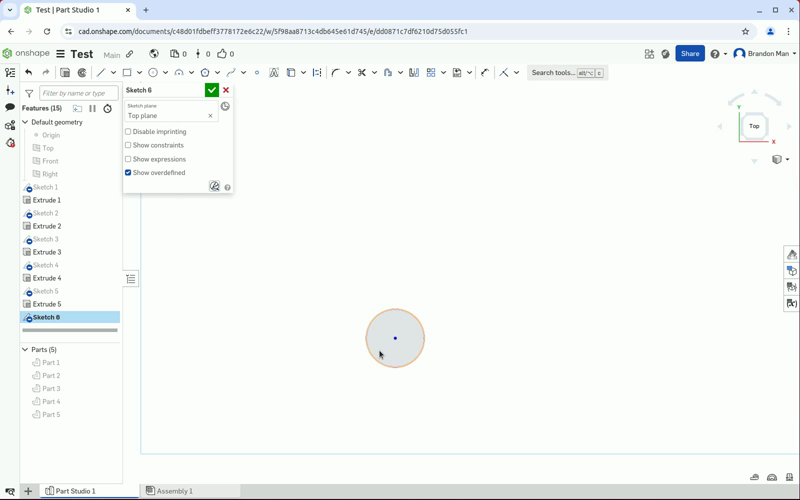
scroll(6)
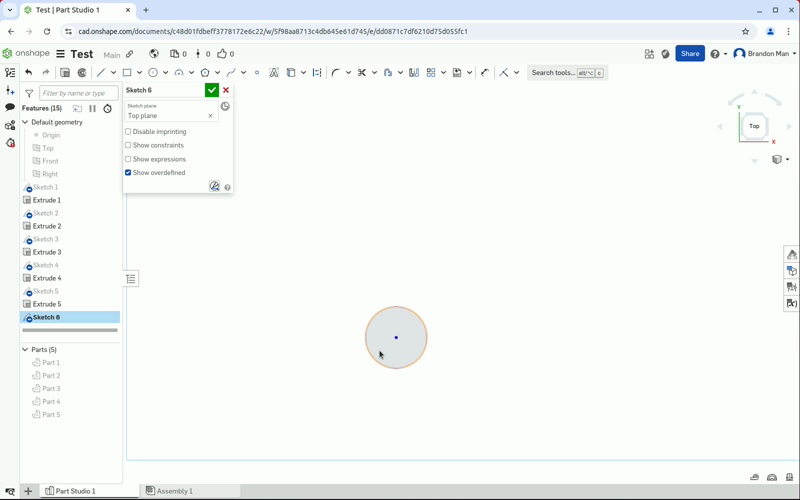
scroll(6)
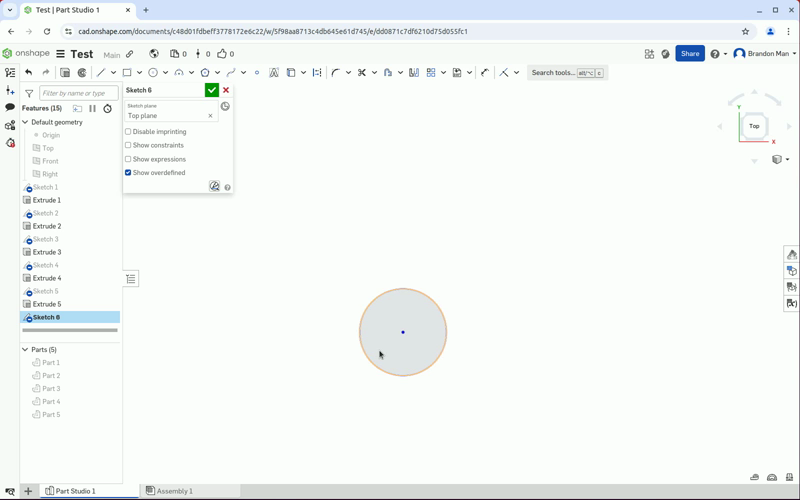
scroll(6)
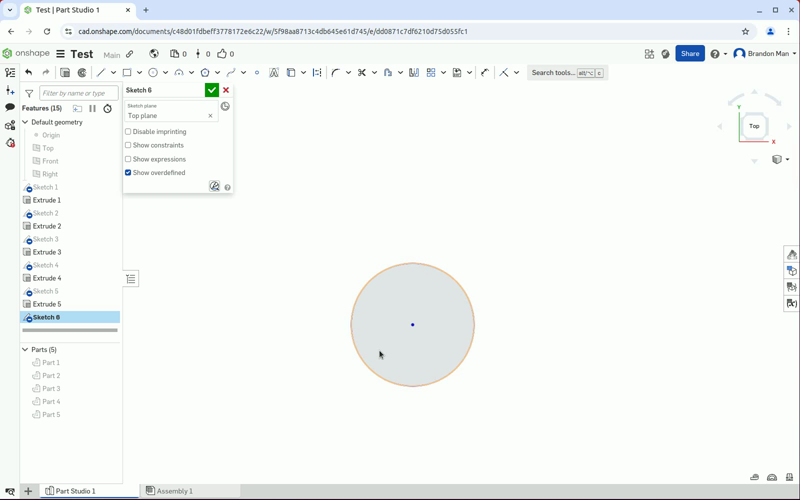
scroll(6)
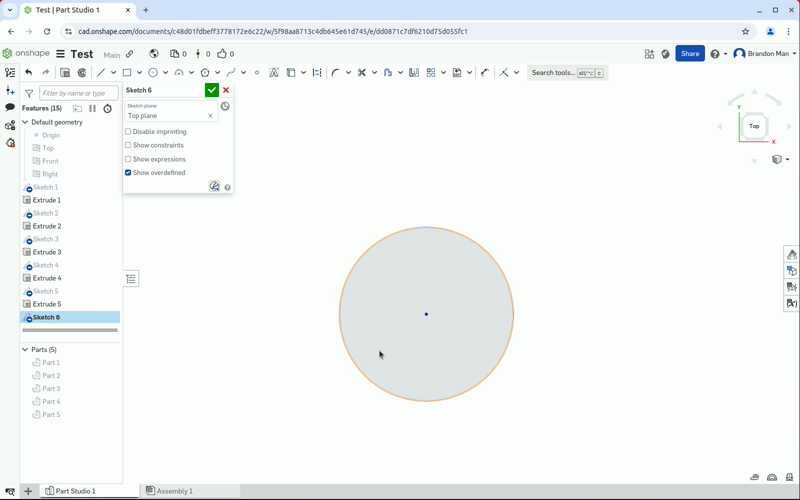
scroll(6)
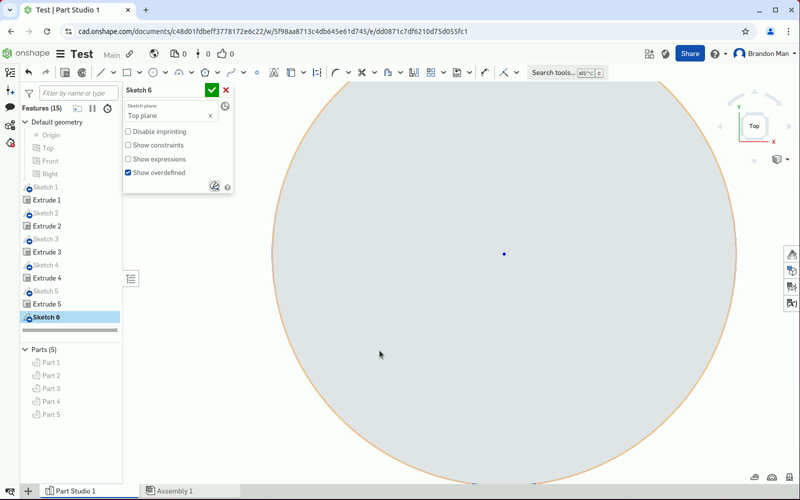
click(379, 350)
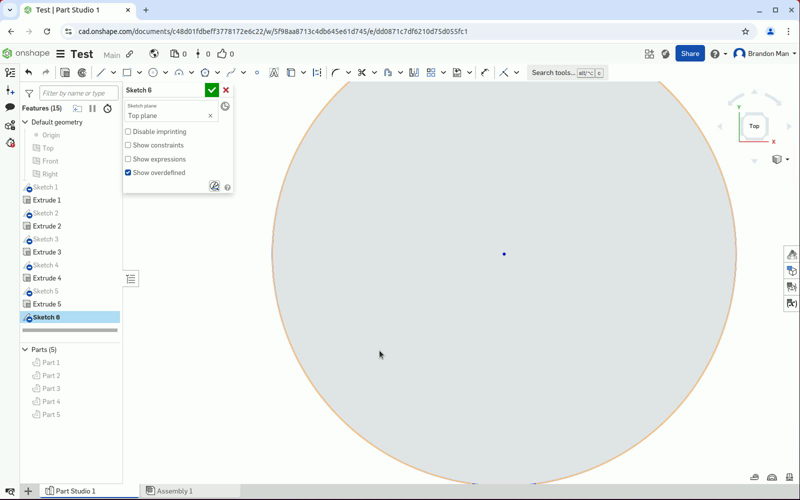
scroll(-6)
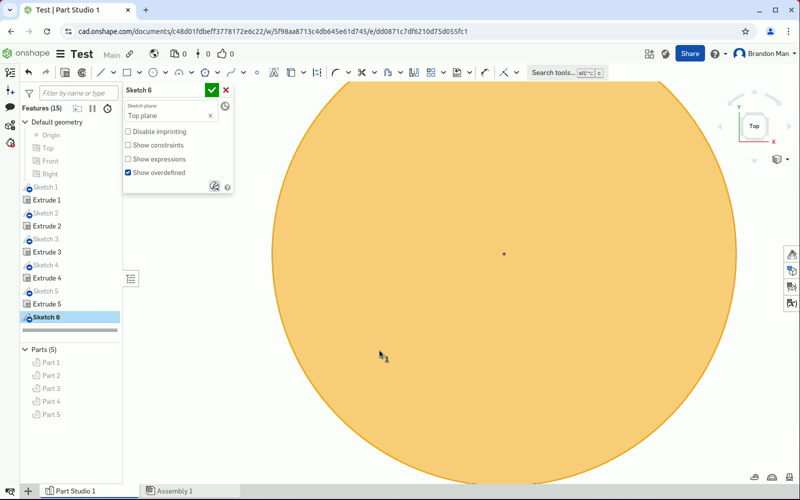
scroll(-6)
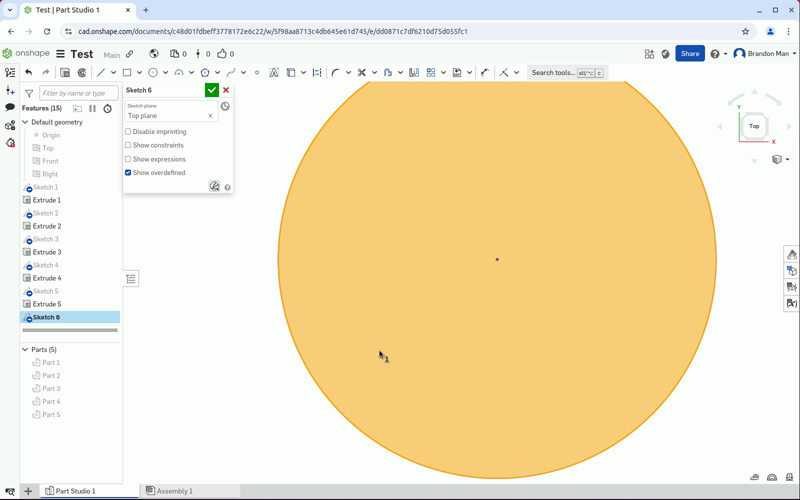
scroll(-6)
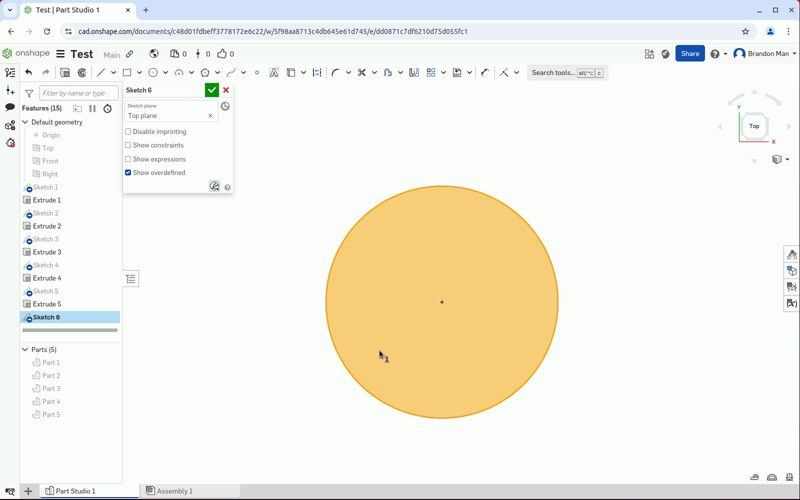
scroll(-6)
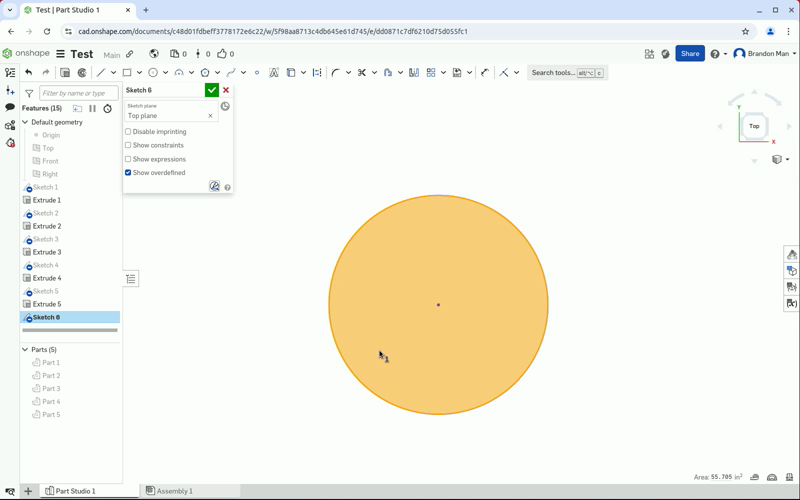
scroll(-6)
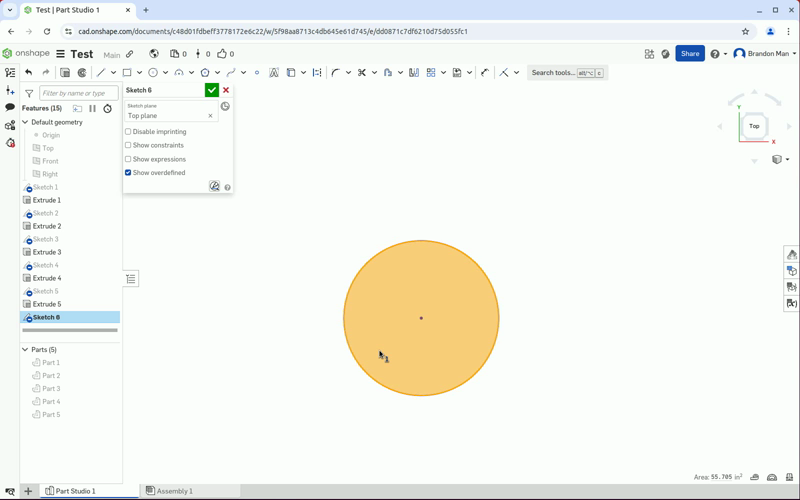
scroll(-6)
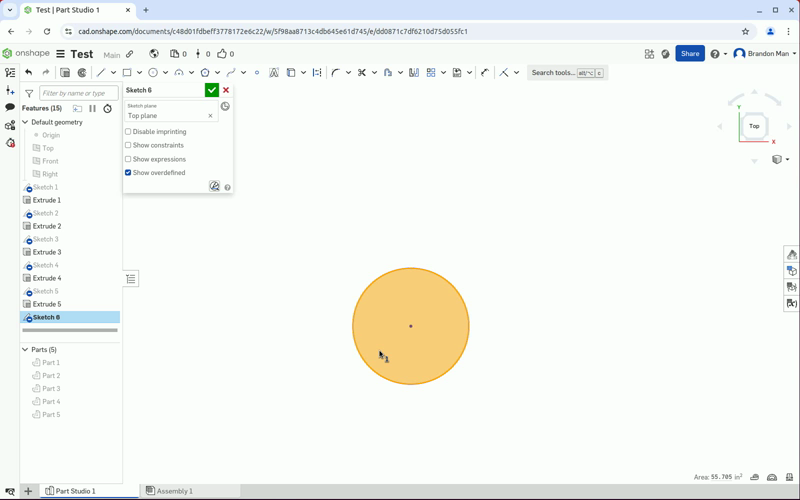
scroll(-6)
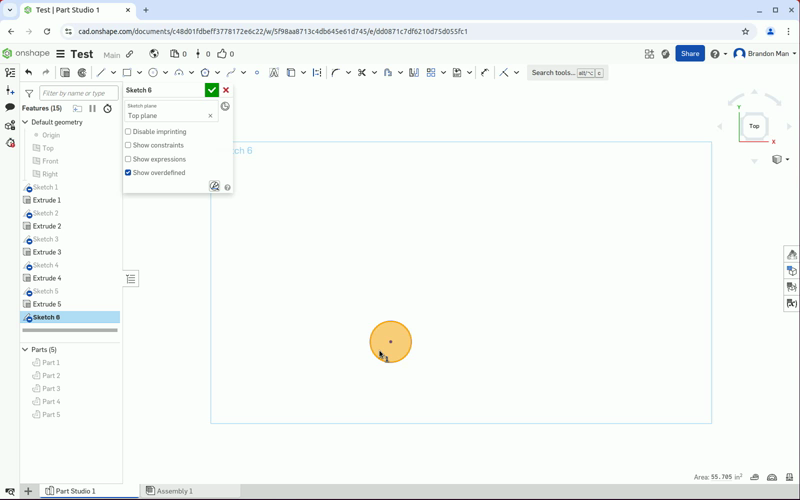
mouse_move(73, 352)
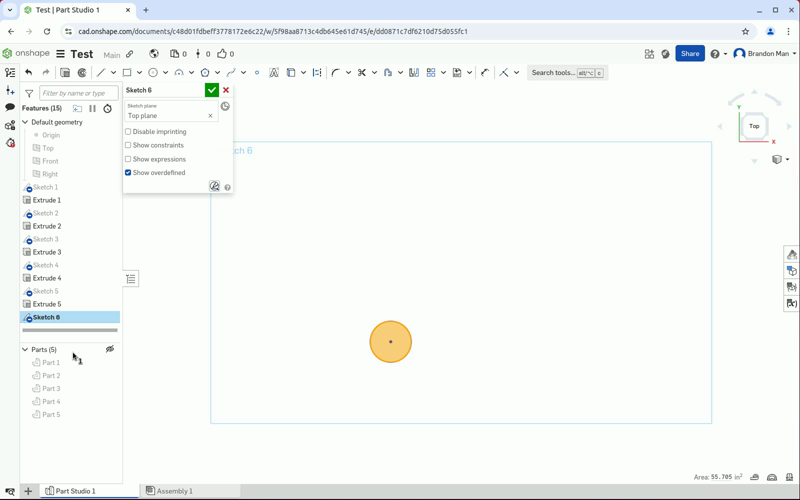
key(shift+y)
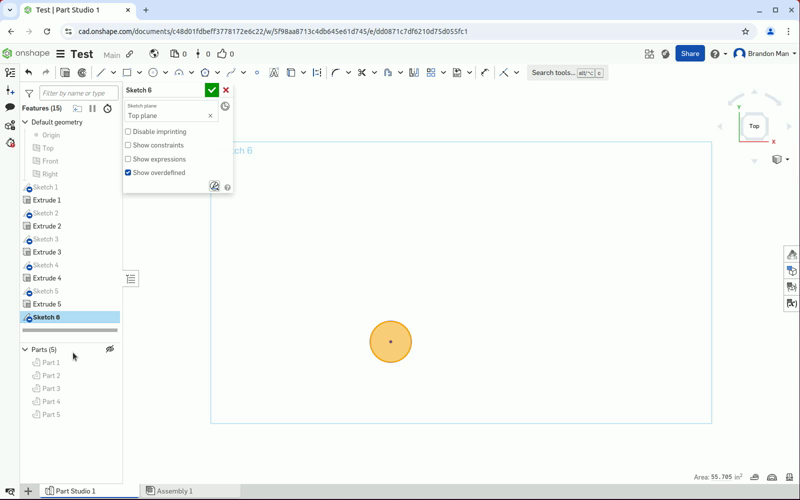
key(shift+e)
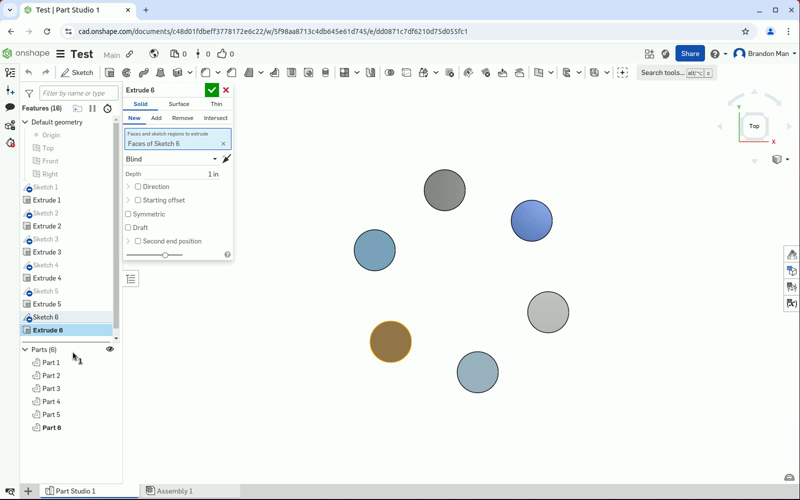
mouse_move(143, 106)
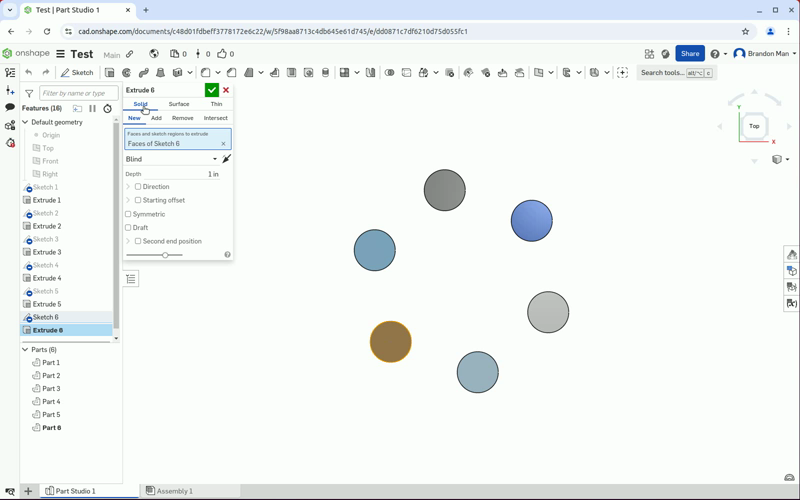
click(143, 106)
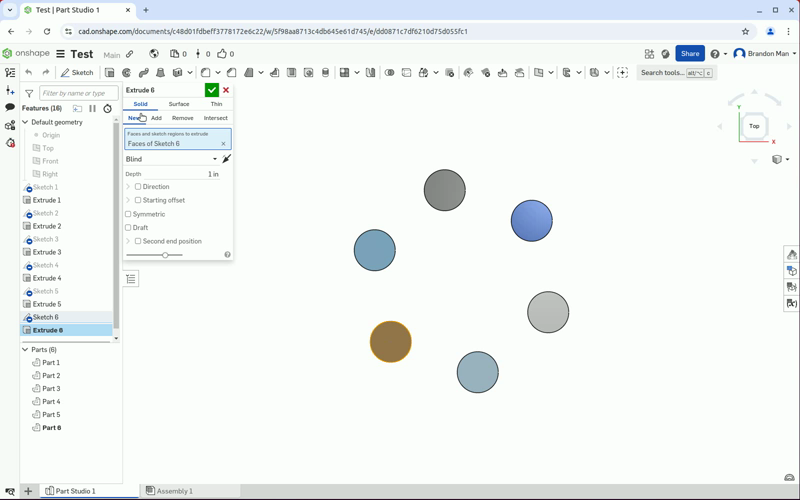
mouse_move(137, 120)
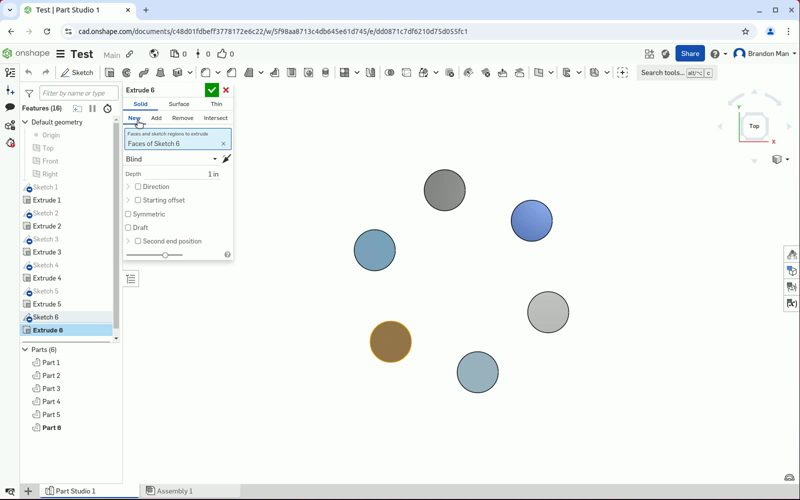
click(137, 120)
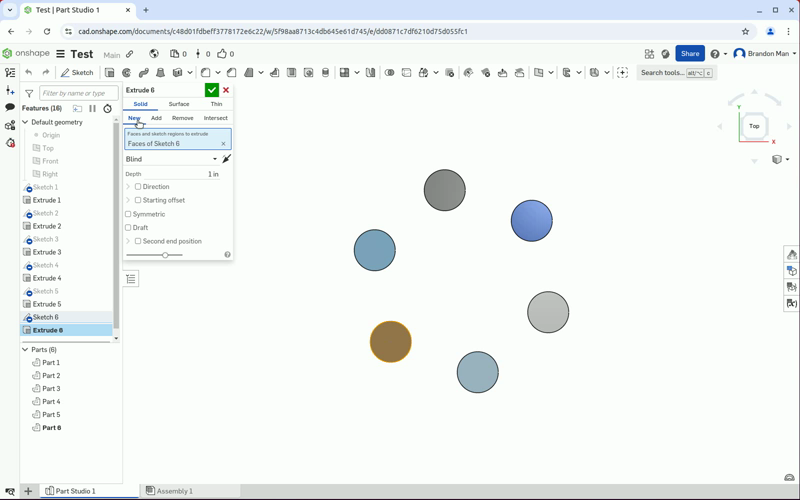
key(tab, 4)
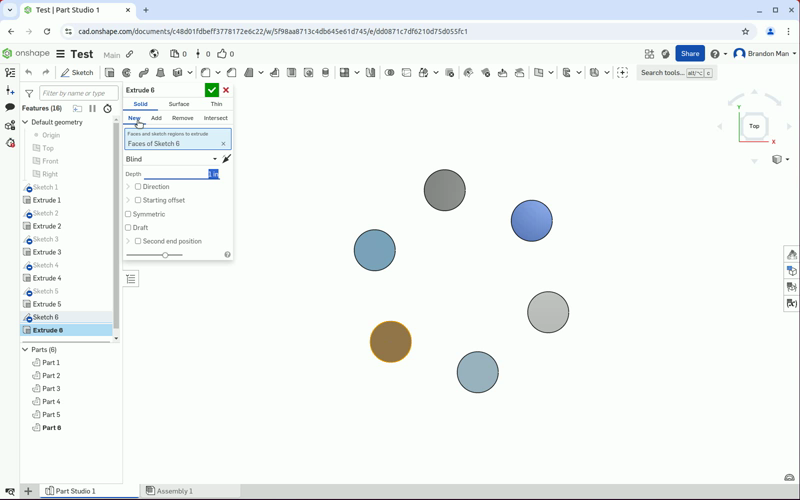
text(6.74)
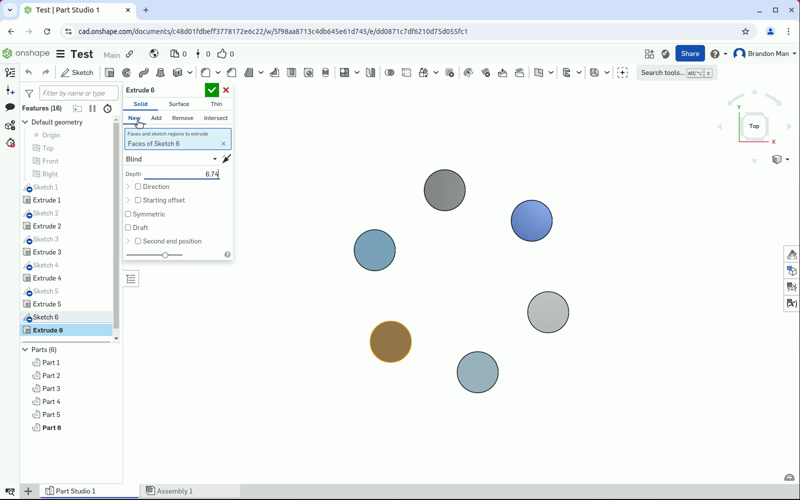
key(enter)
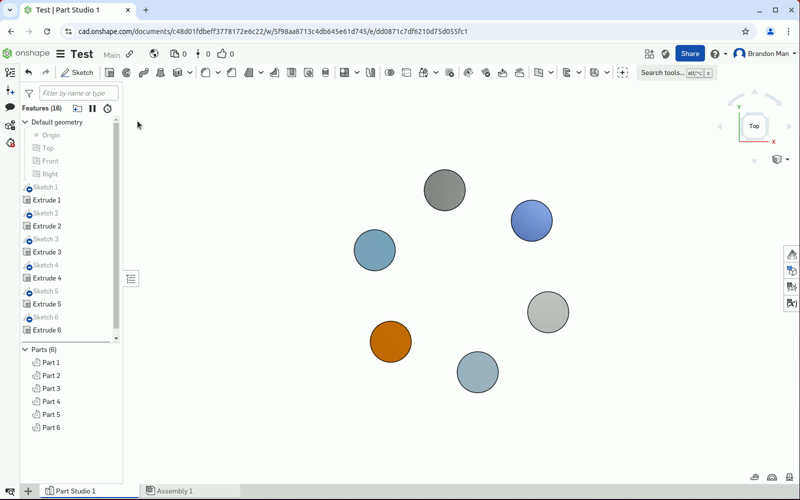
key(shift+h)
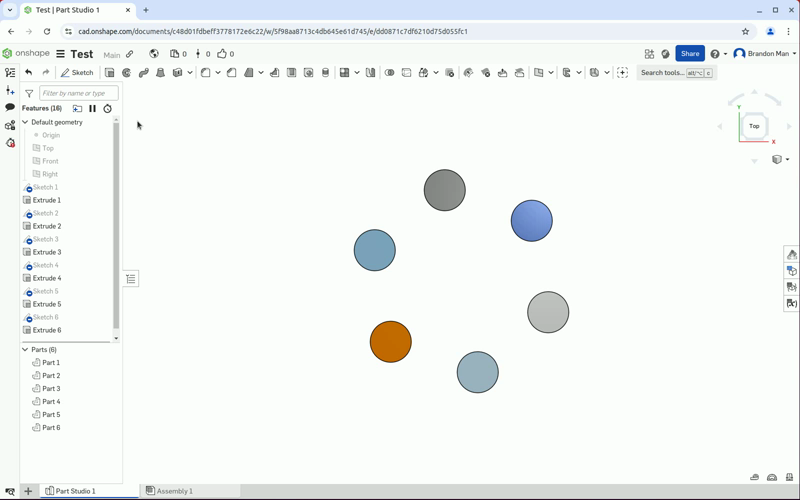
key(shift+h)
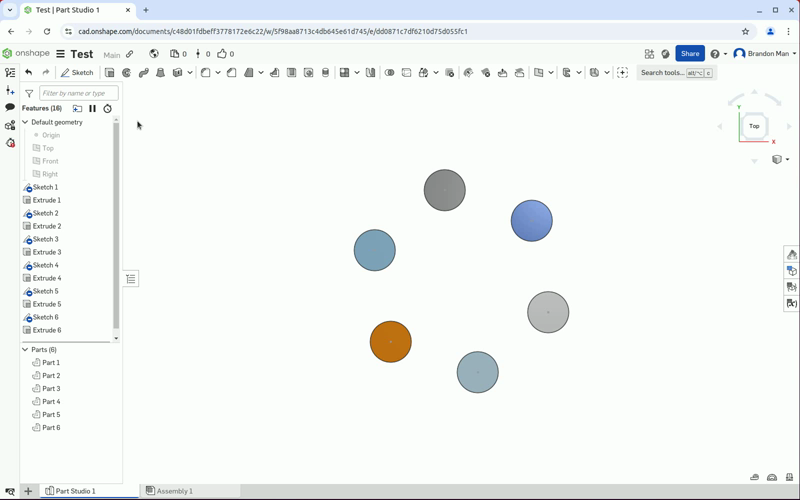
key(shift+7)
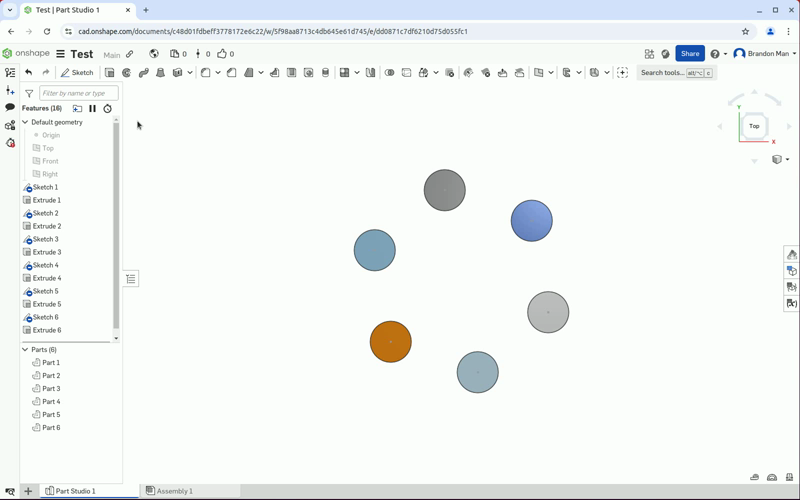
key(up, 3)
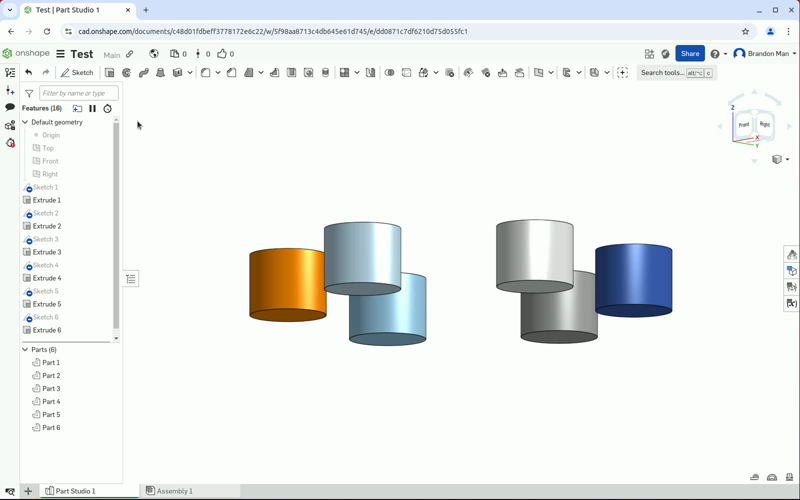
key(left, 3)
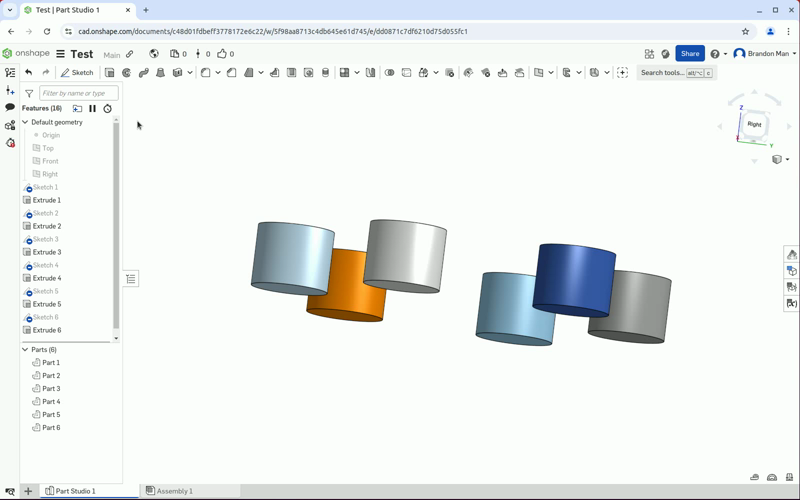
key(right, 3)
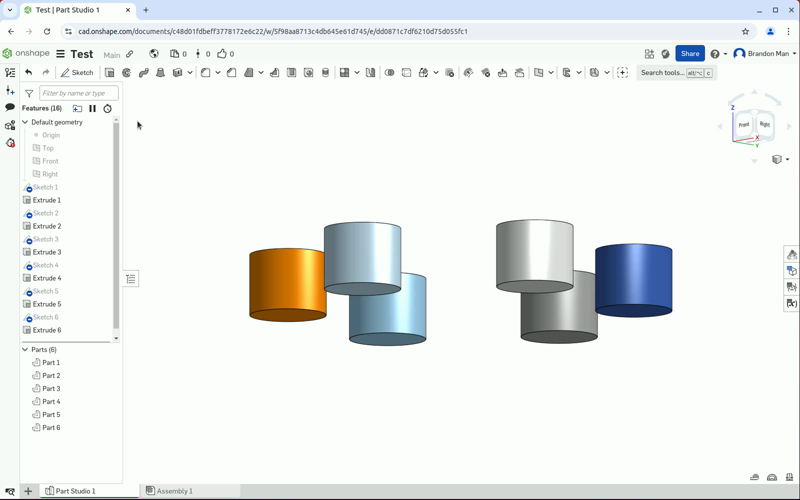
key(down, 3)
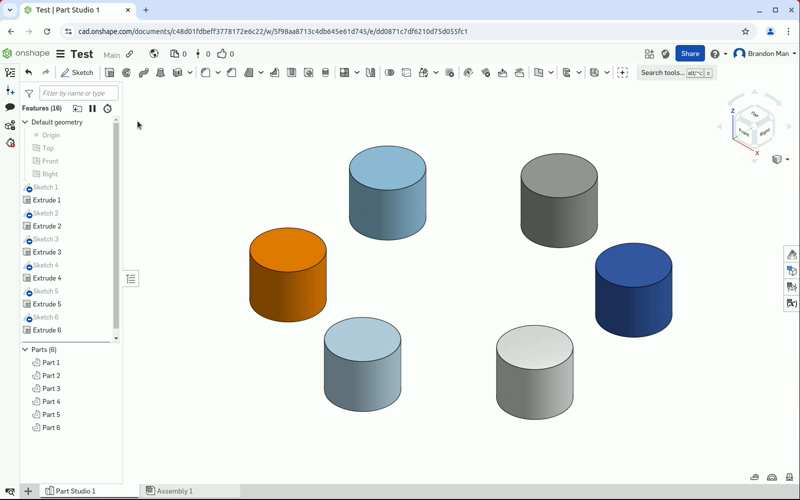
mouse_move(69, 189)
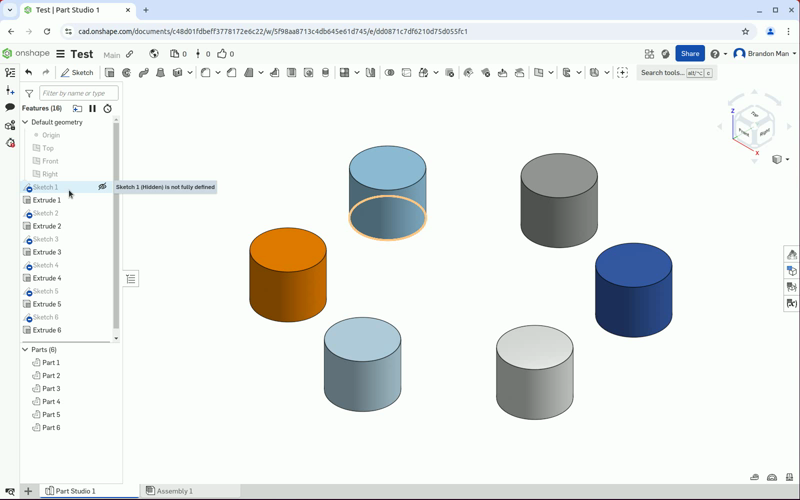
click(69, 189)